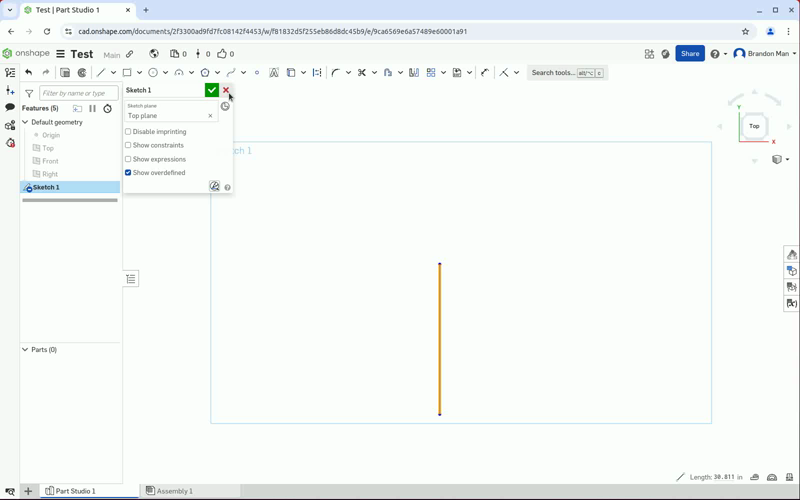
key(shift+h)
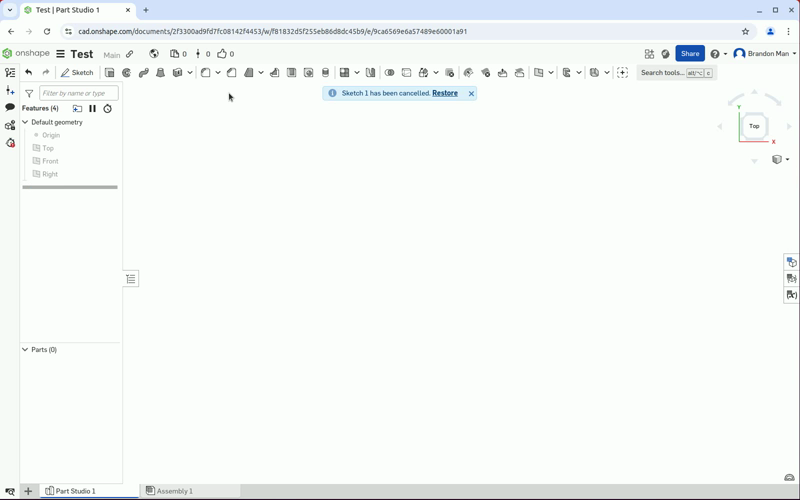
mouse_move(73, 352)
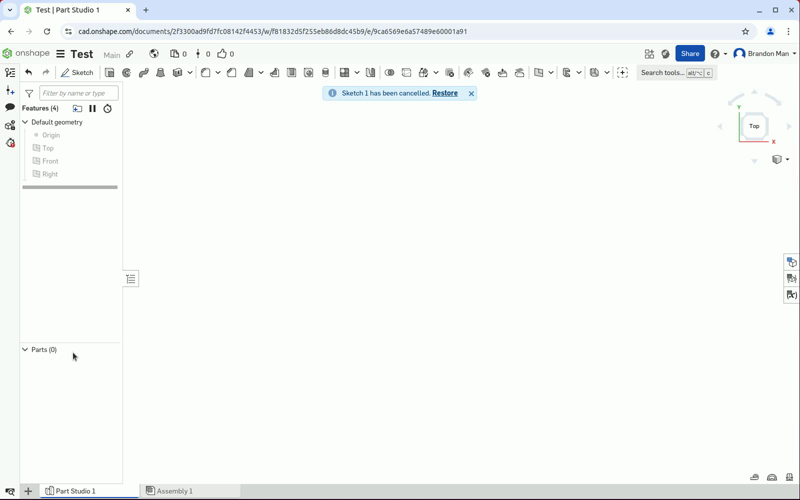
key(y)
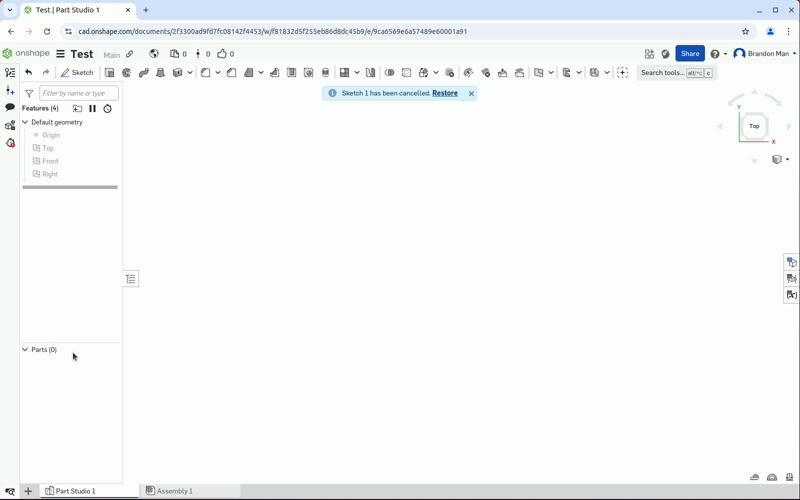
key(shift+p)
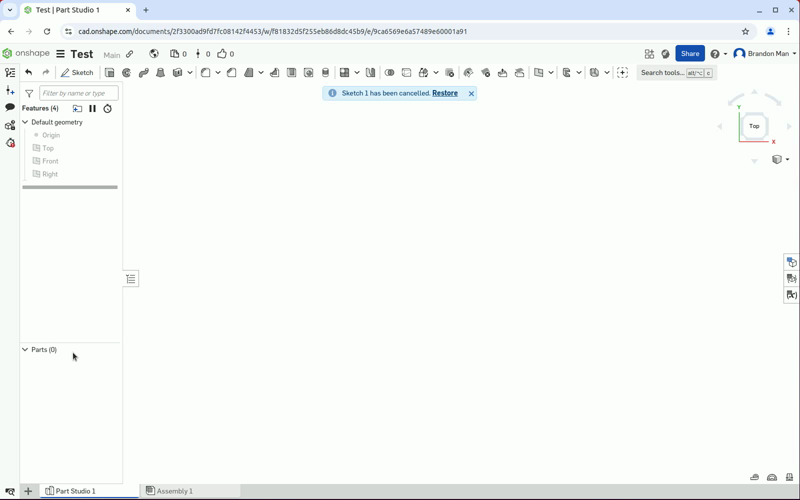
key(space)
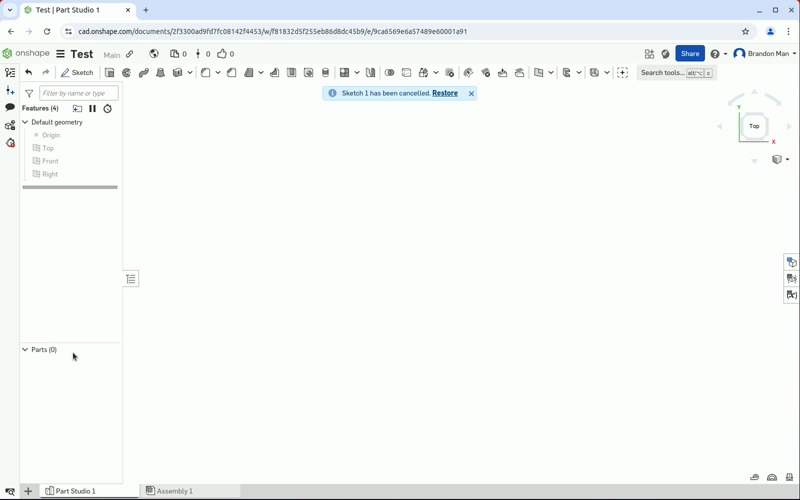
key_down(shift)
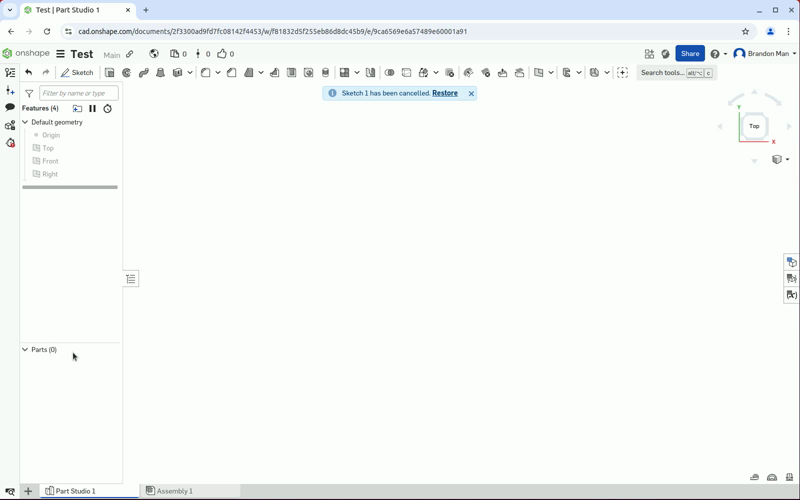
key(up)
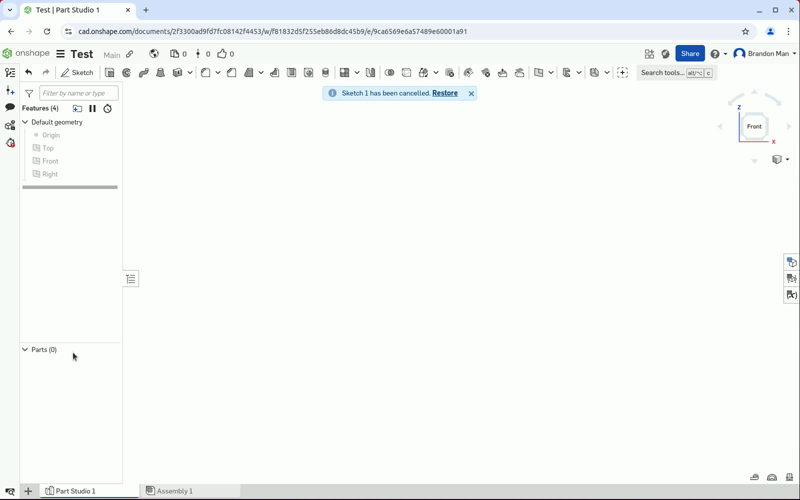
key_up(shift)
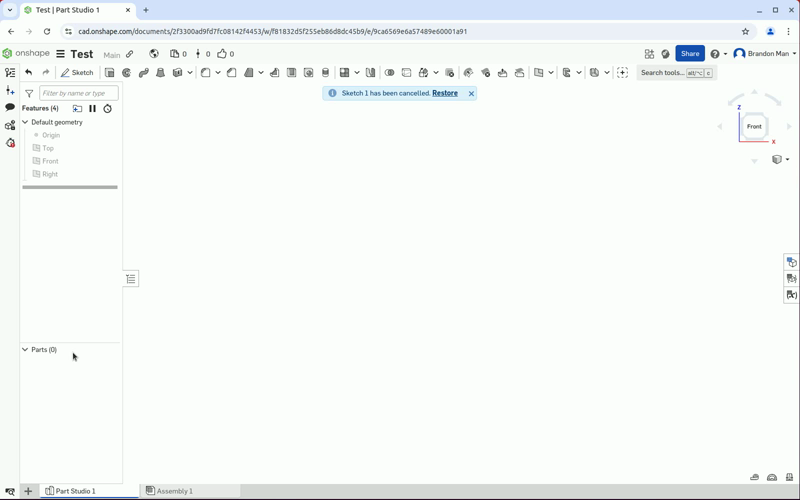
key(space)
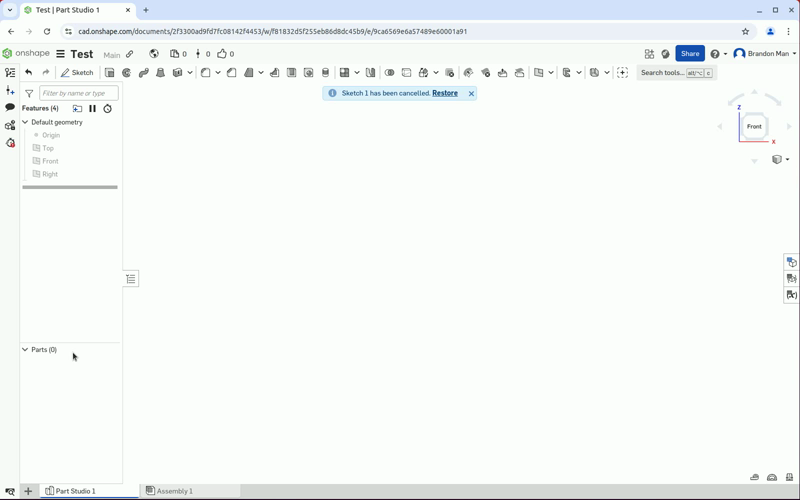
key_down(shift)
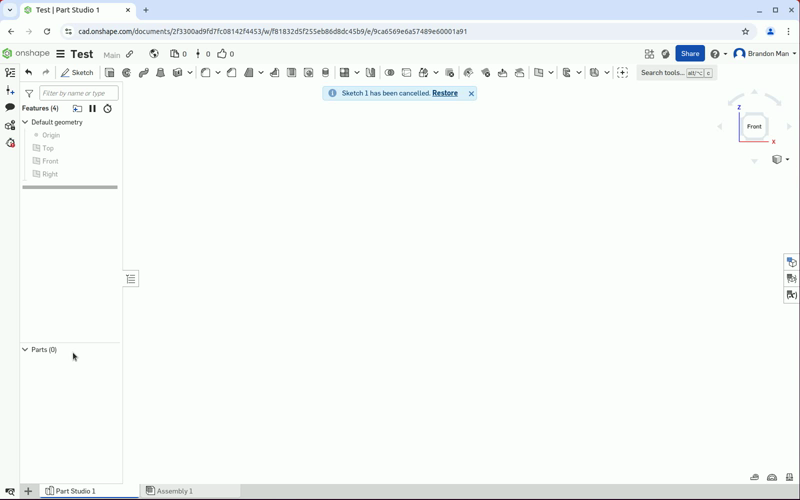
key(left)
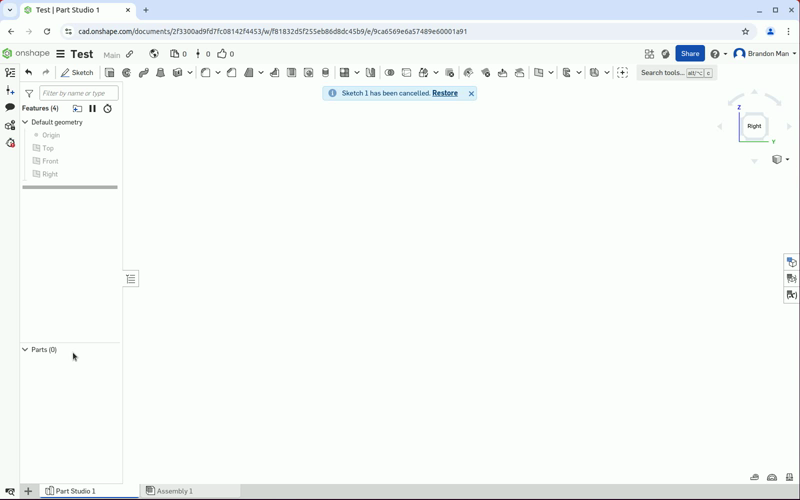
key_up(shift)
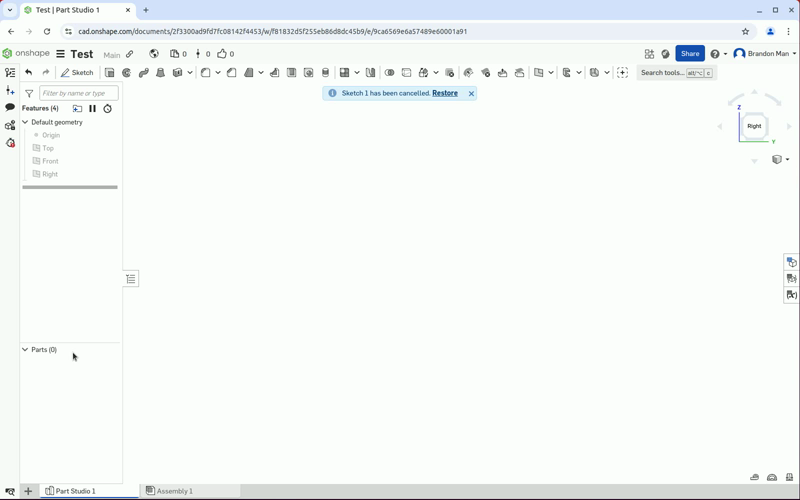
mouse_move(73, 352)
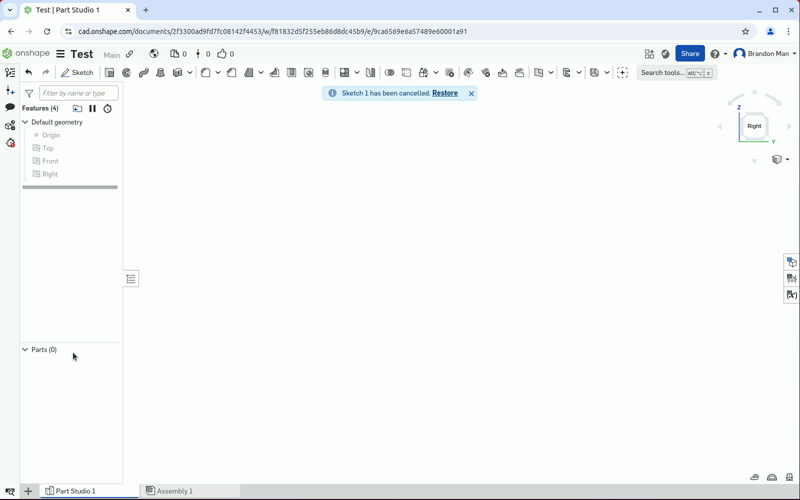
key(shift+y)
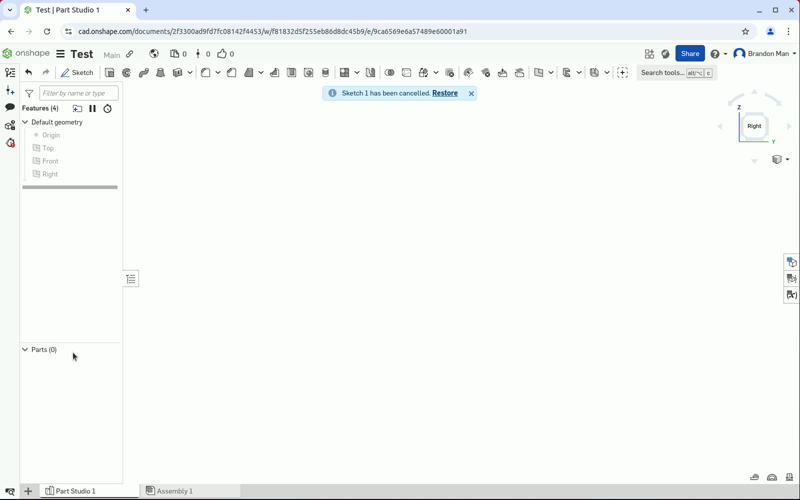
key(shift+s)
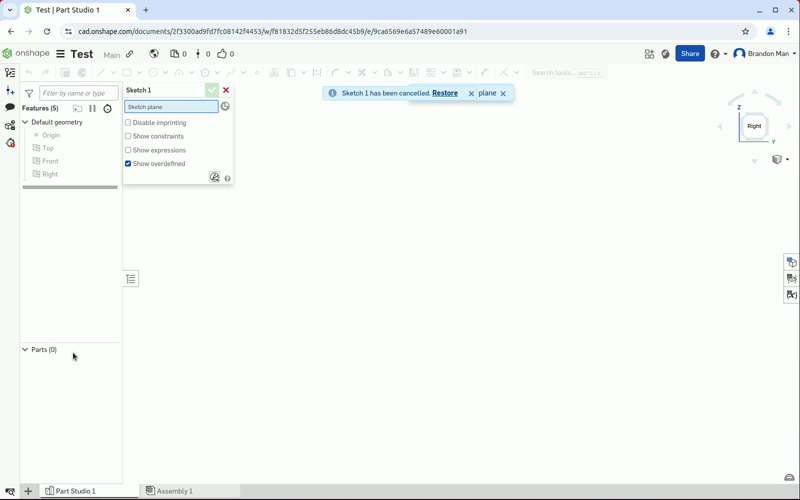
mouse_move(73, 176)
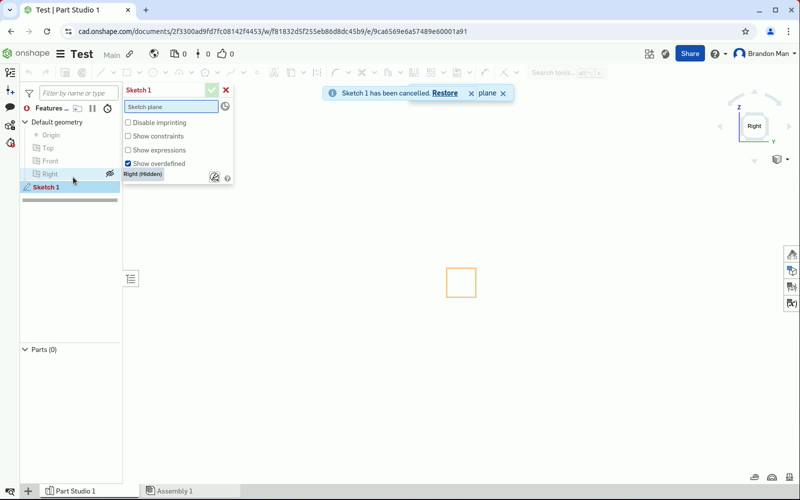
click(73, 176)
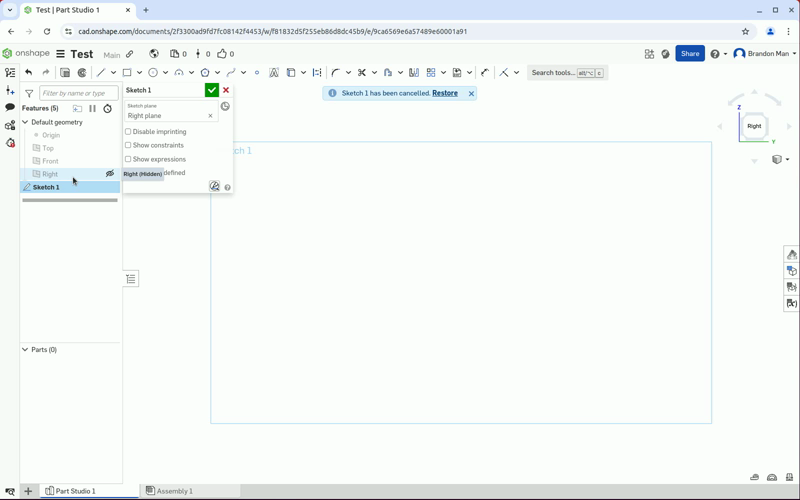
mouse_move(73, 352)
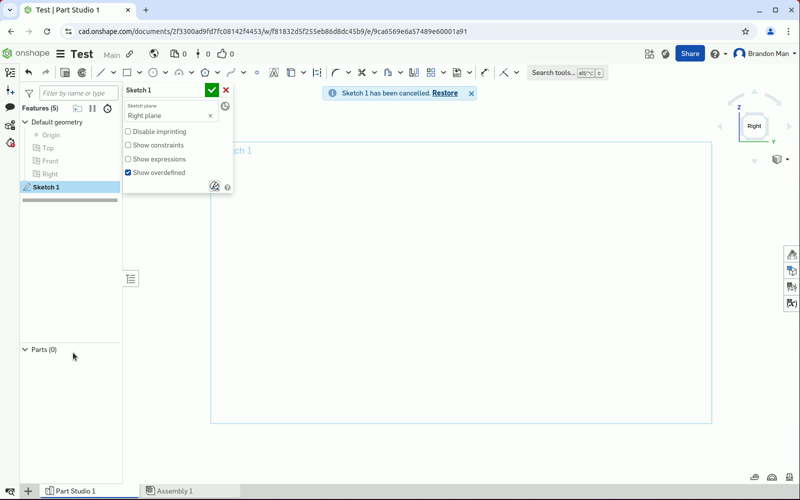
key(y)
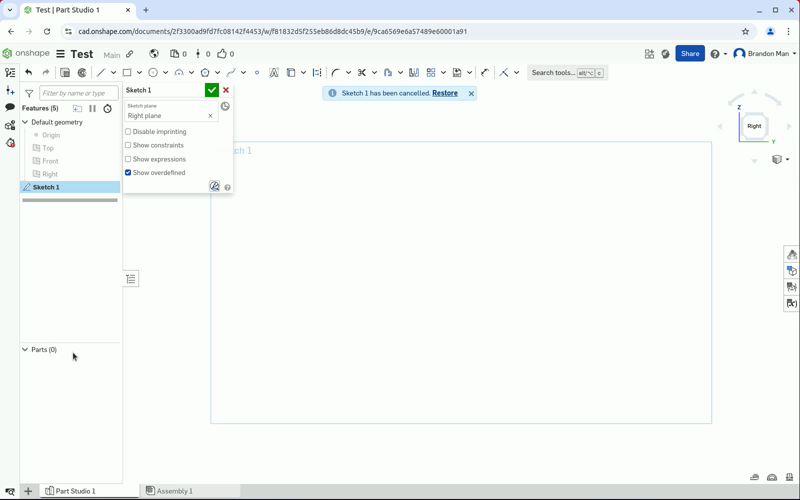
key(l)
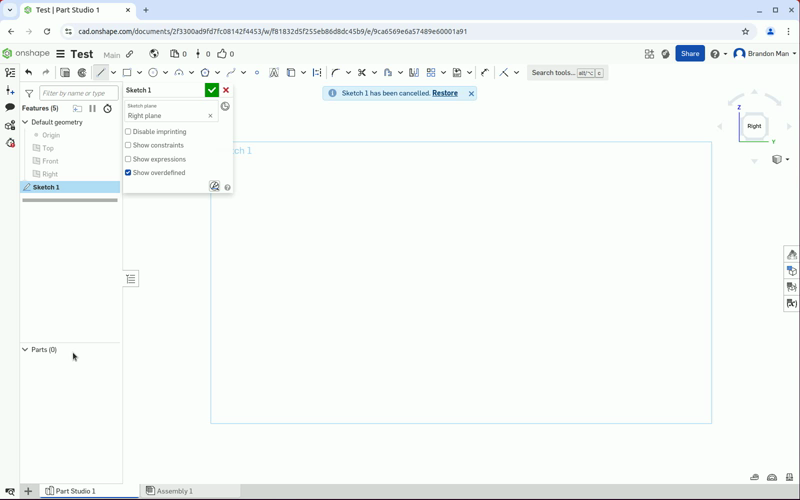
key_down(shift)
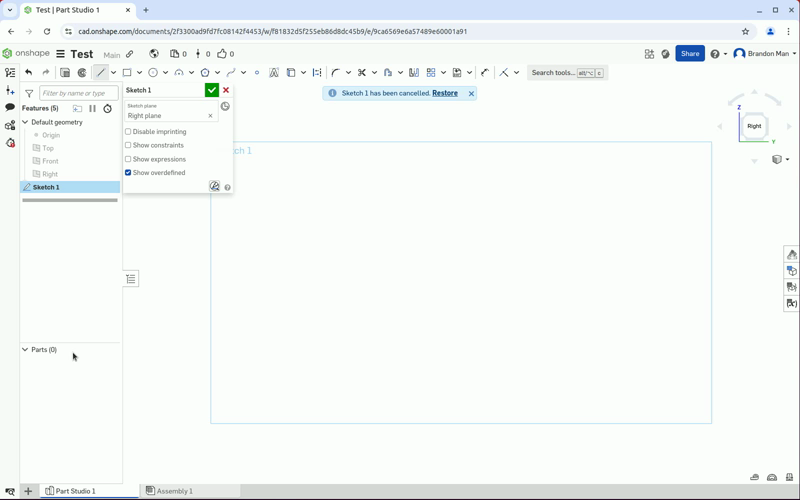
mouse_move(460, 298)
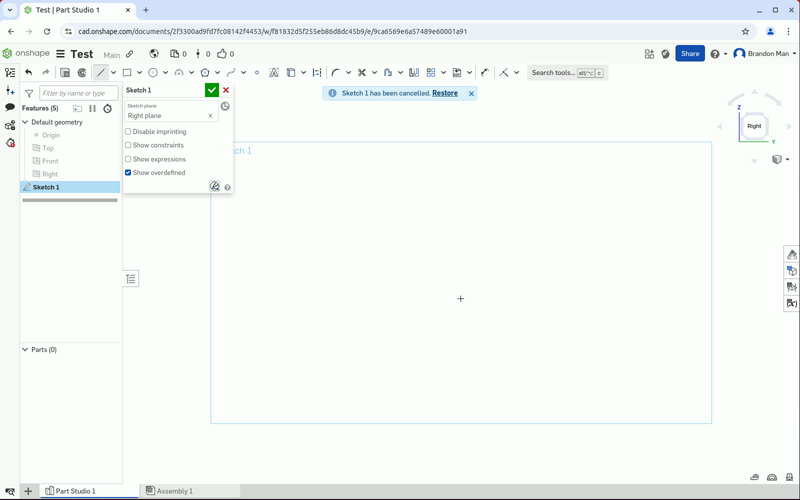
click(460, 298)
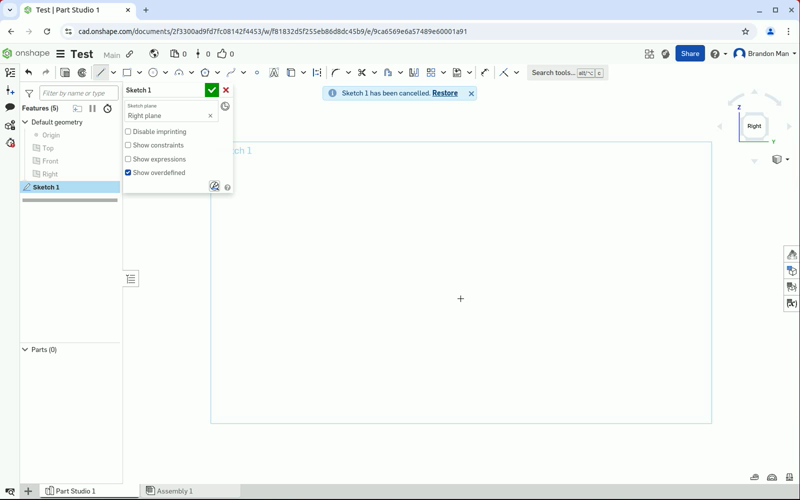
key_up(shift)
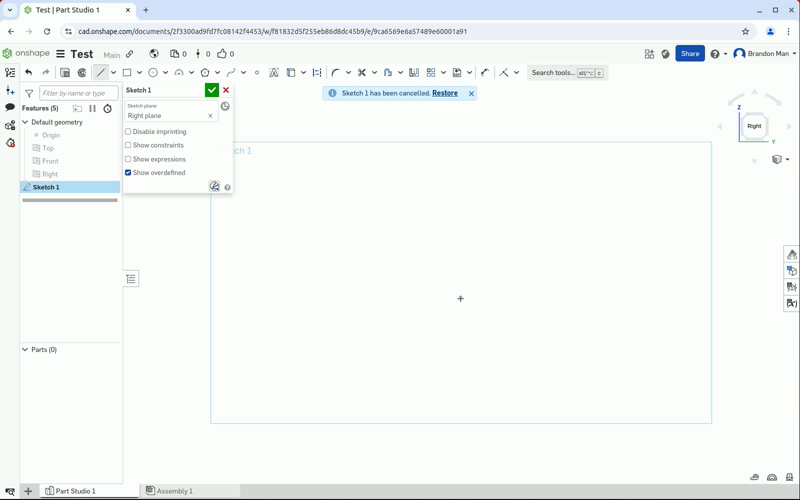
key_down(shift)
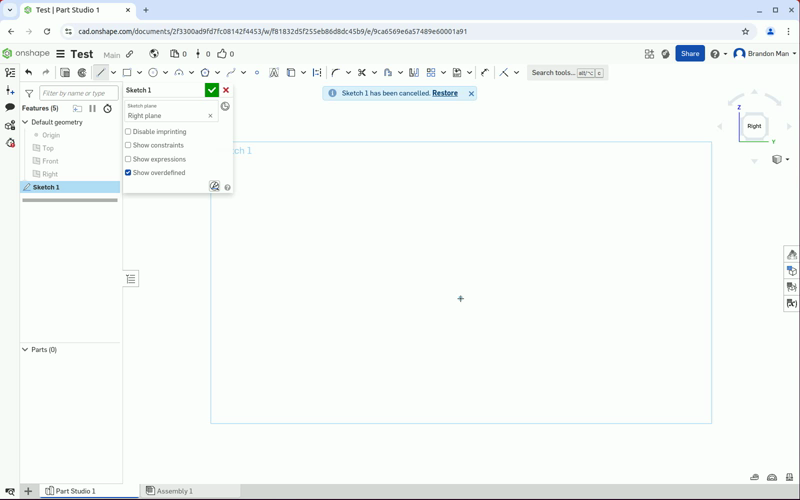
mouse_move(558, 298)
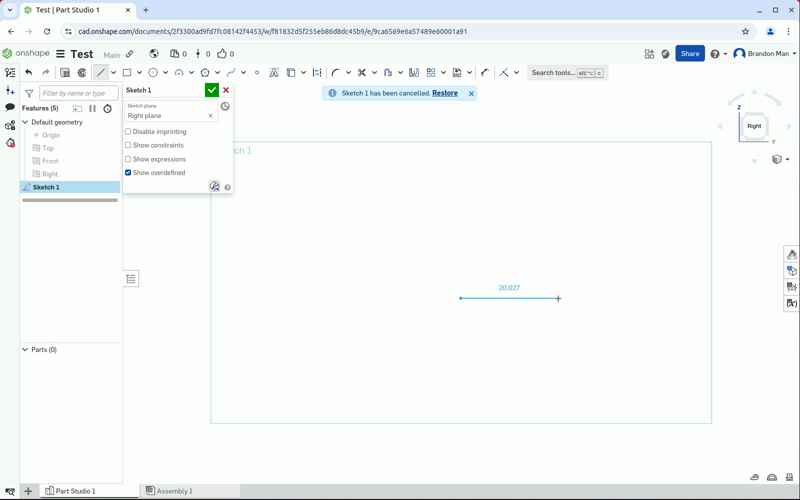
click(558, 298)
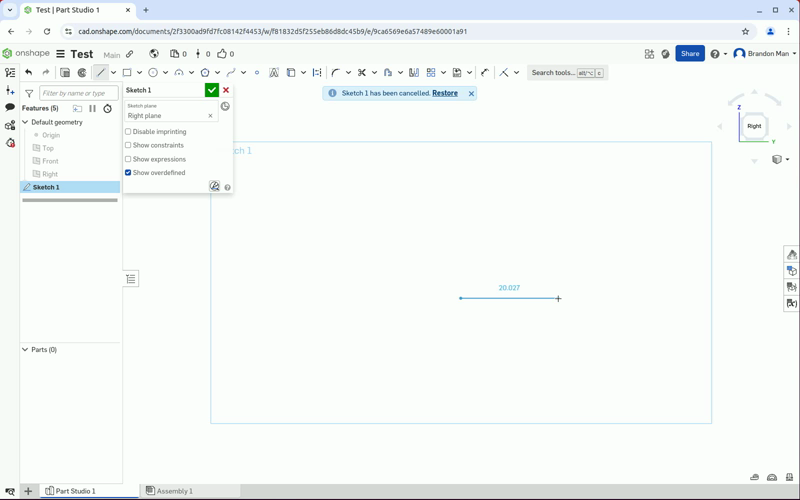
key_up(shift)
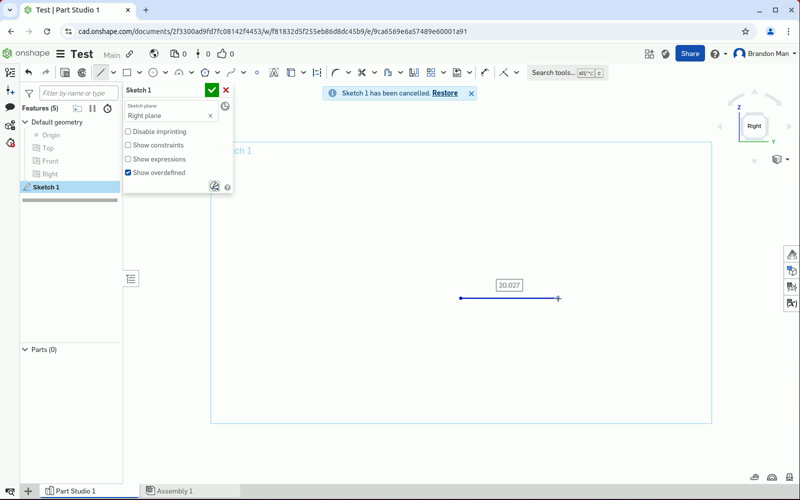
key(esc)
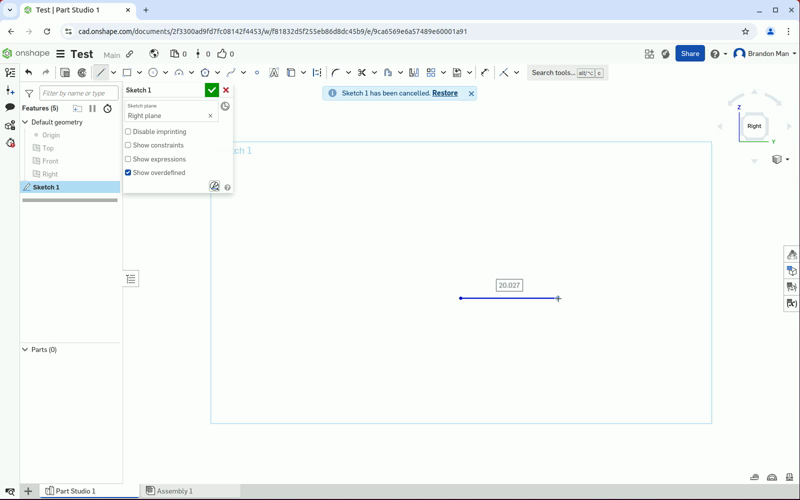
key(a)
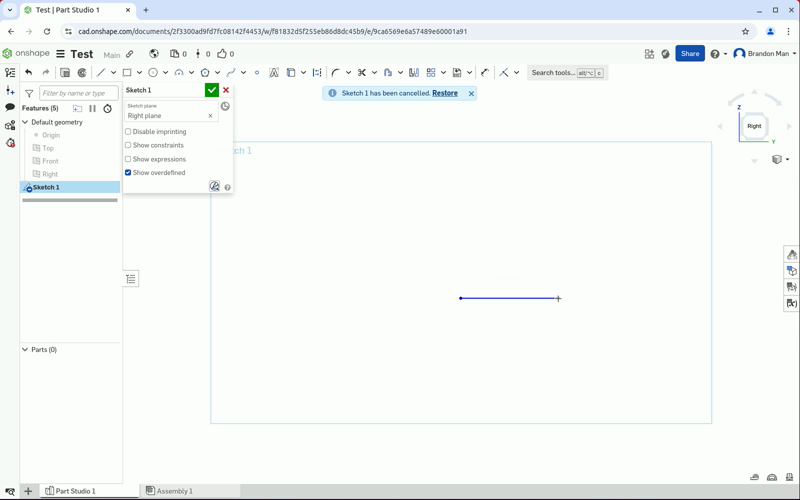
mouse_move(558, 298)
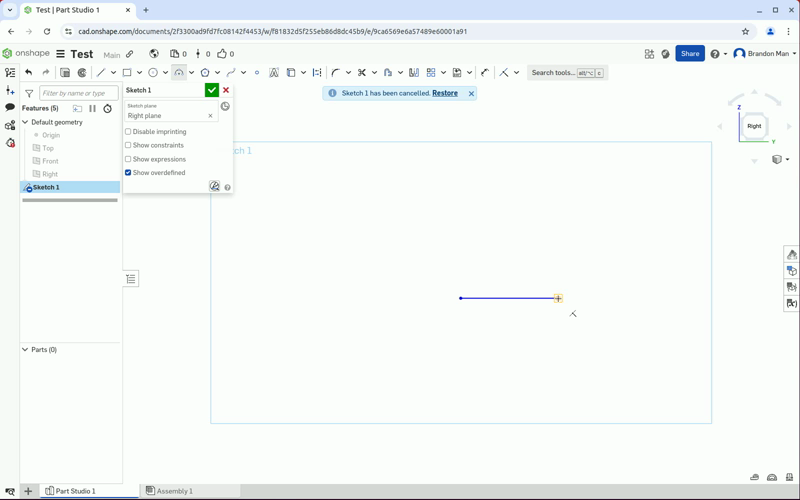
click(558, 298)
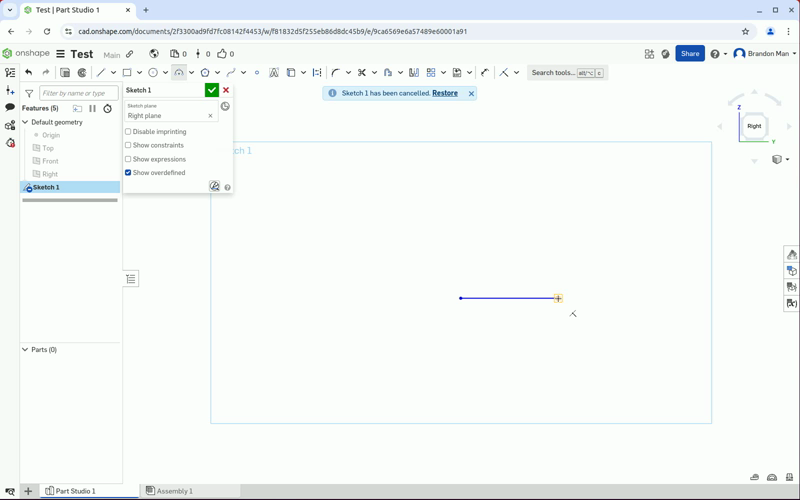
key_down(shift)
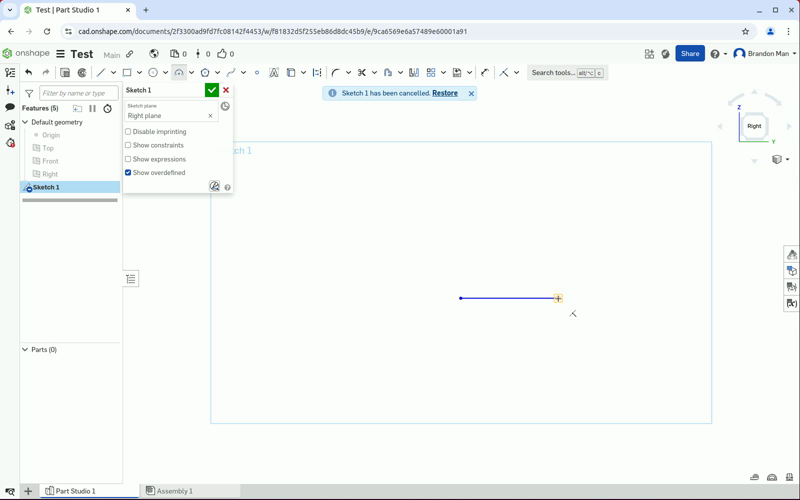
mouse_move(558, 268)
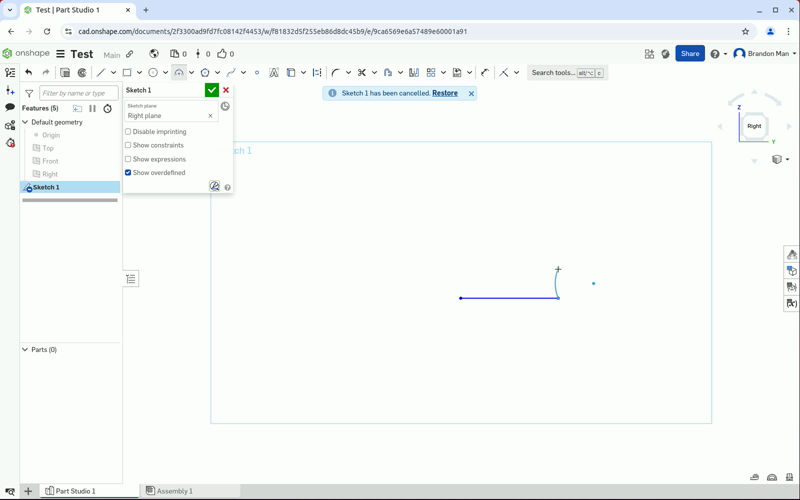
click(558, 268)
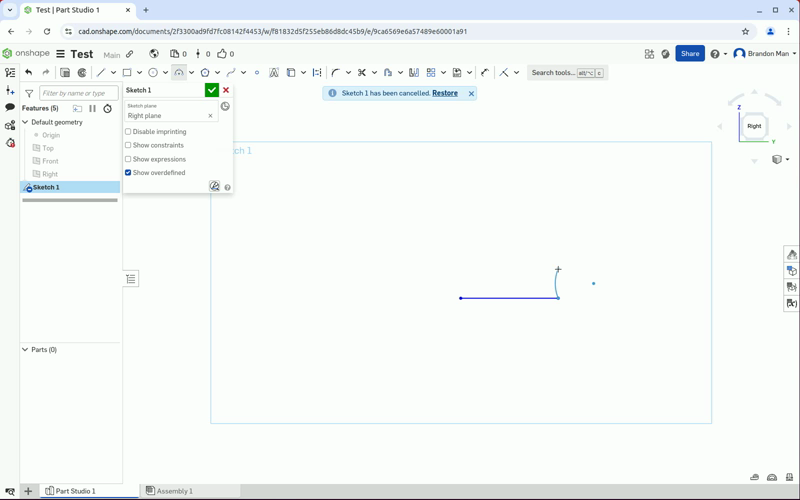
mouse_move(572, 283)
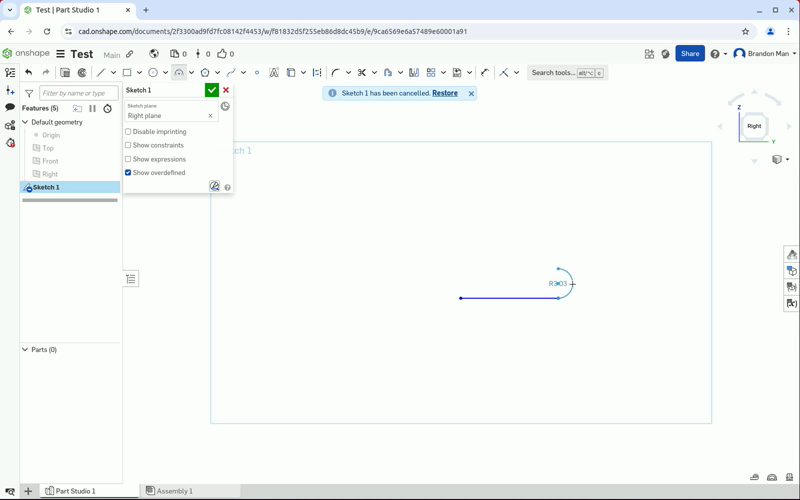
click(572, 283)
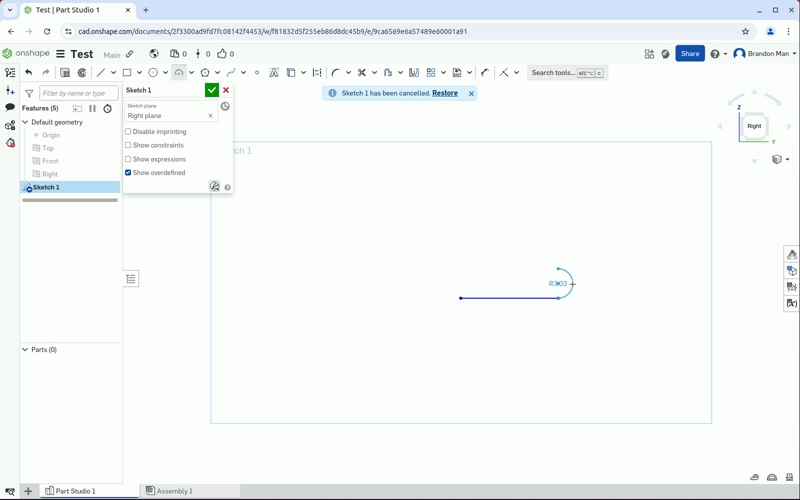
key_up(shift)
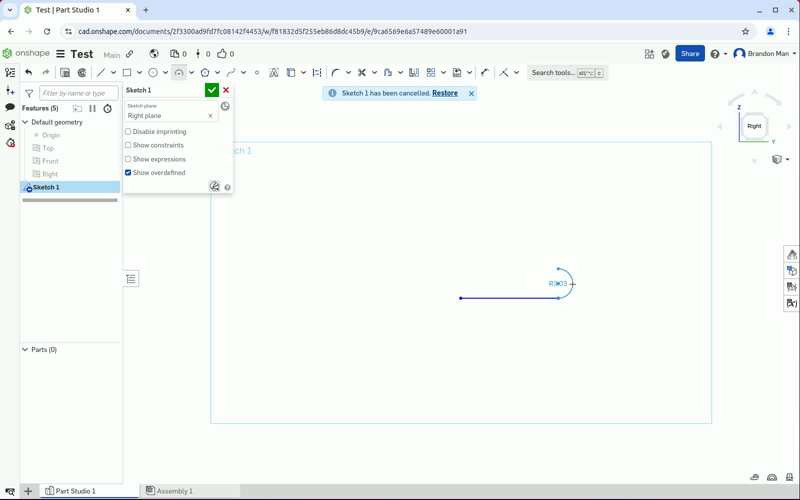
key(esc)
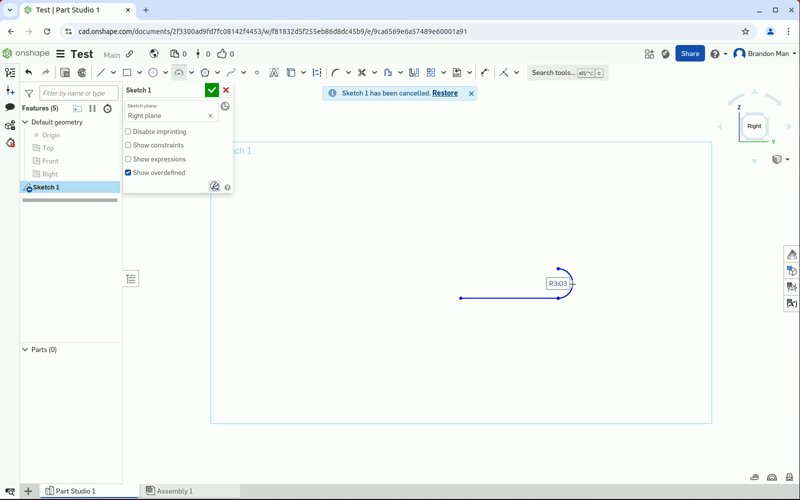
key(l)
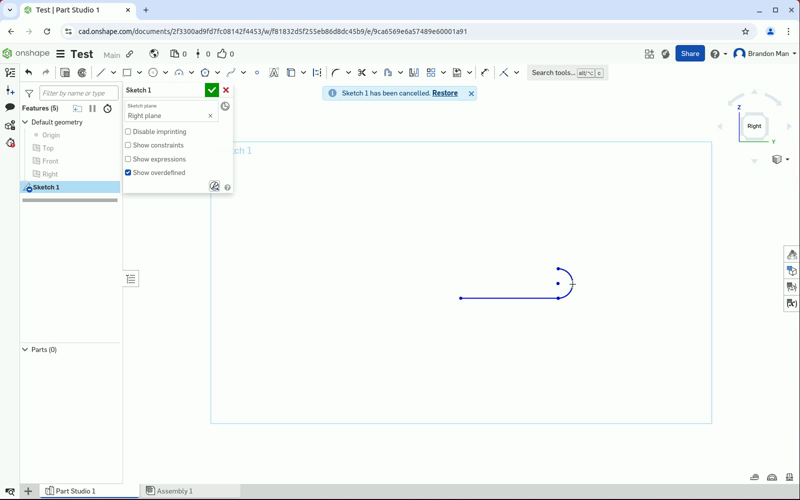
mouse_move(558, 268)
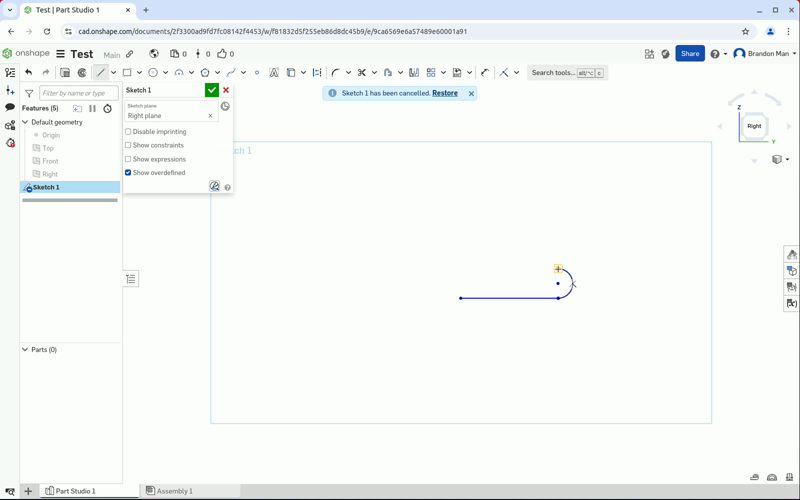
click(558, 268)
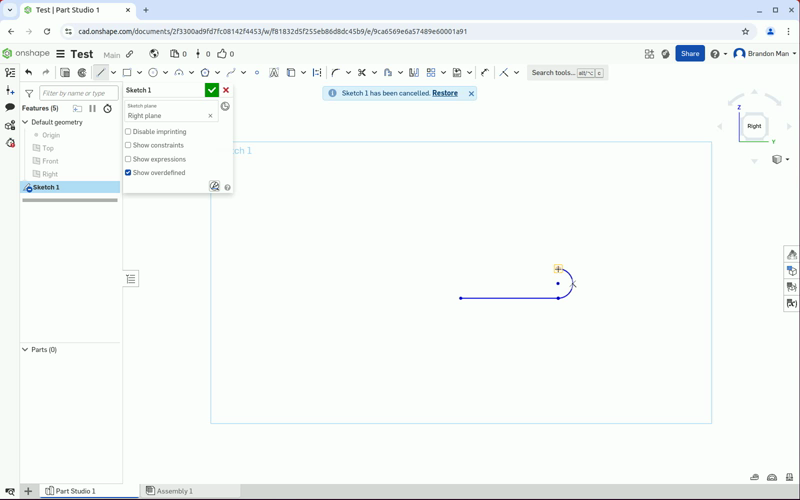
key_down(shift)
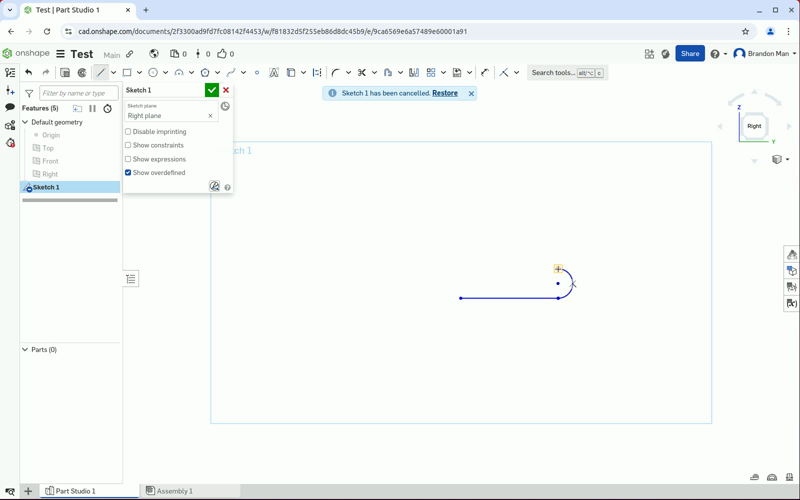
mouse_move(460, 268)
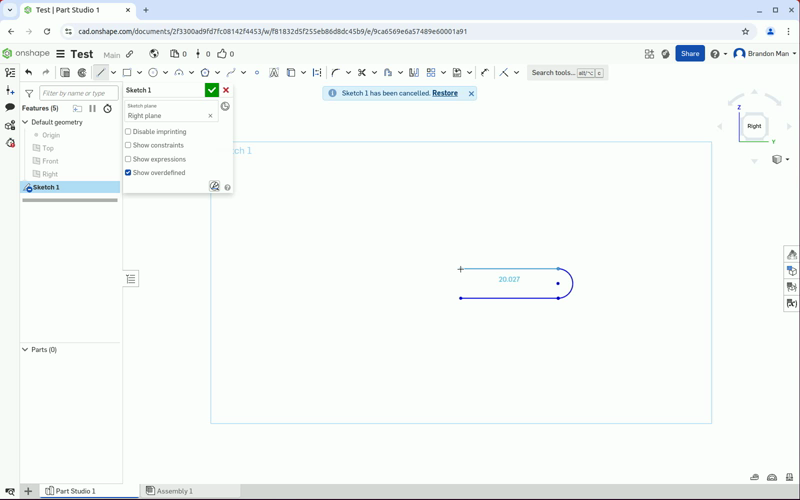
click(460, 268)
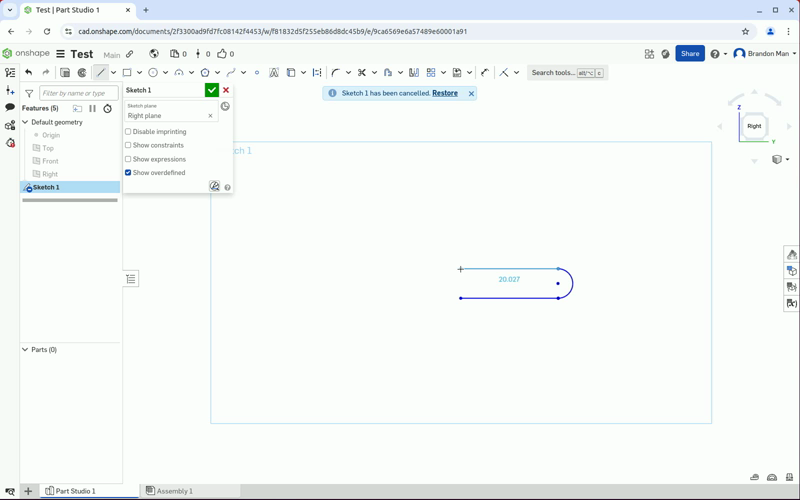
key_up(shift)
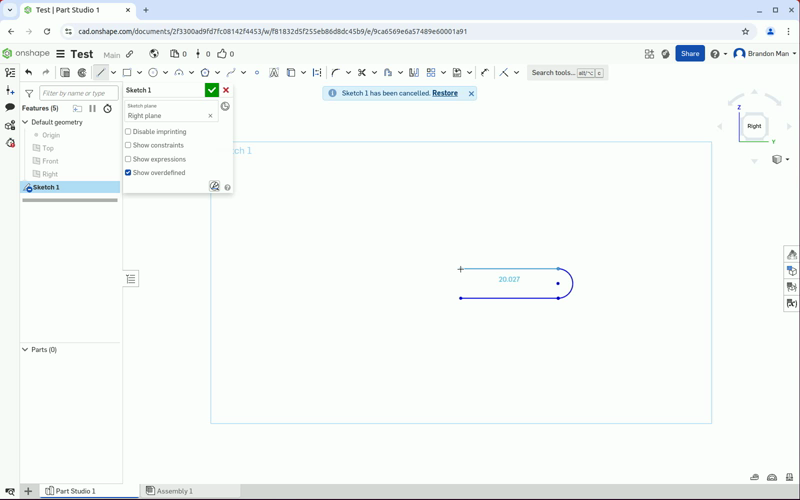
key(esc)
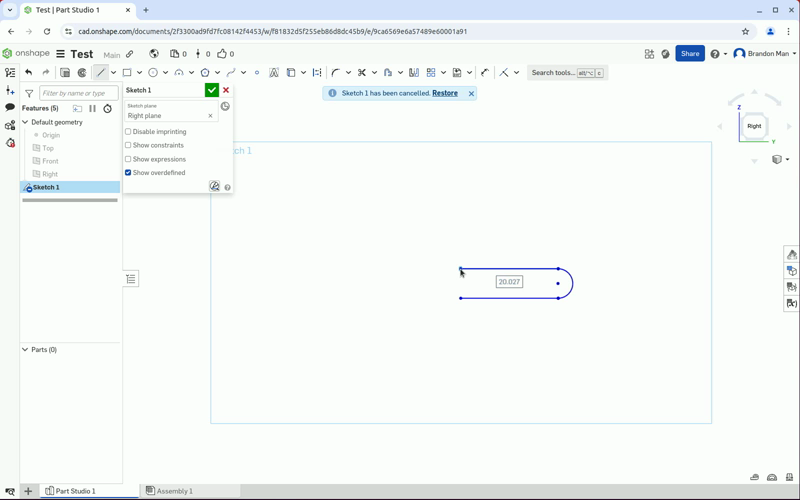
key(a)
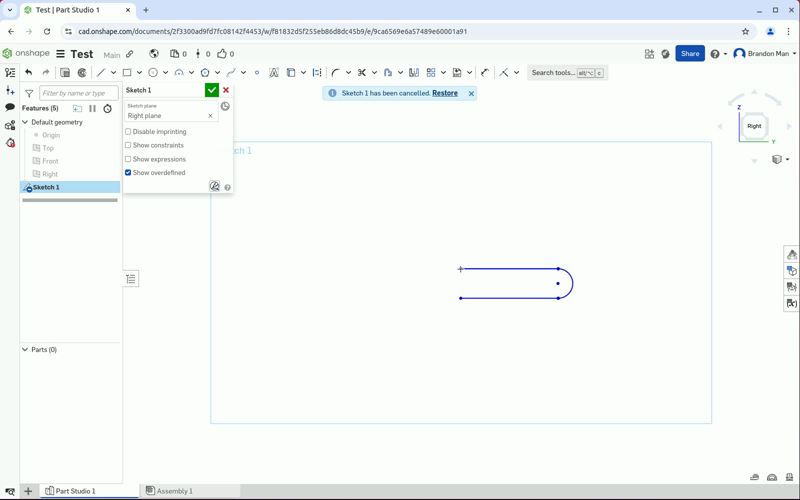
mouse_move(460, 268)
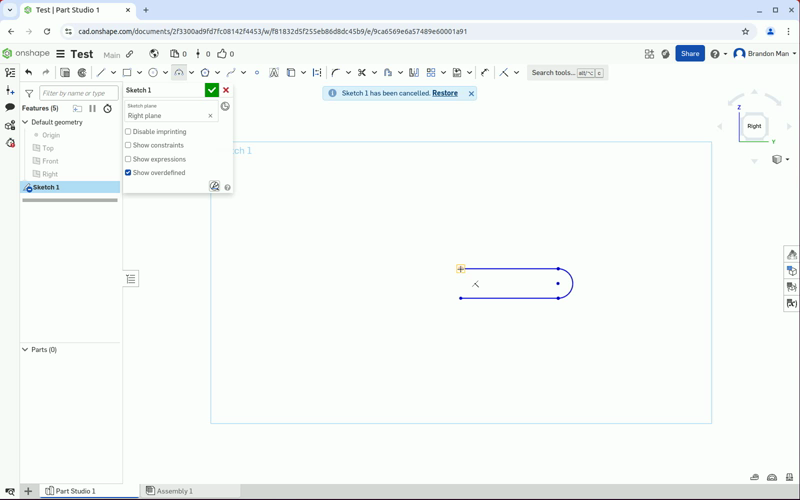
click(460, 268)
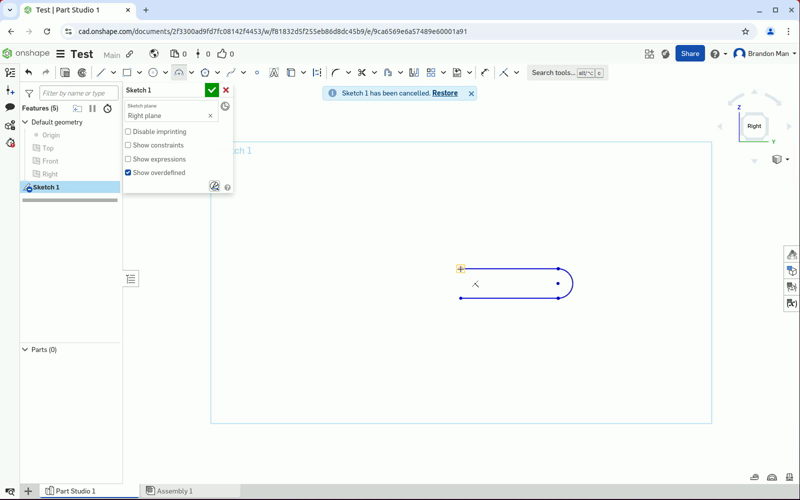
mouse_move(460, 298)
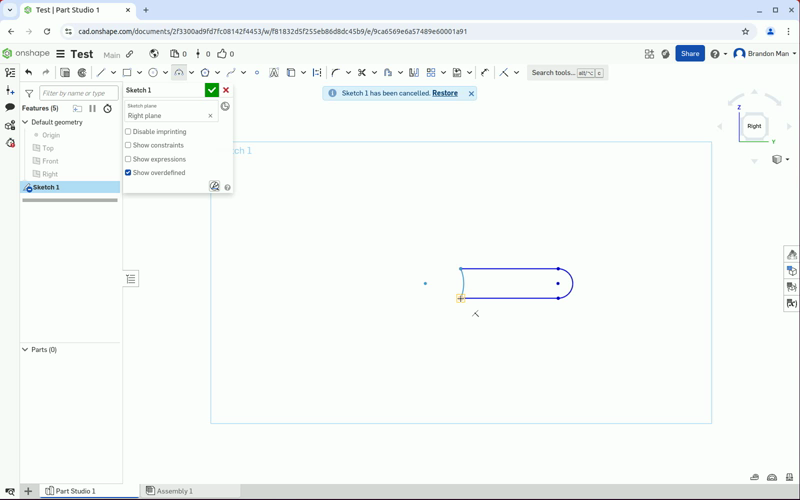
click(460, 298)
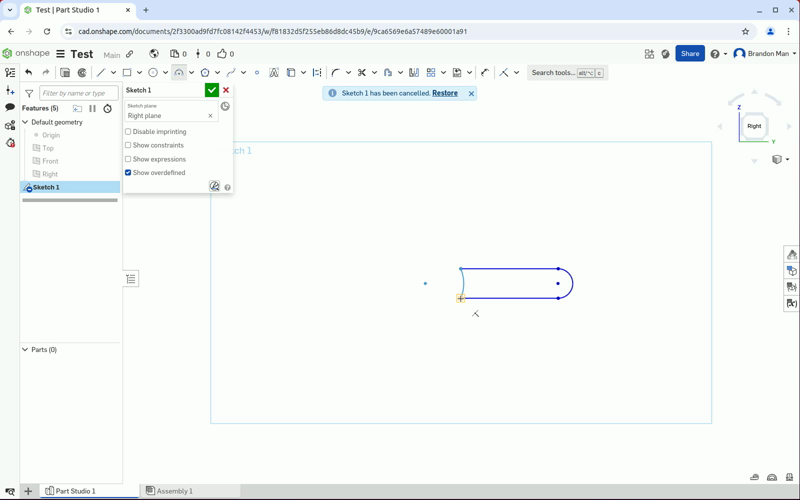
key_down(shift)
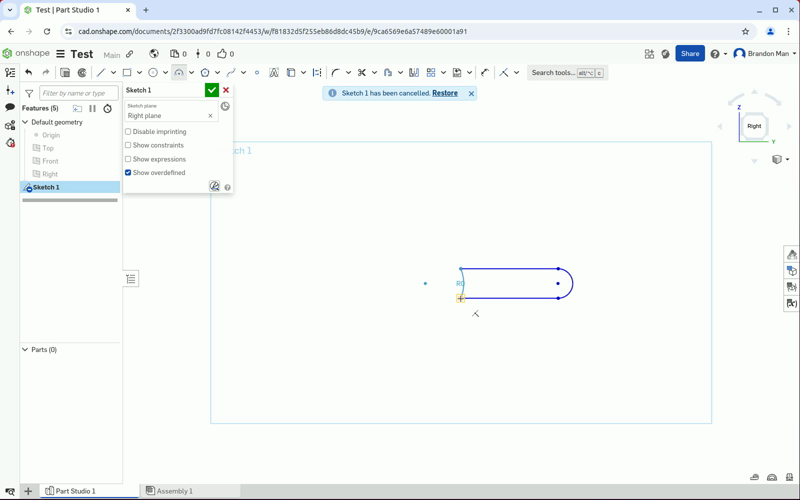
mouse_move(446, 283)
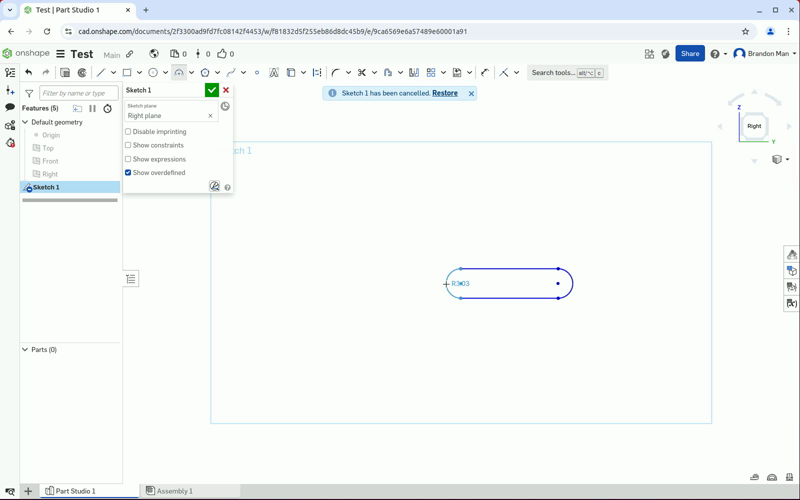
click(446, 283)
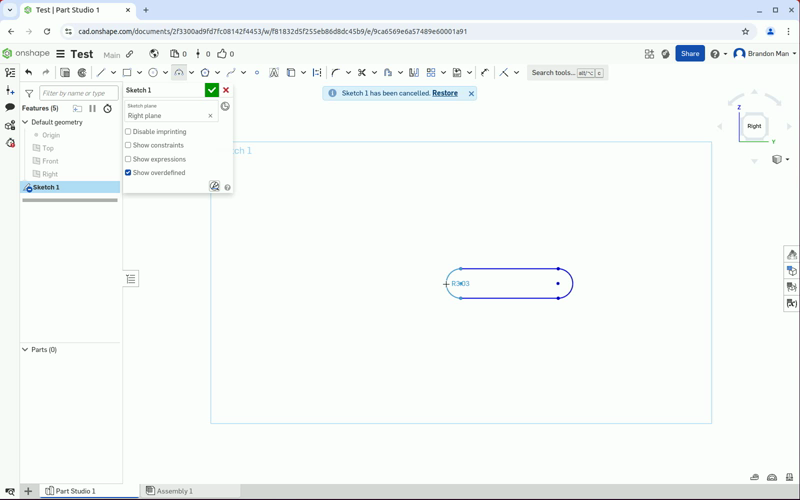
key_up(shift)
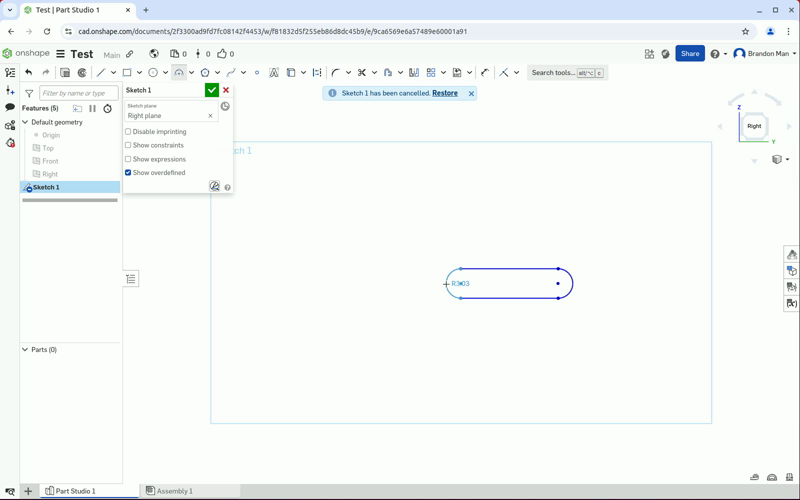
key(esc)
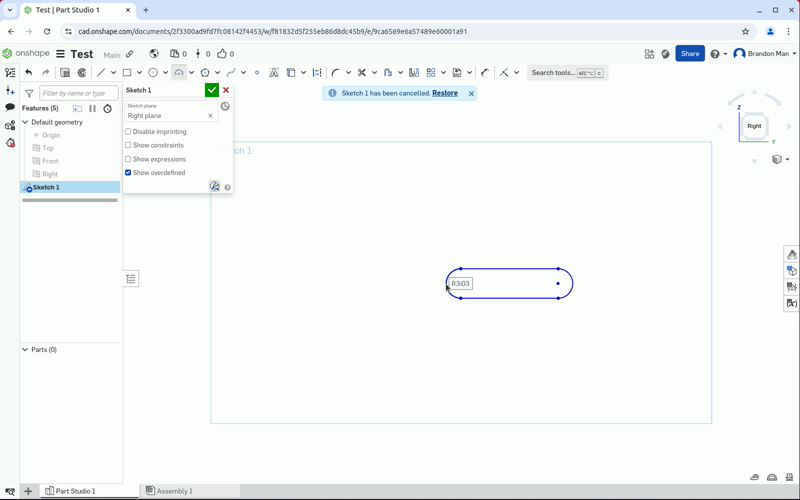
key(c)
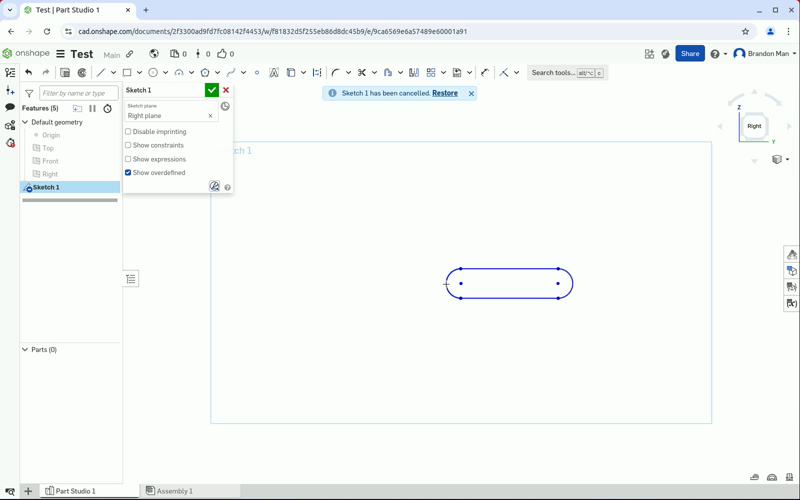
key_down(shift)
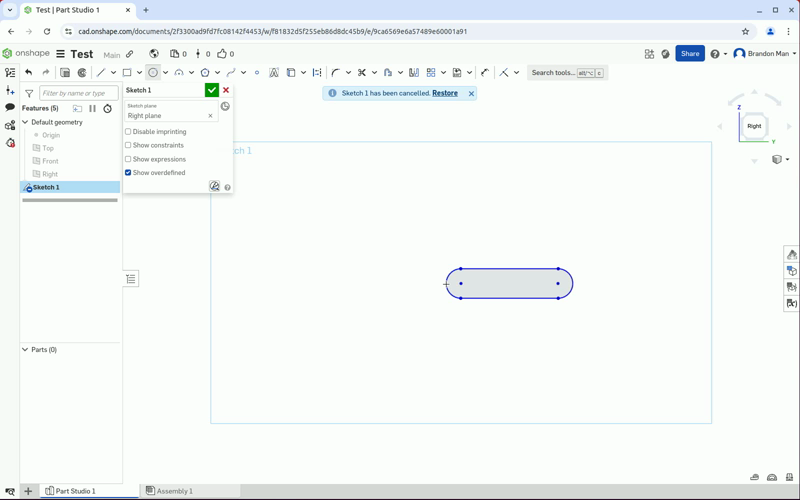
mouse_move(460, 282)
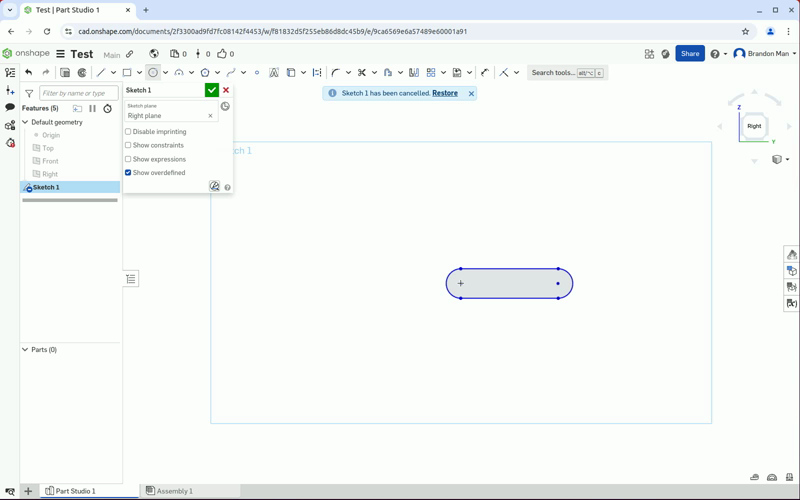
scroll(6)
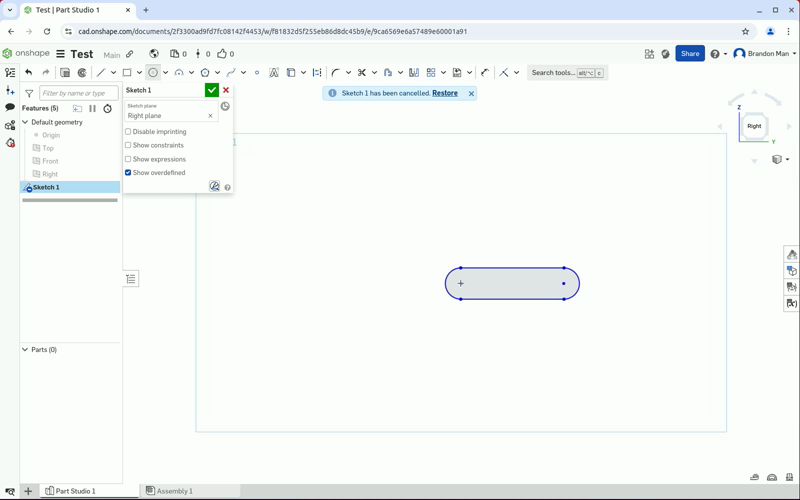
scroll(6)
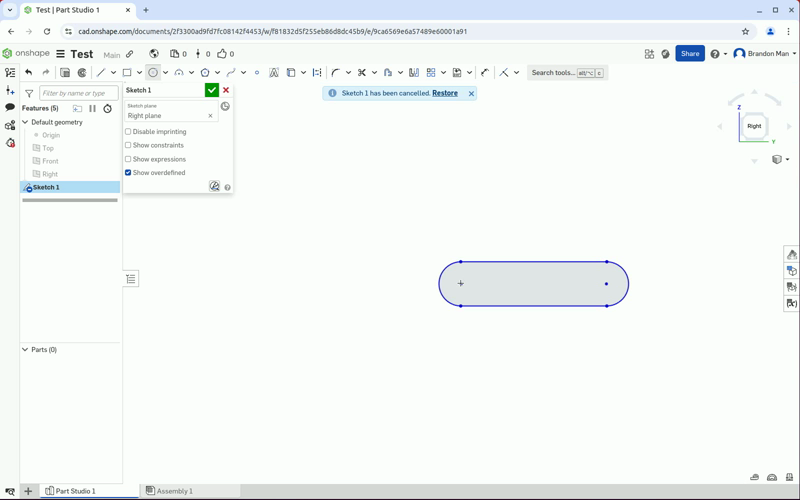
scroll(6)
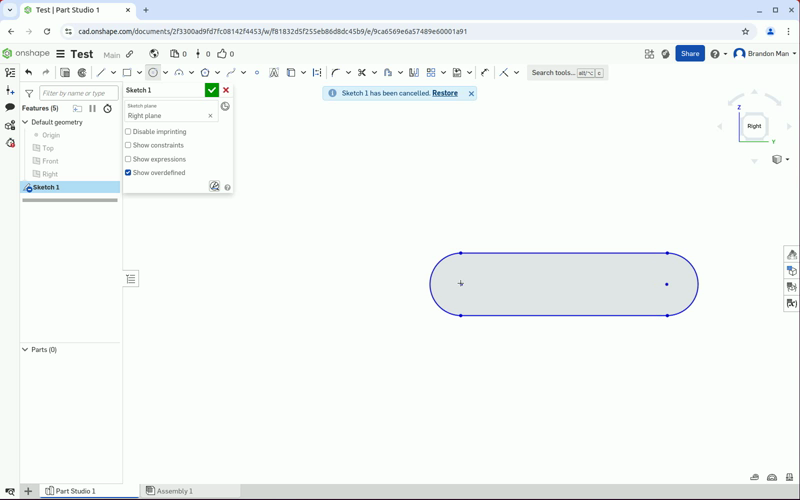
scroll(6)
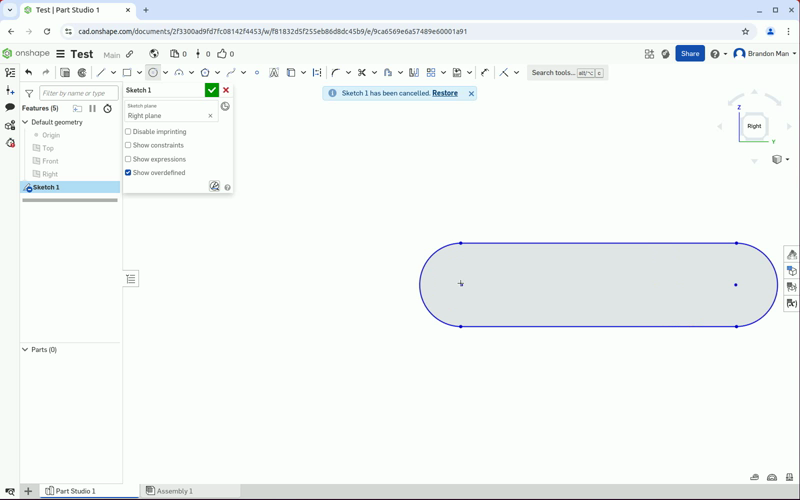
scroll(6)
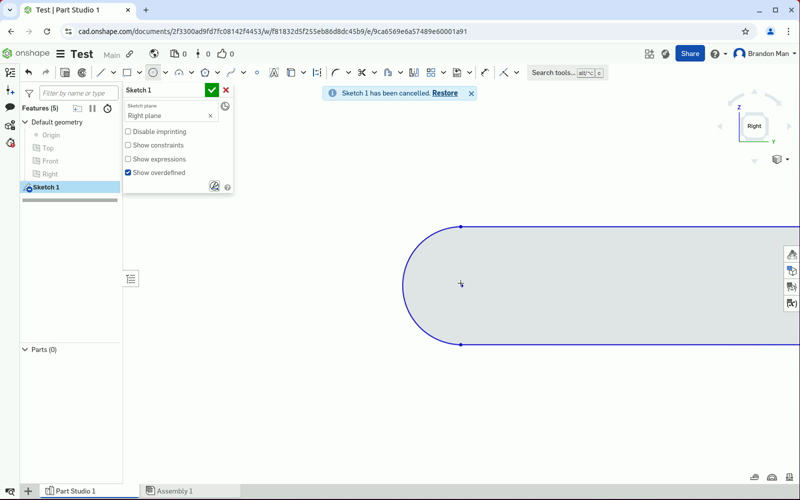
scroll(6)
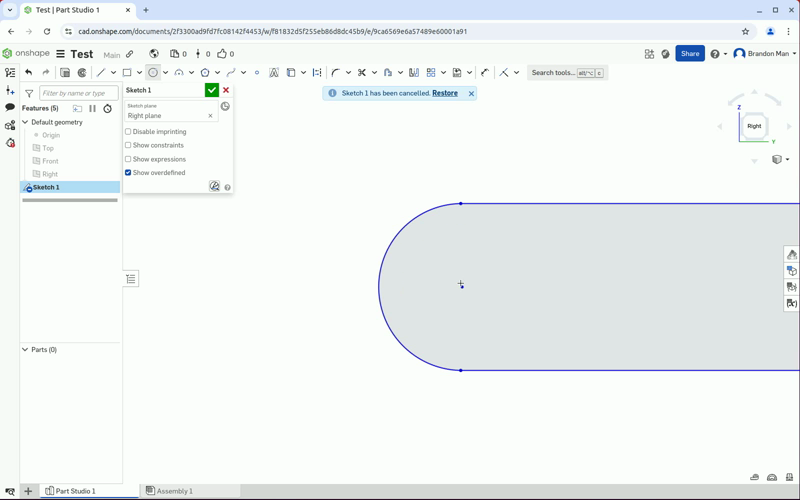
scroll(6)
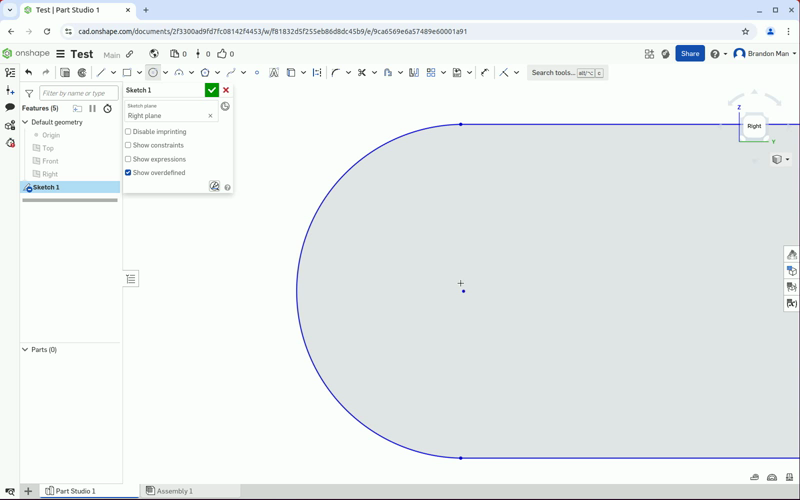
click(460, 282)
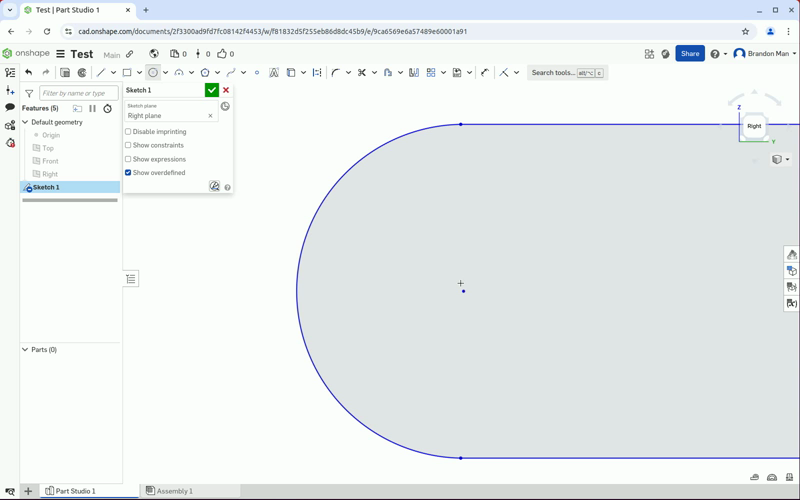
scroll(-6)
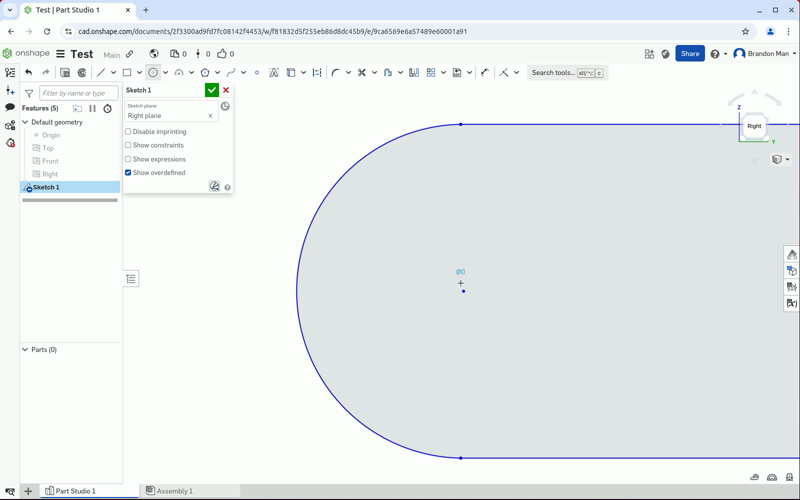
scroll(-6)
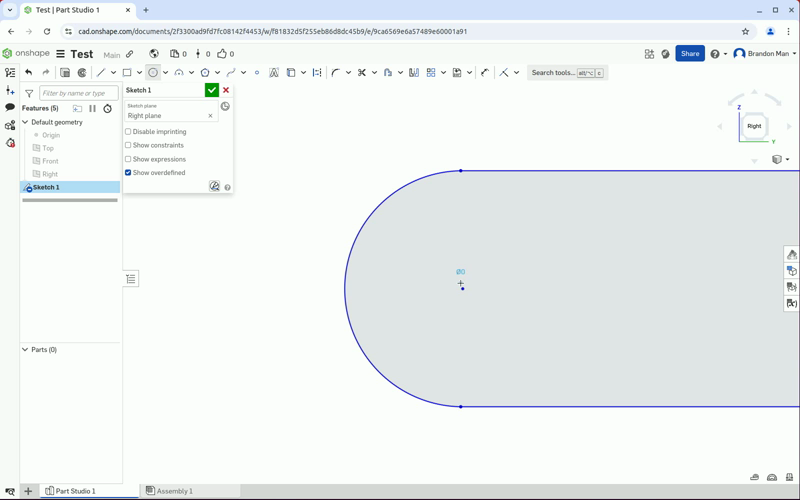
scroll(-6)
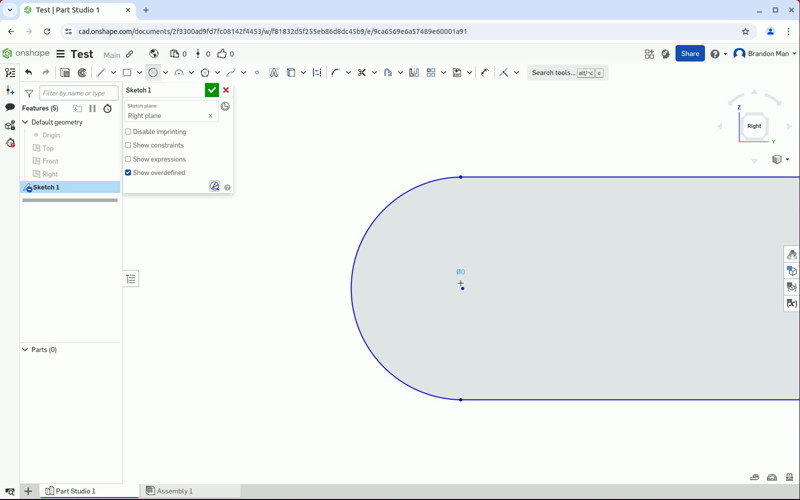
scroll(-6)
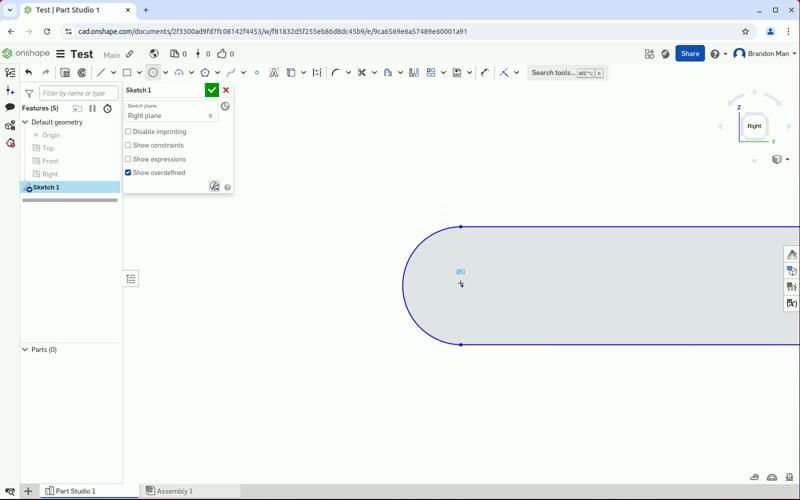
scroll(-6)
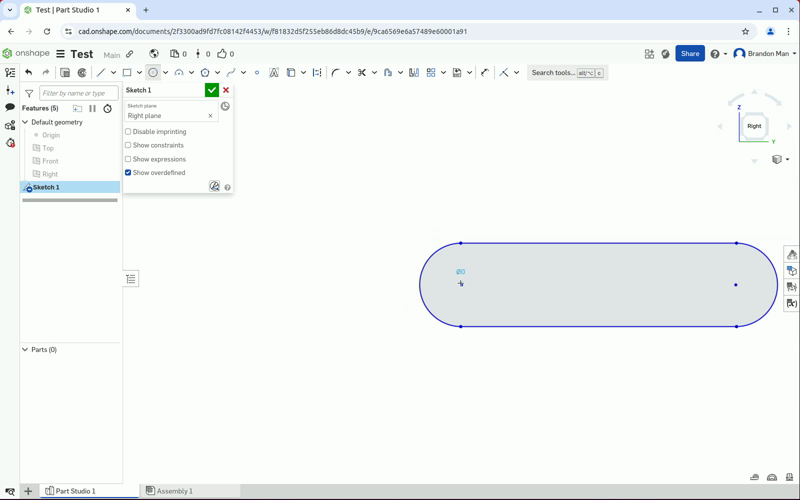
scroll(-6)
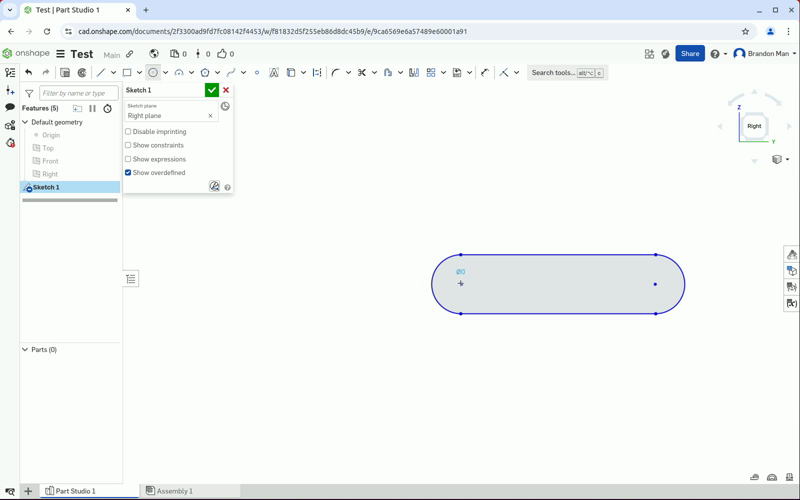
scroll(-6)
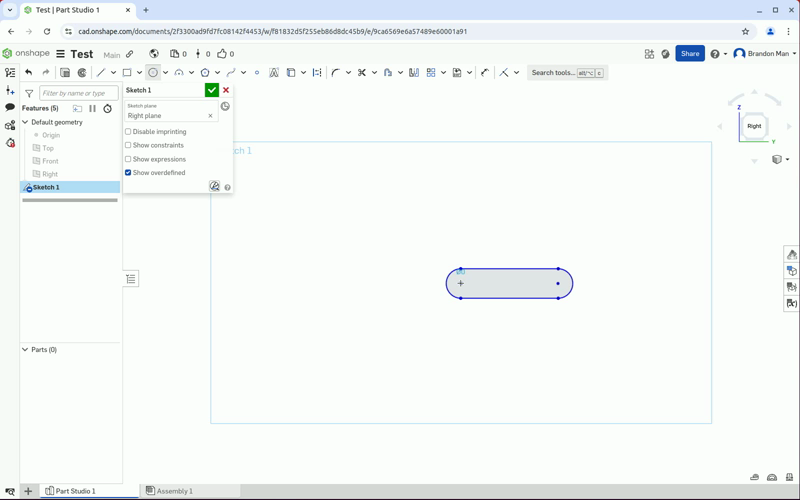
key_up(shift)
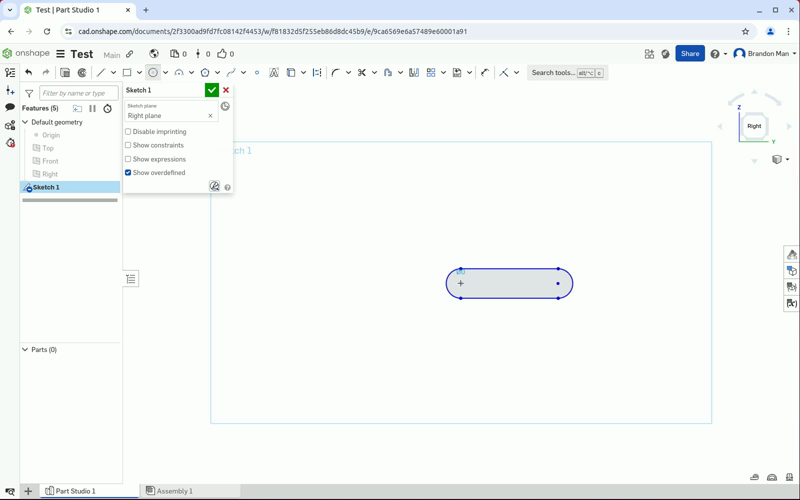
mouse_move(466, 282)
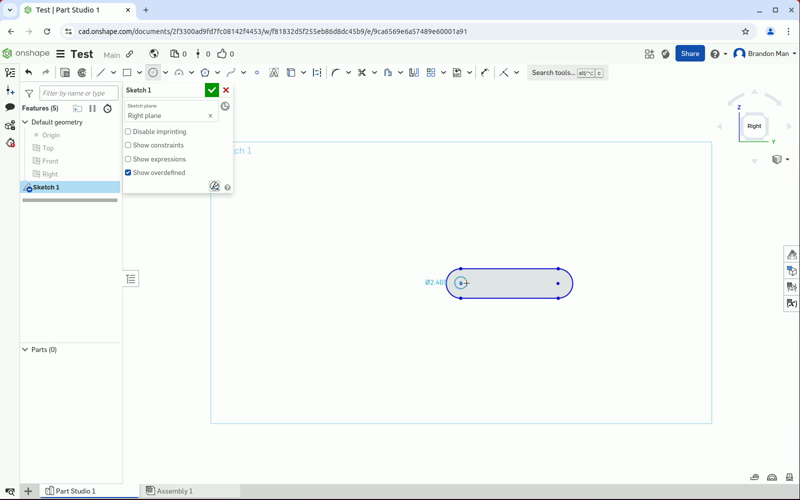
click(466, 282)
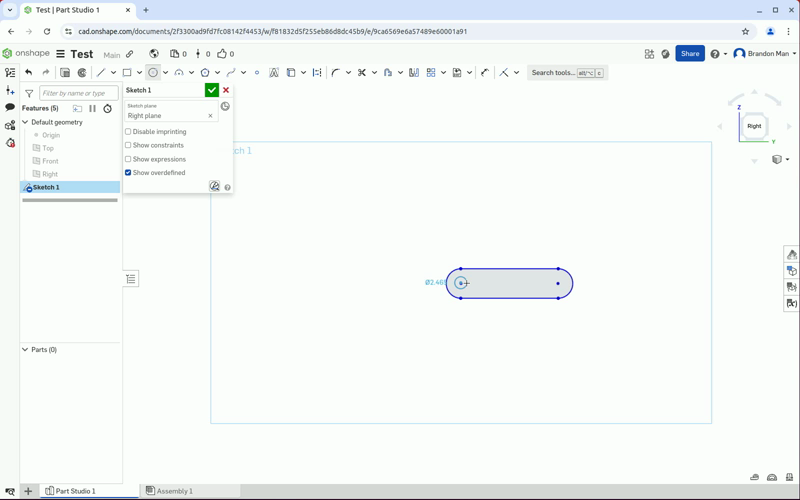
key(esc)
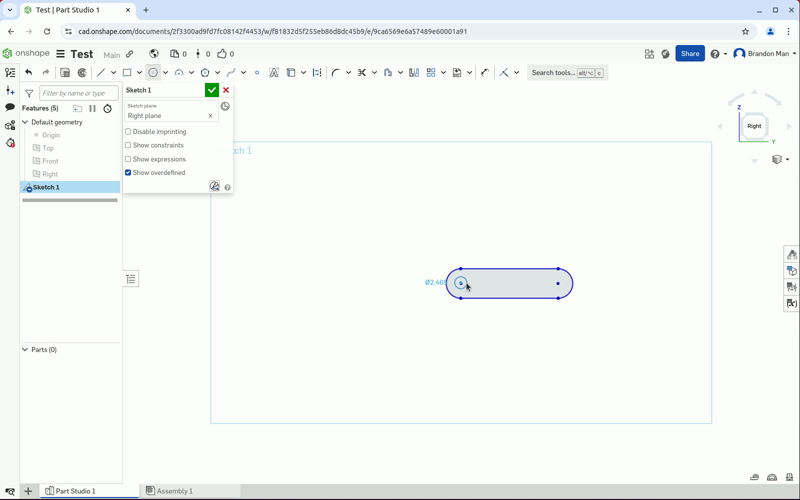
key(c)
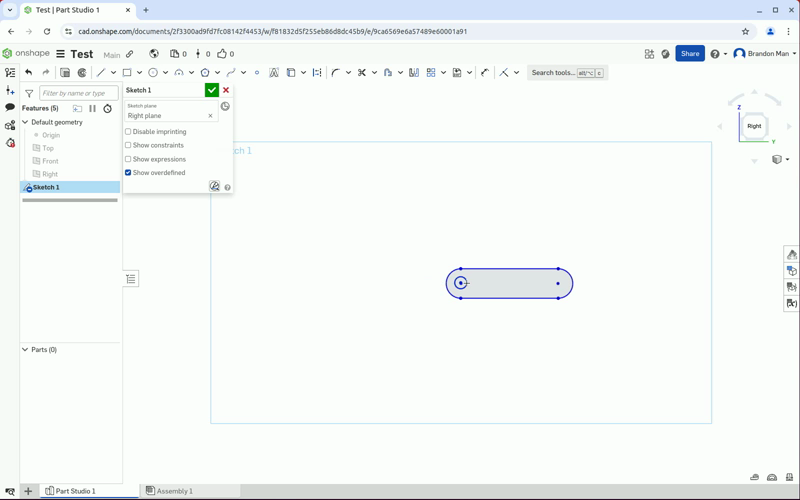
key_down(shift)
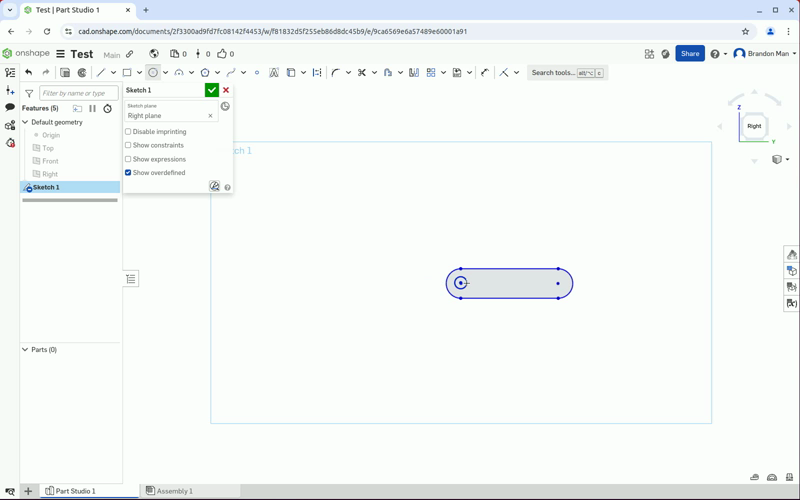
mouse_move(498, 282)
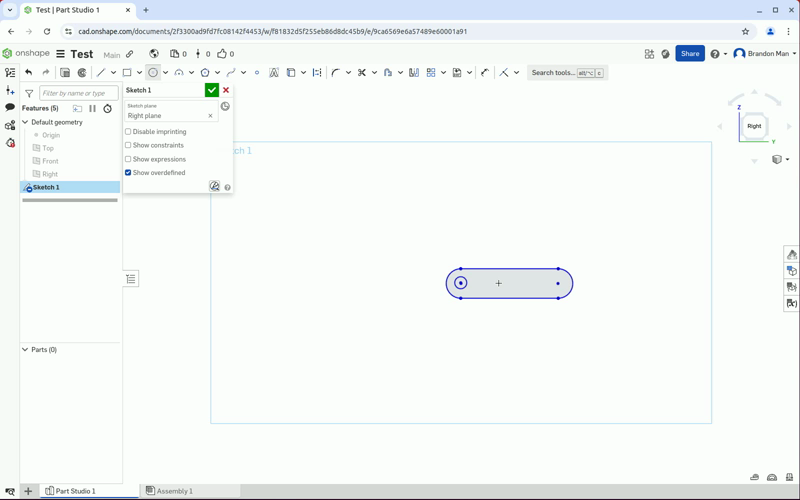
click(498, 282)
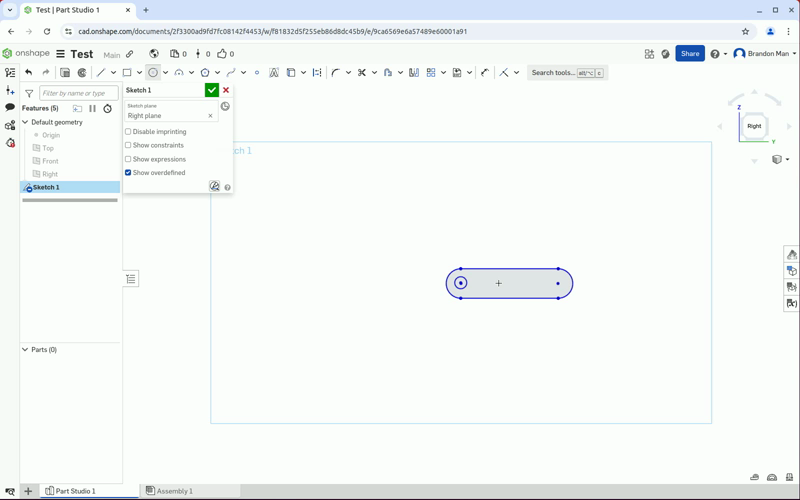
key_up(shift)
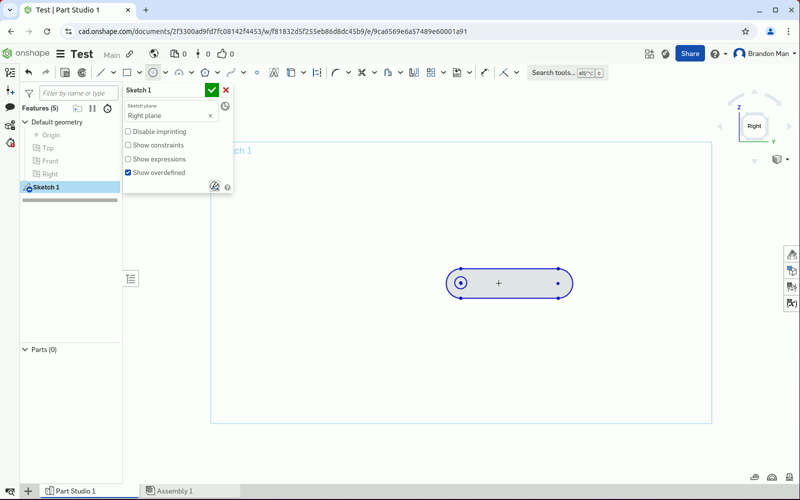
mouse_move(504, 282)
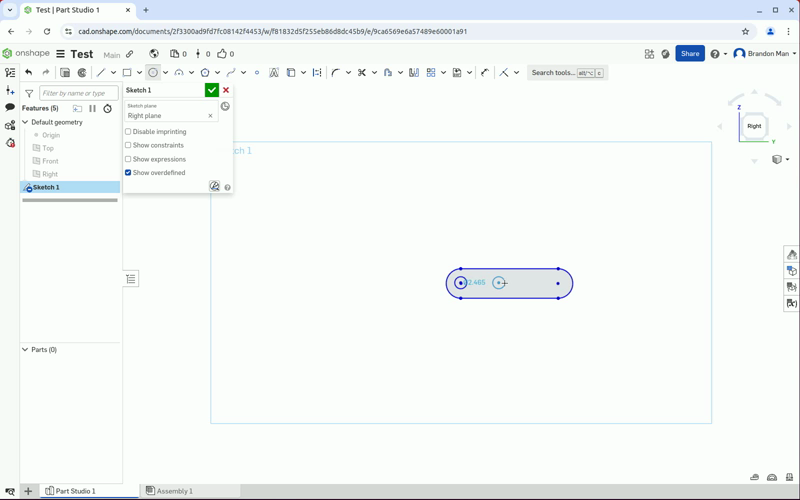
click(504, 282)
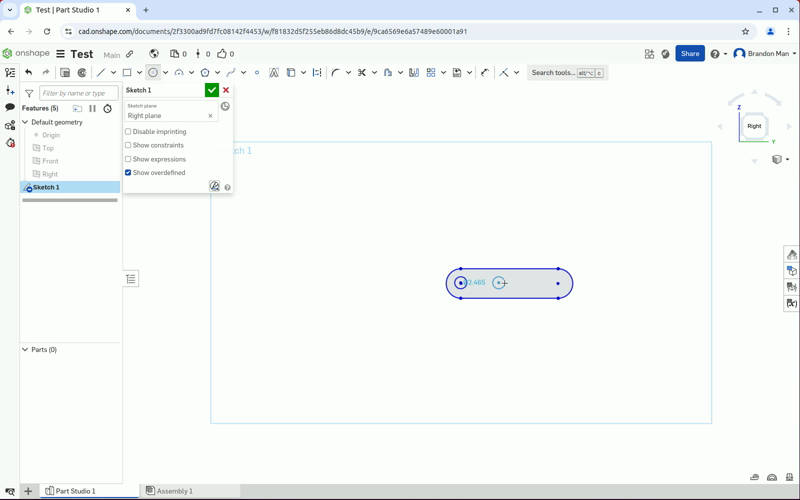
key(esc)
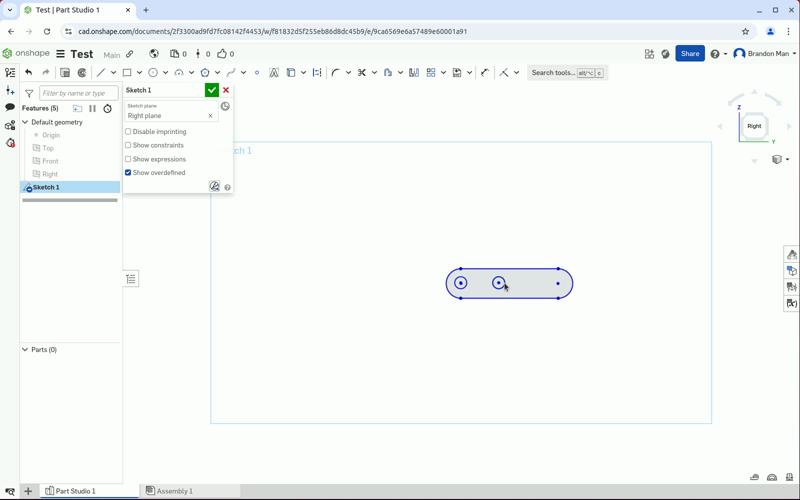
mouse_move(567, 281)
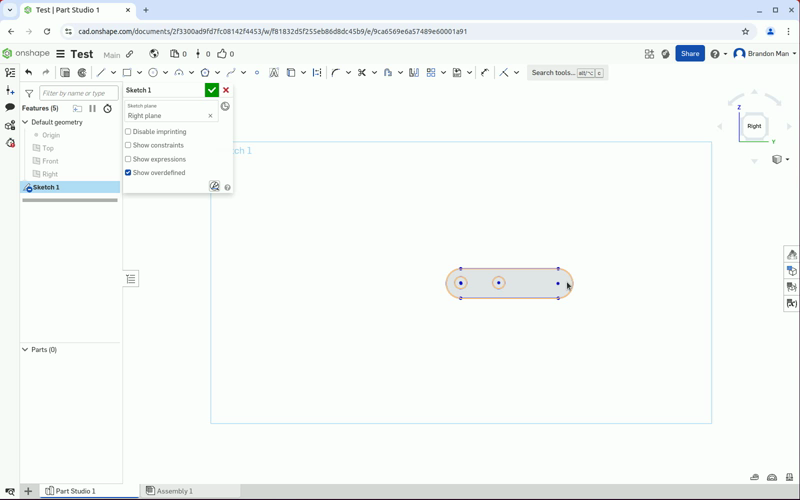
click(567, 281)
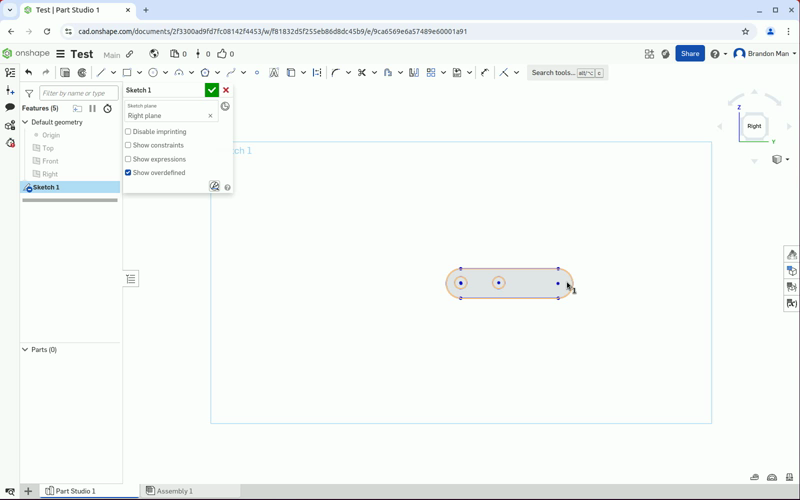
mouse_move(73, 352)
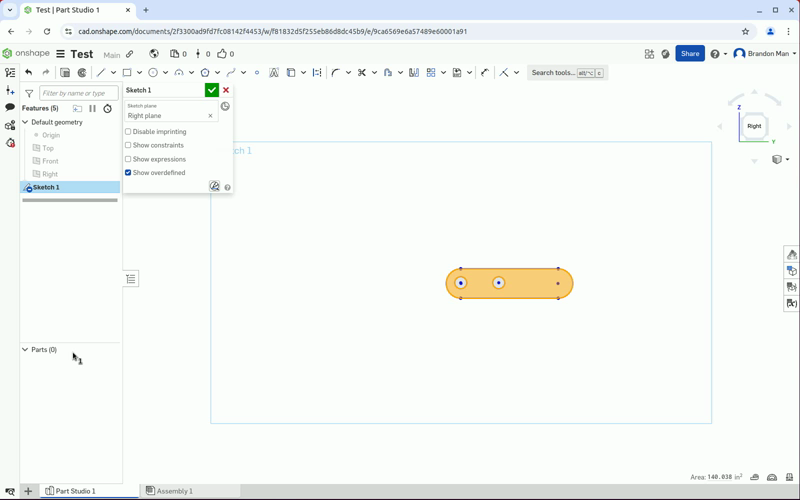
key(shift+y)
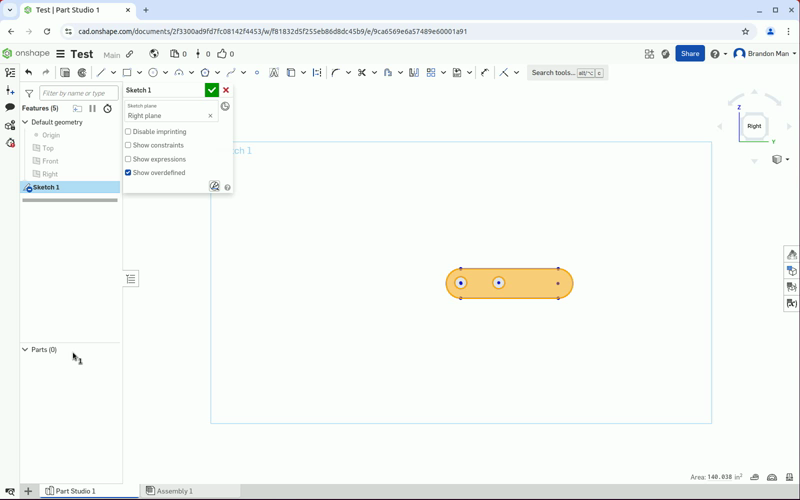
key(shift+e)
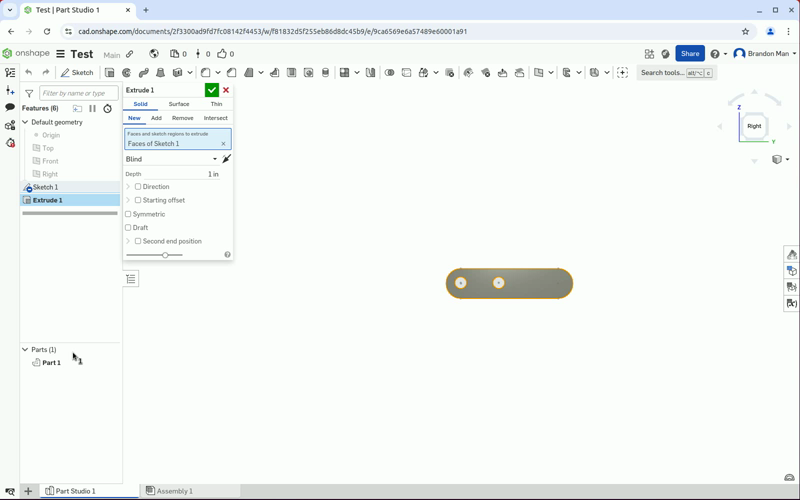
mouse_move(143, 106)
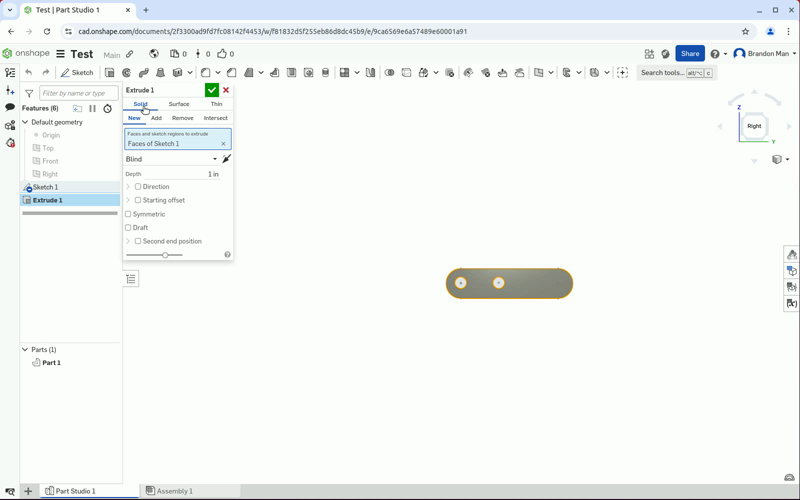
click(143, 106)
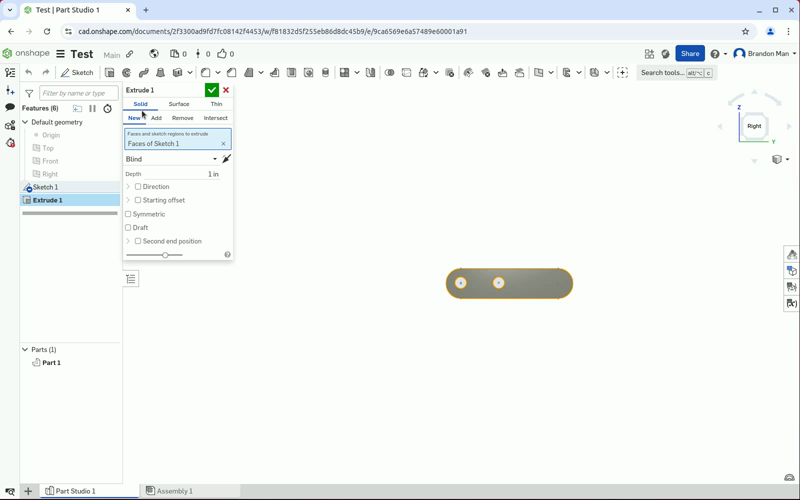
mouse_move(137, 120)
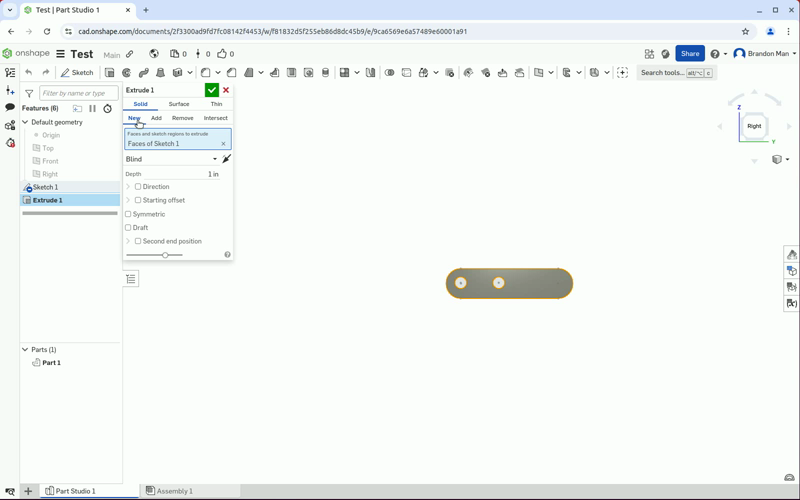
click(137, 120)
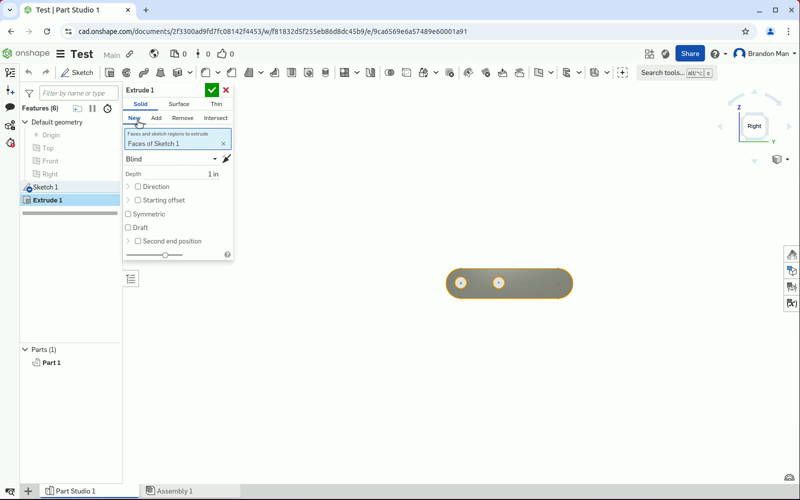
key(tab, 4)
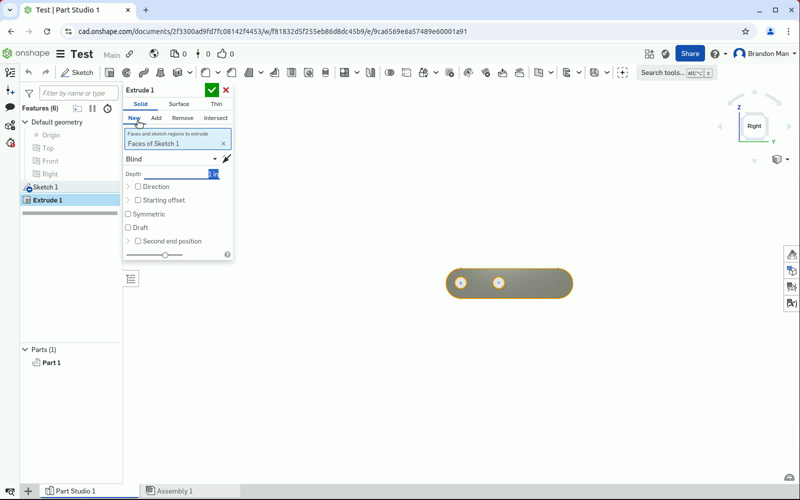
text(1.204)
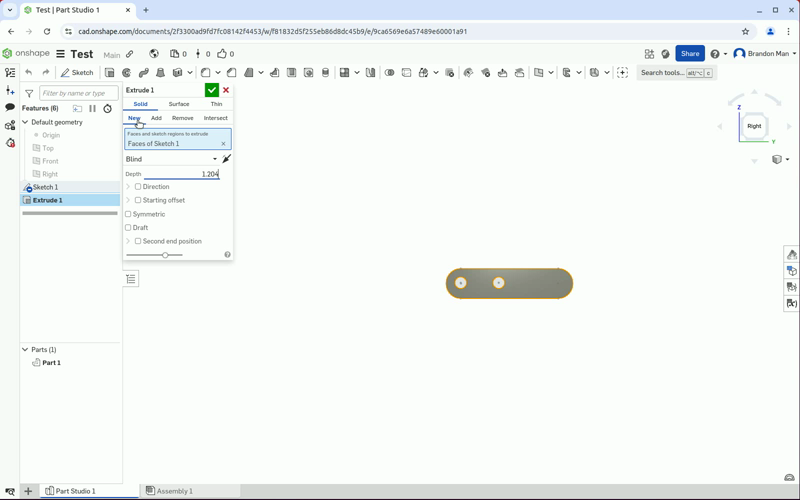
key(enter)
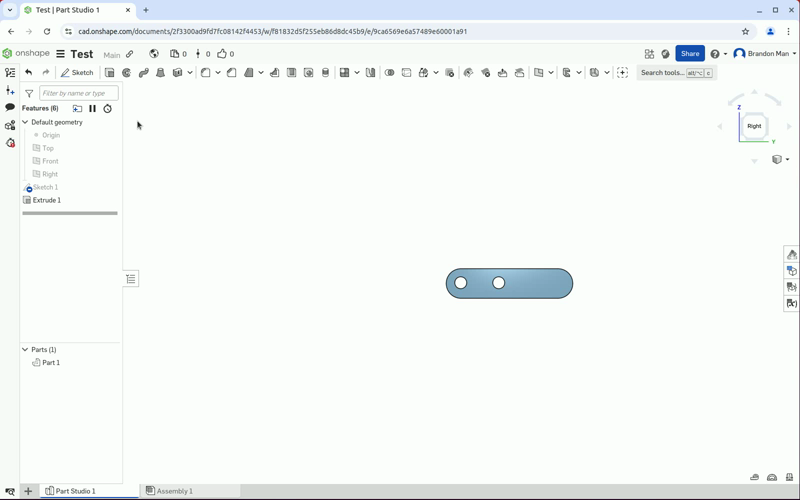
key(shift+h)
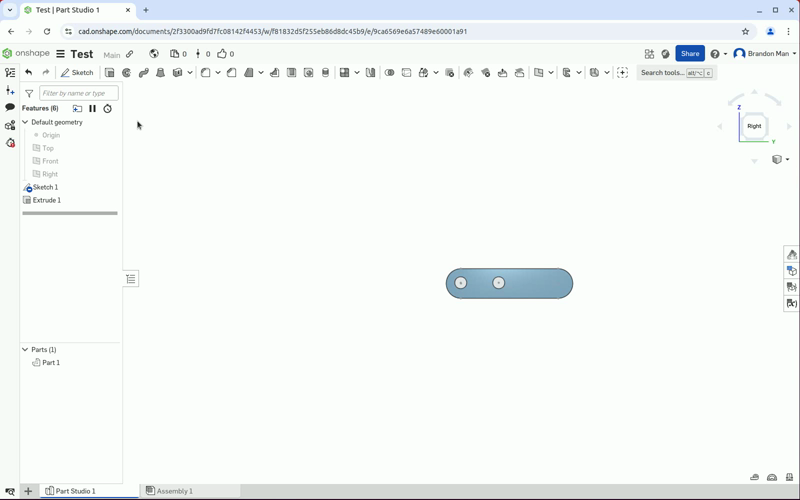
key(shift+h)
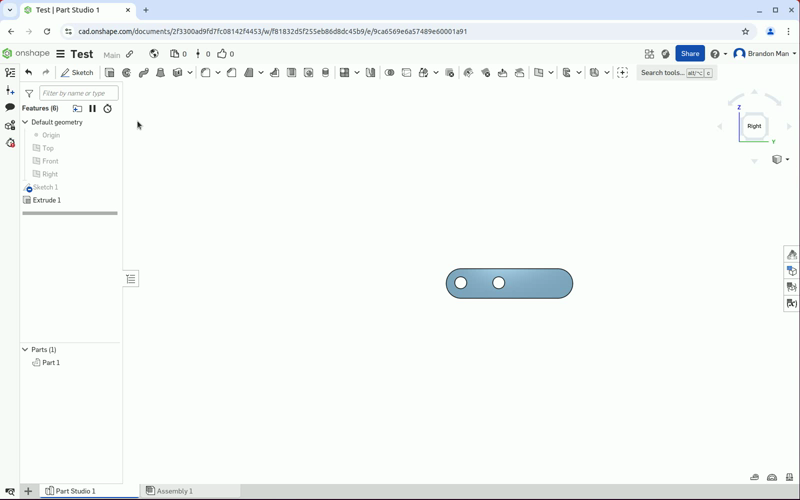
mouse_move(73, 189)
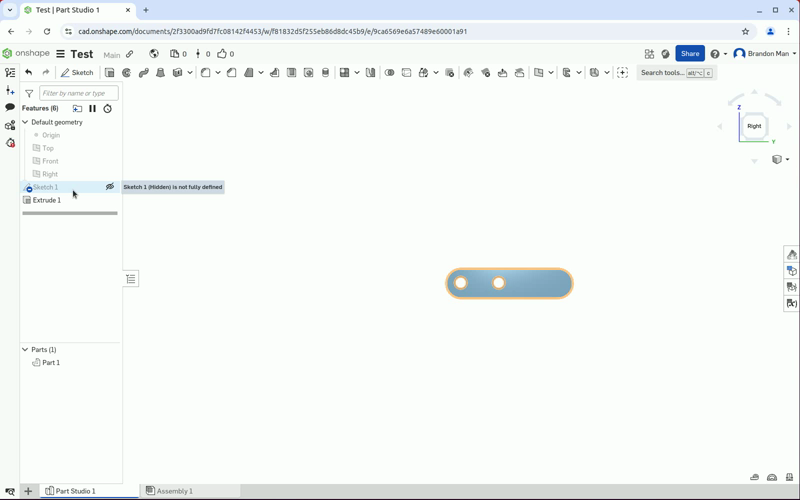
click(73, 189)
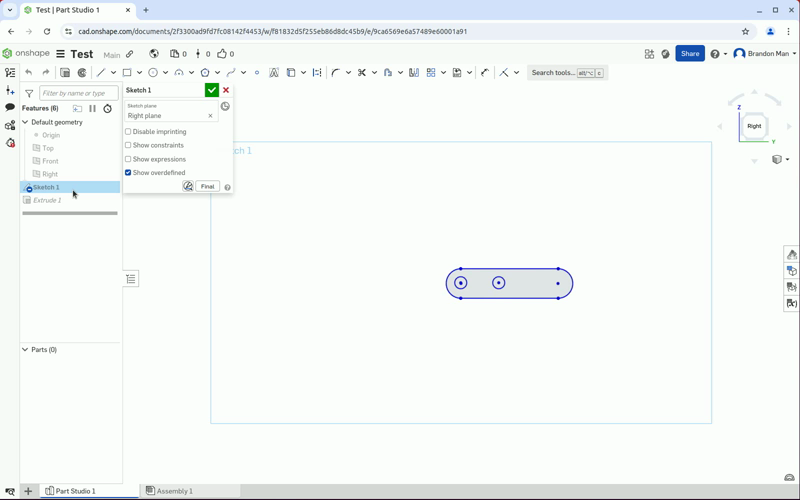
mouse_move(229, 92)
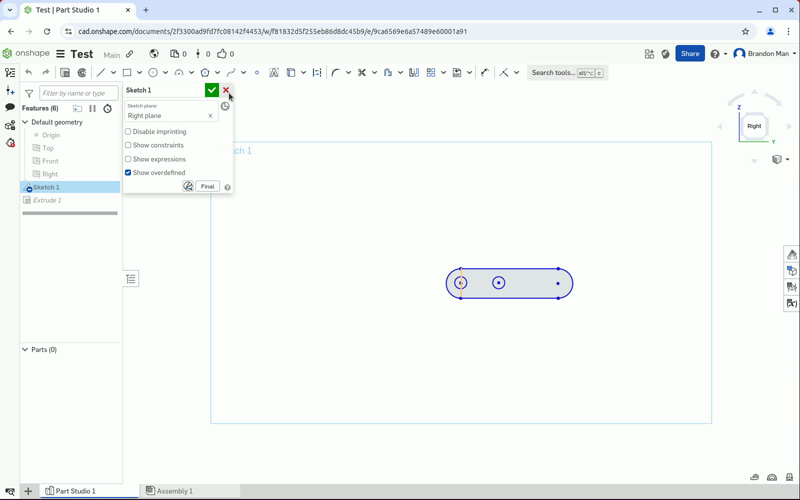
click(229, 92)
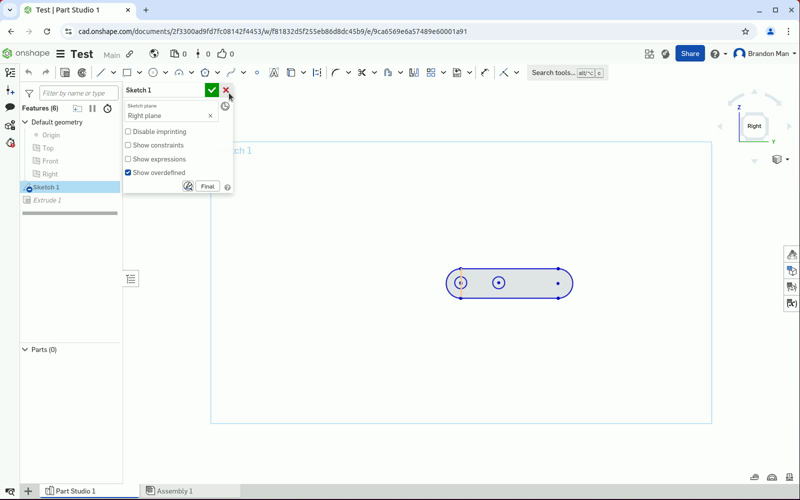
key(shift+s)
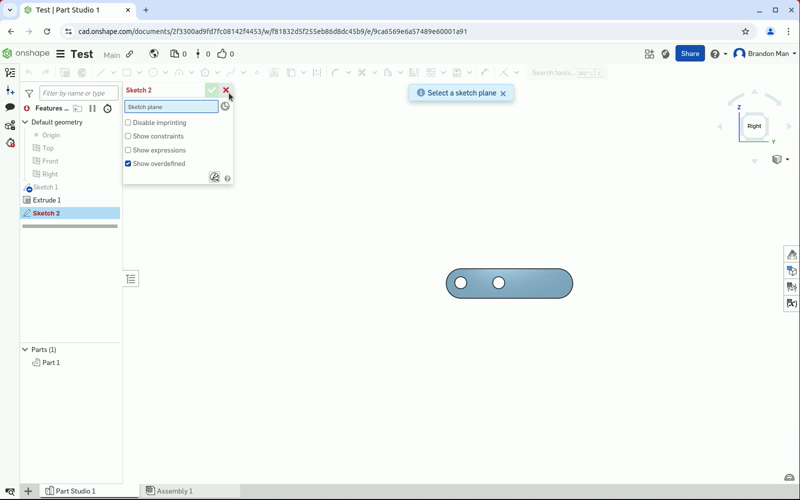
mouse_move(73, 176)
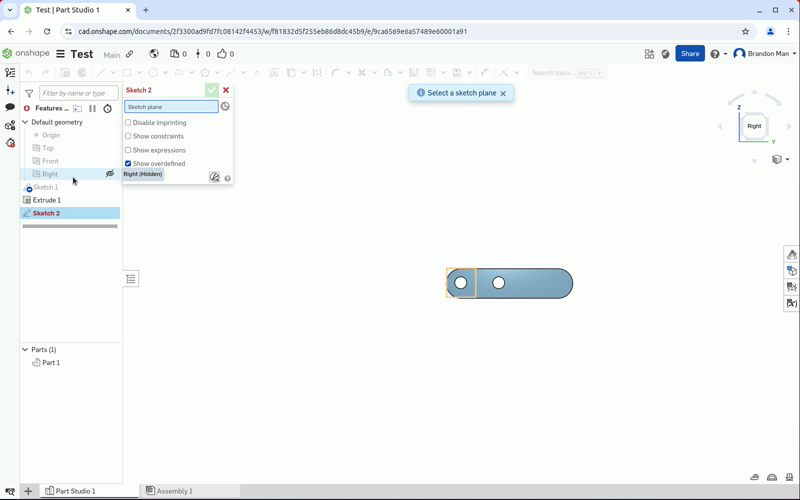
click(73, 176)
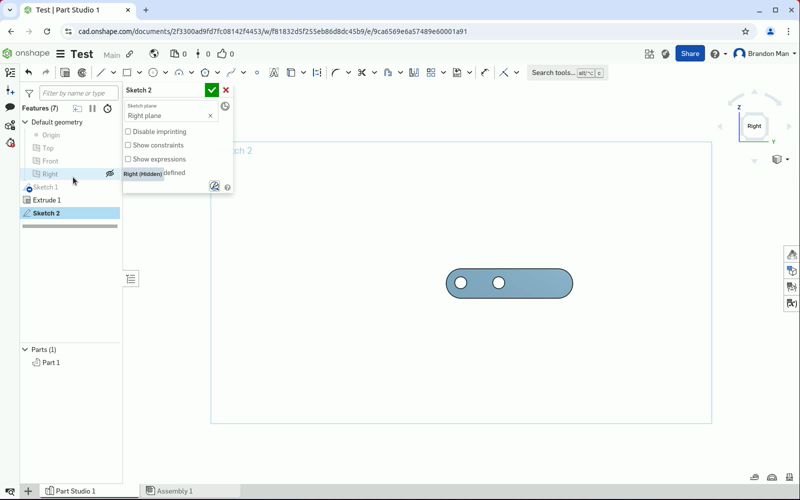
mouse_move(73, 352)
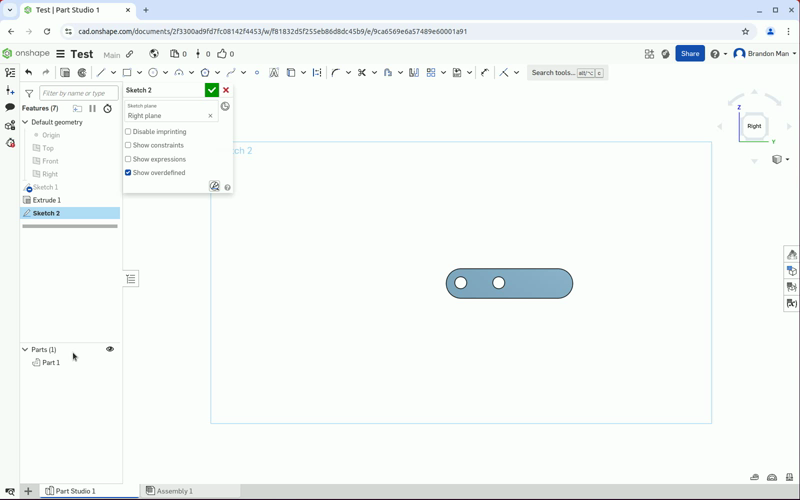
key(y)
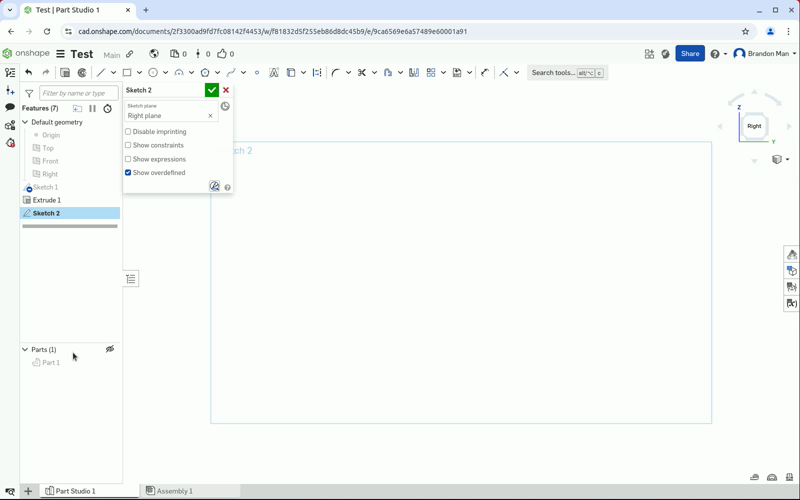
key(c)
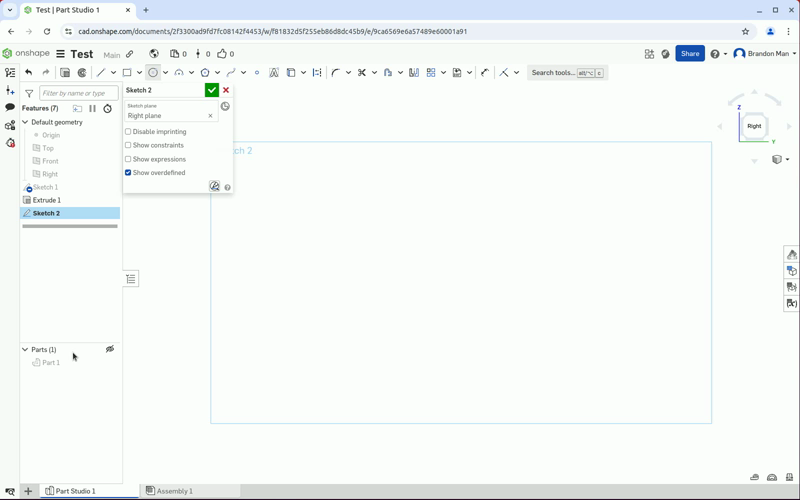
key_down(shift)
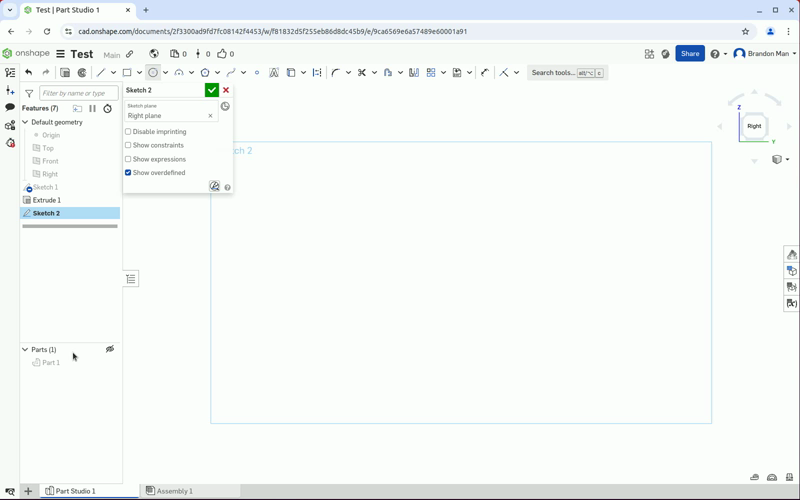
mouse_move(558, 282)
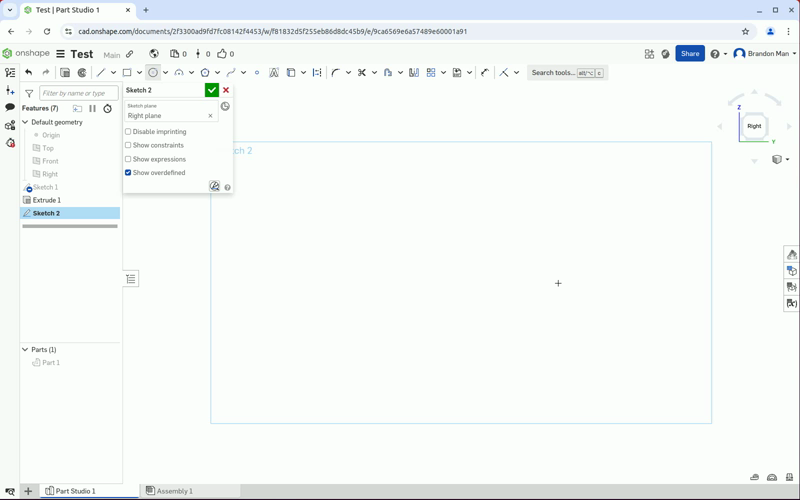
click(558, 282)
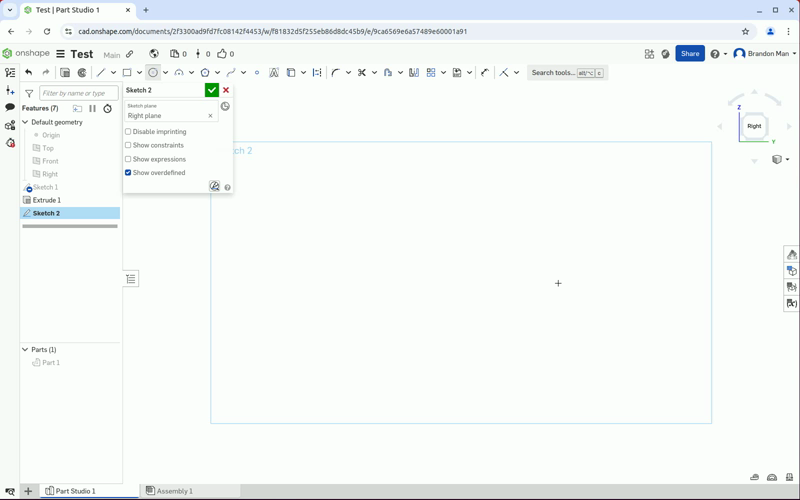
key_up(shift)
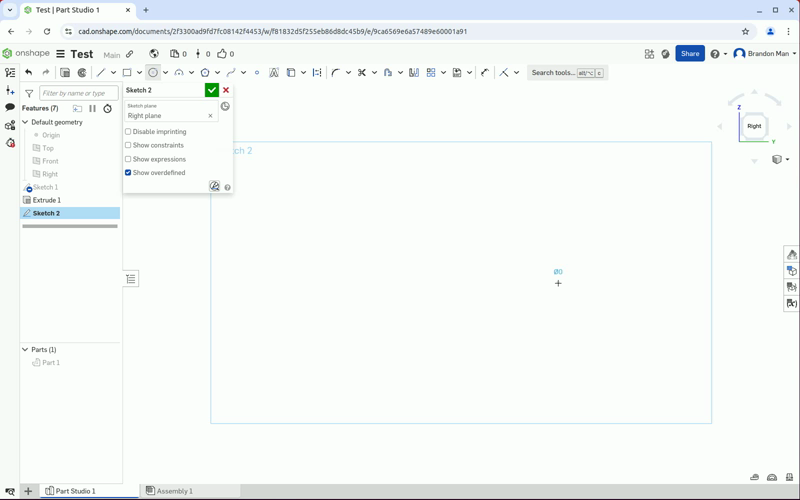
mouse_move(570, 282)
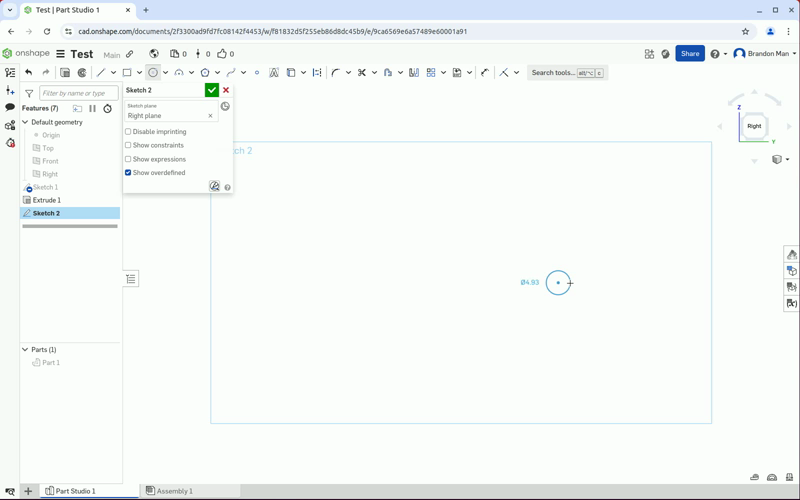
click(570, 282)
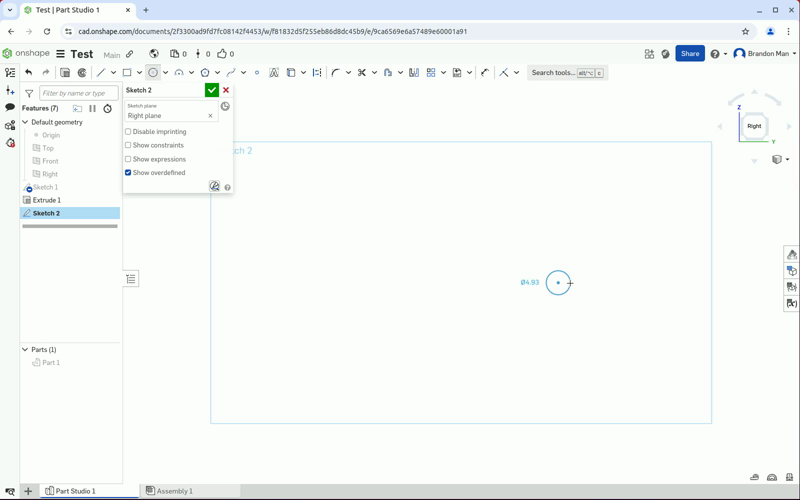
key(esc)
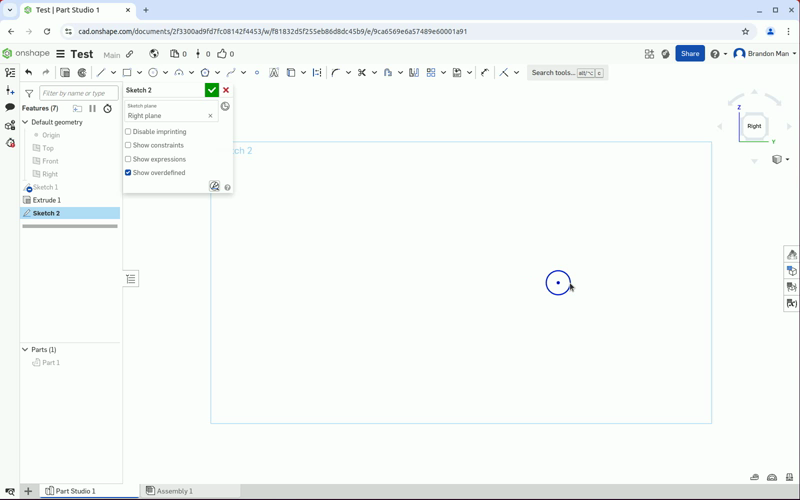
key(c)
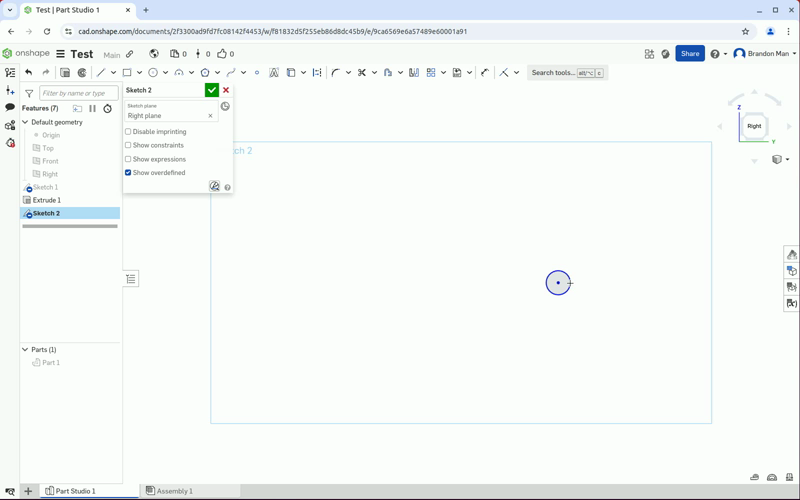
key_down(shift)
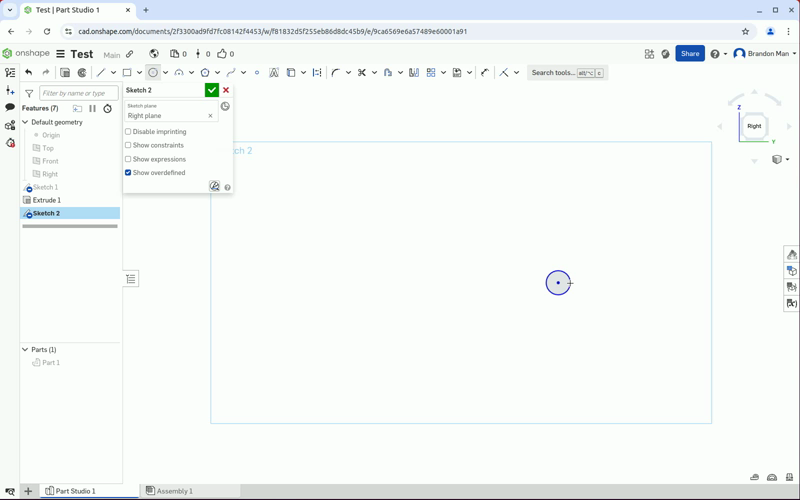
mouse_move(558, 282)
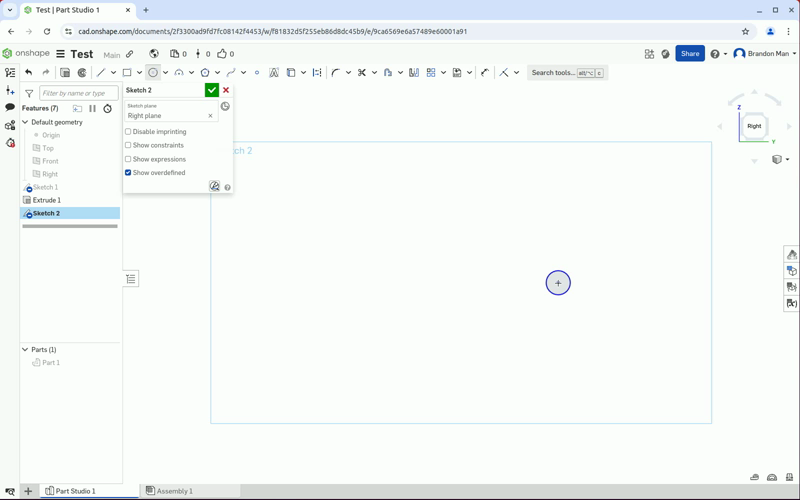
click(558, 282)
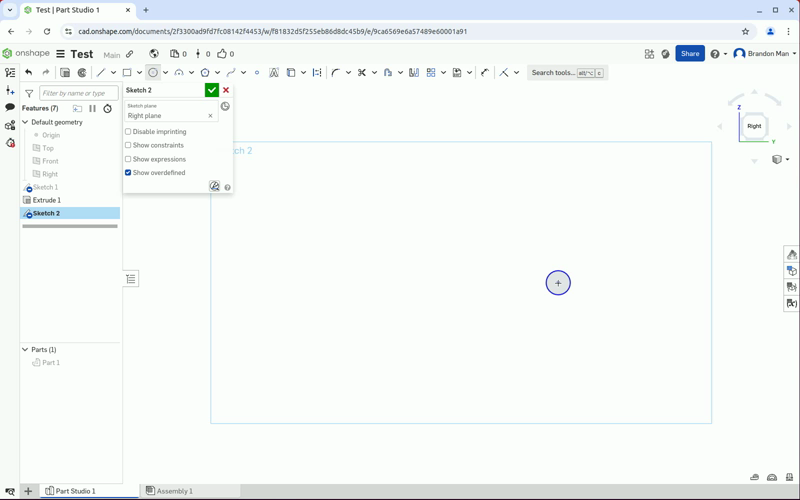
key_up(shift)
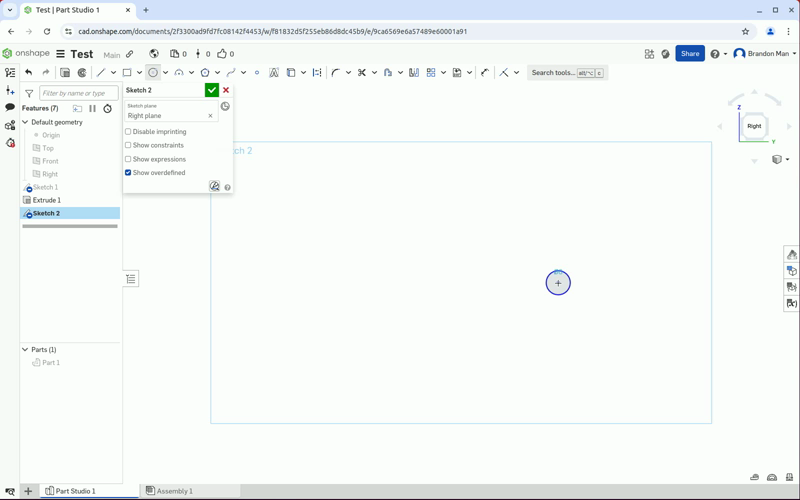
mouse_move(564, 282)
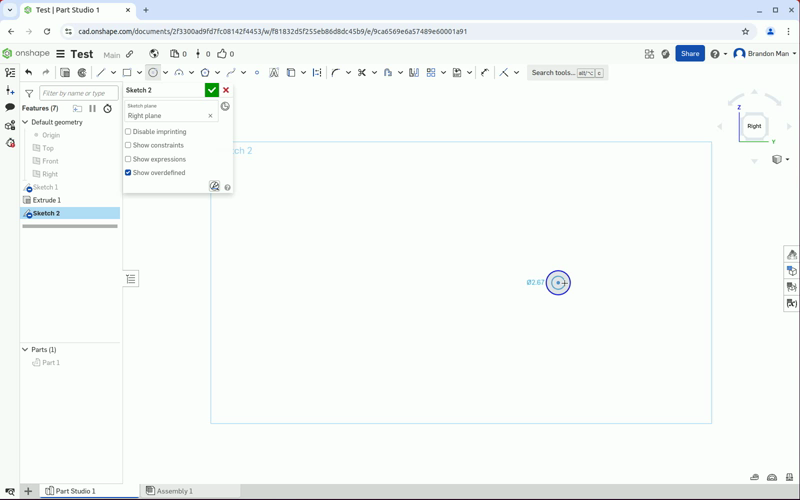
click(564, 282)
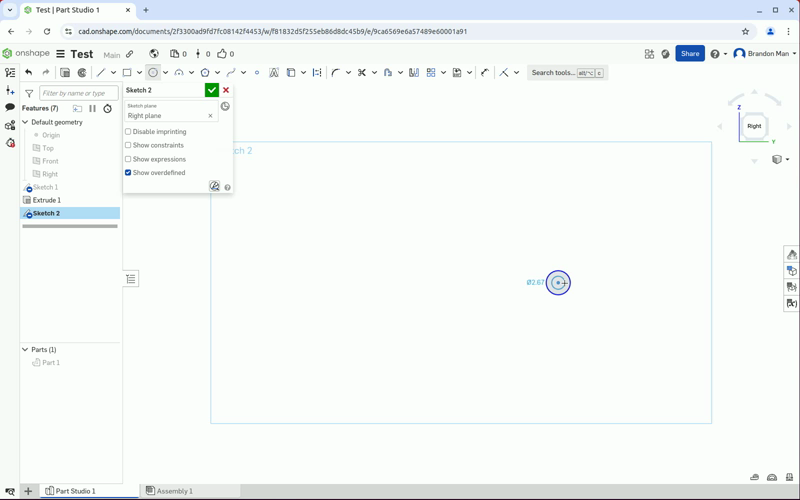
key(esc)
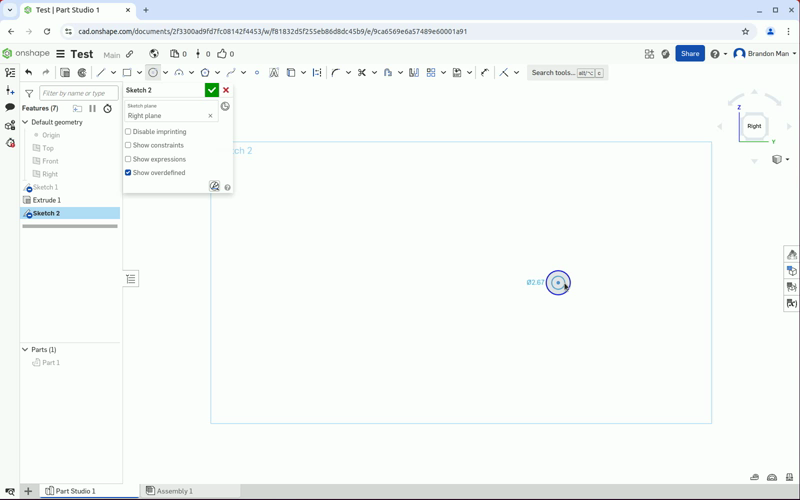
mouse_move(565, 288)
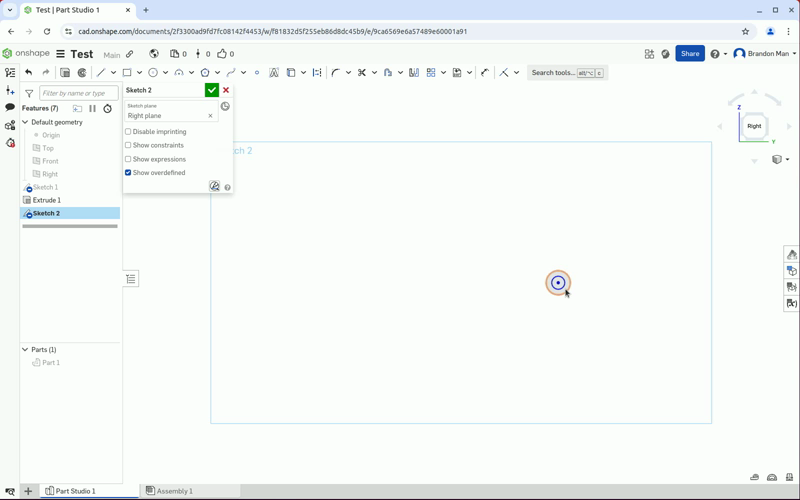
scroll(6)
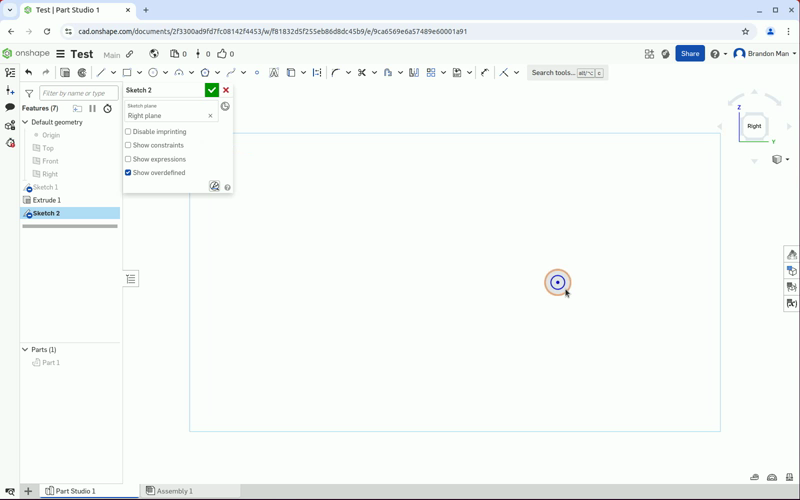
scroll(6)
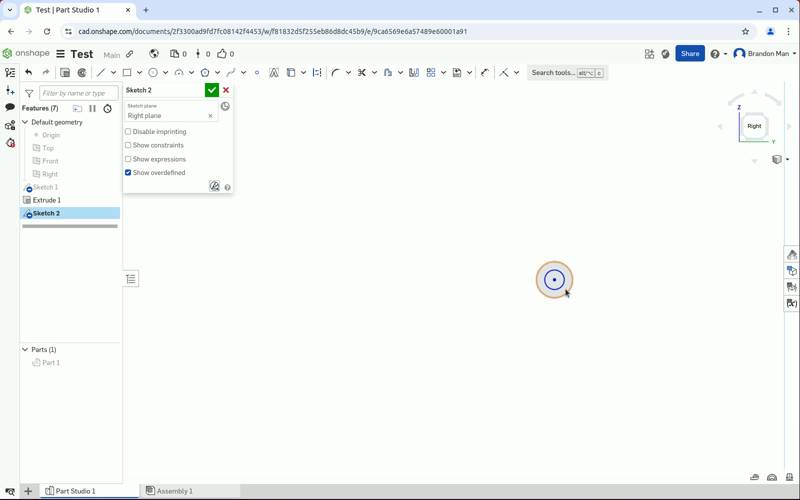
scroll(6)
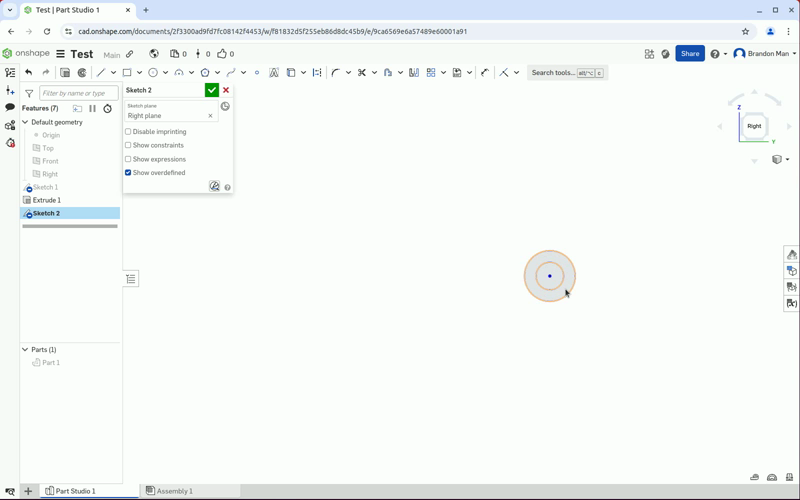
scroll(6)
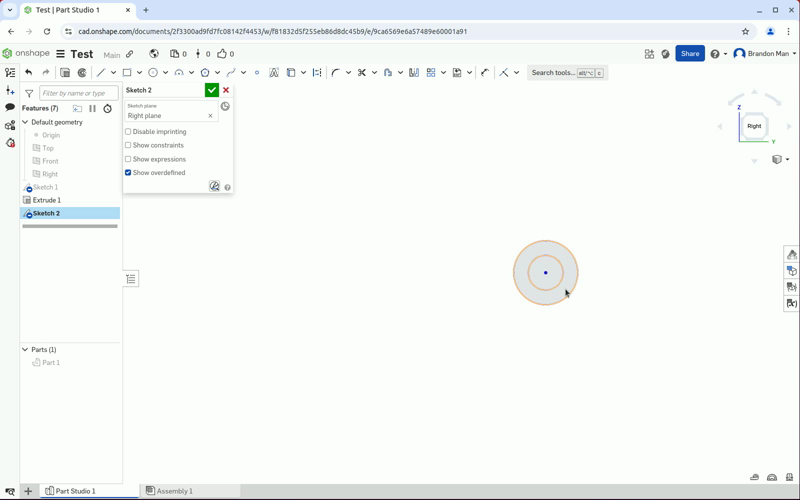
scroll(6)
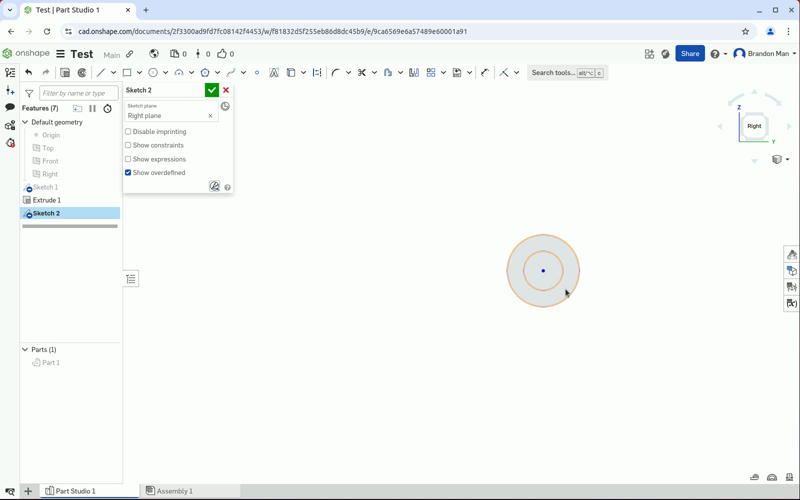
scroll(6)
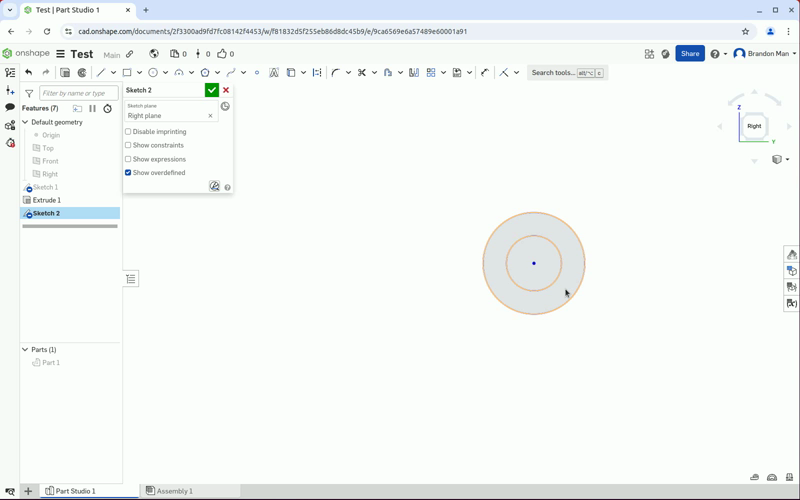
scroll(6)
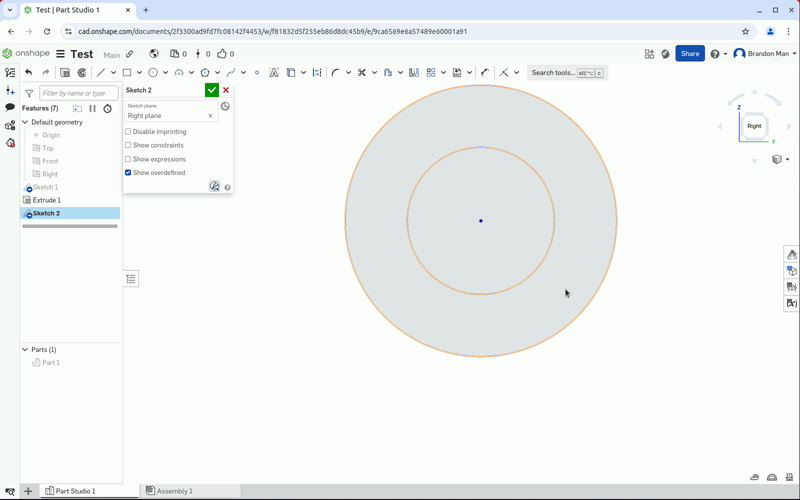
click(565, 288)
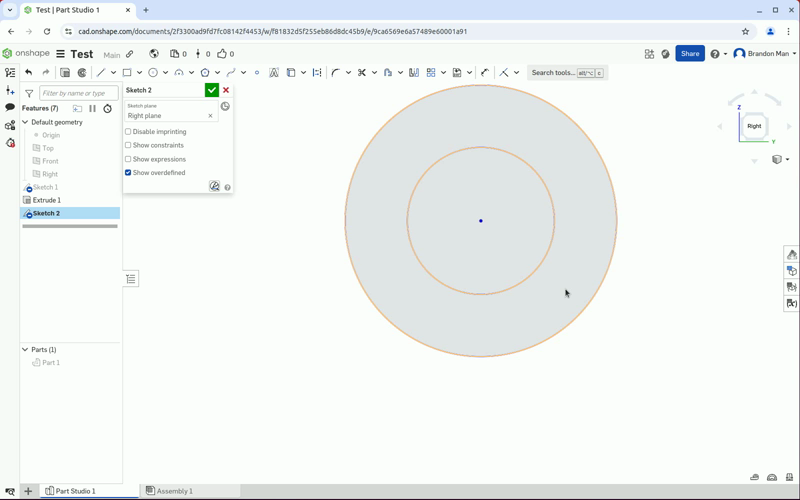
scroll(-6)
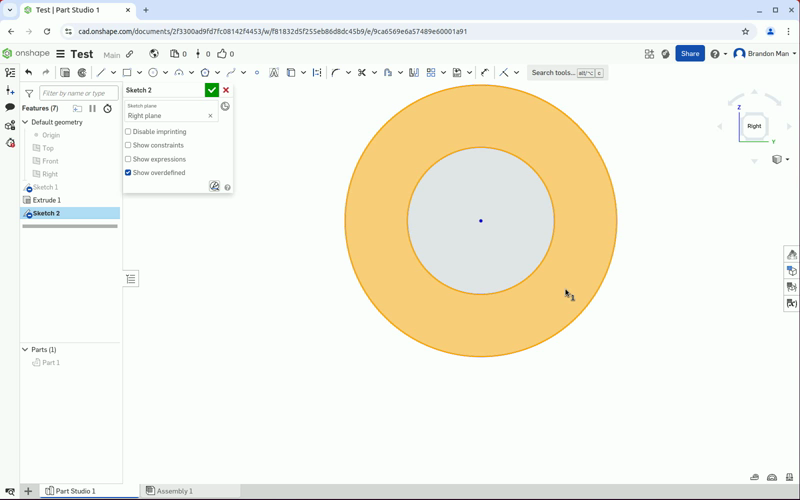
scroll(-6)
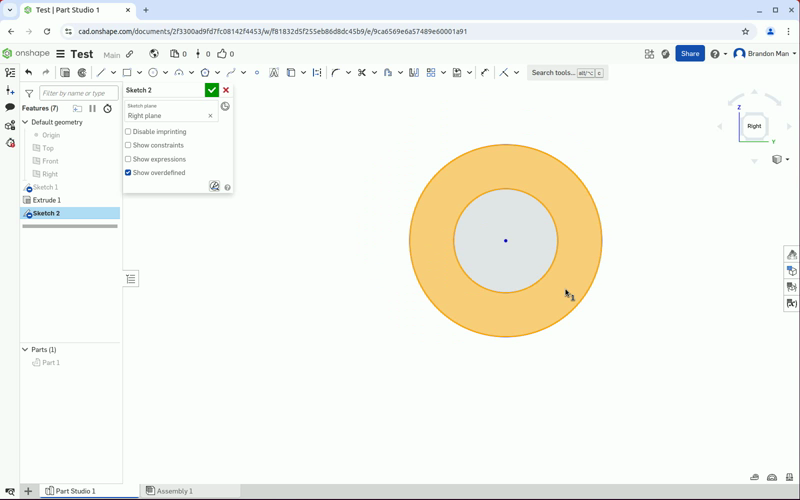
scroll(-6)
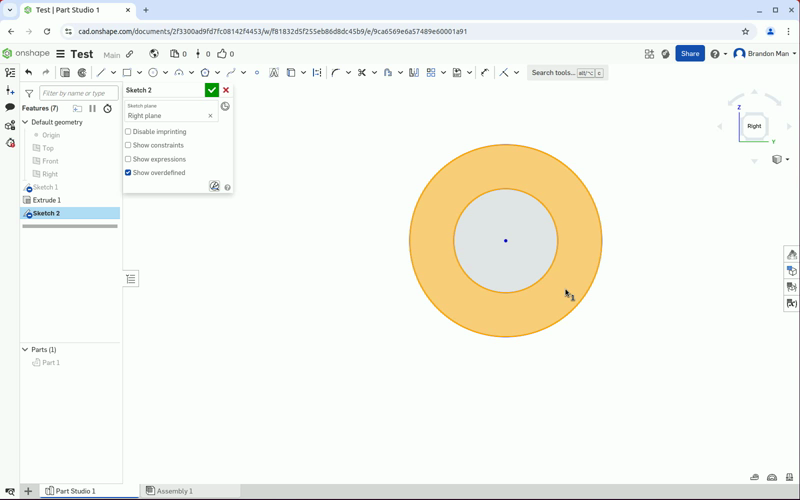
scroll(-6)
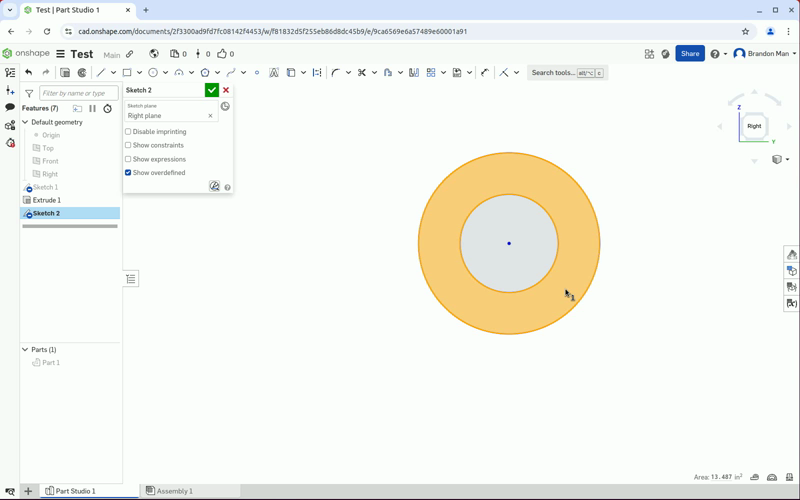
scroll(-6)
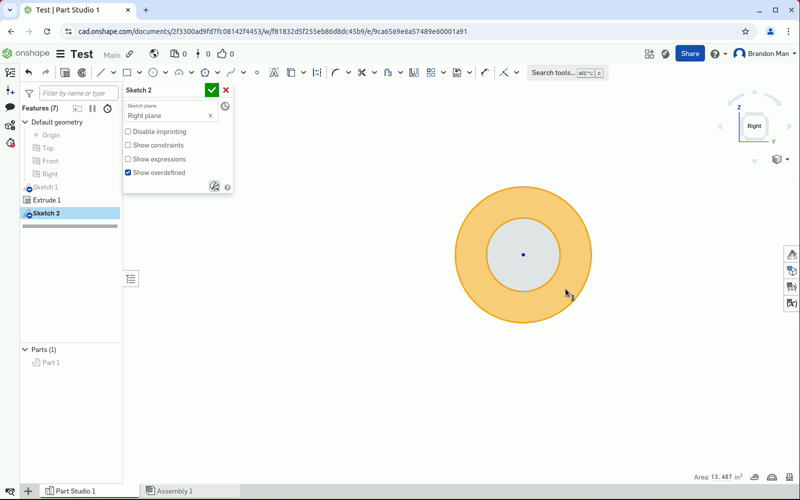
scroll(-6)
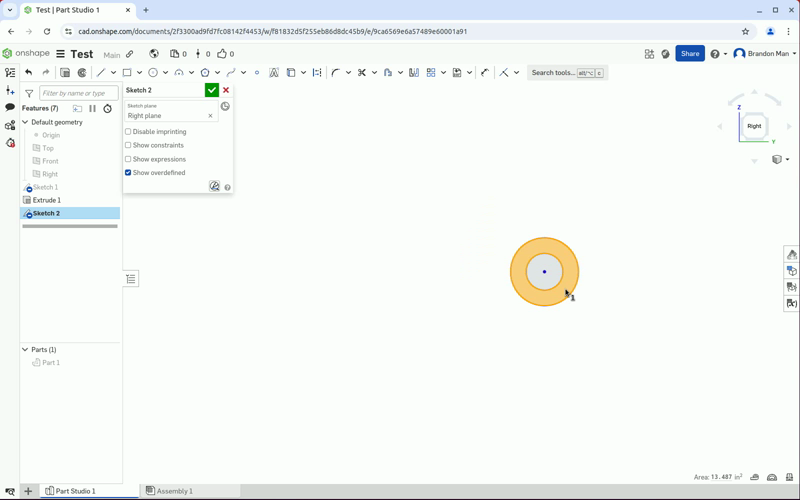
scroll(-6)
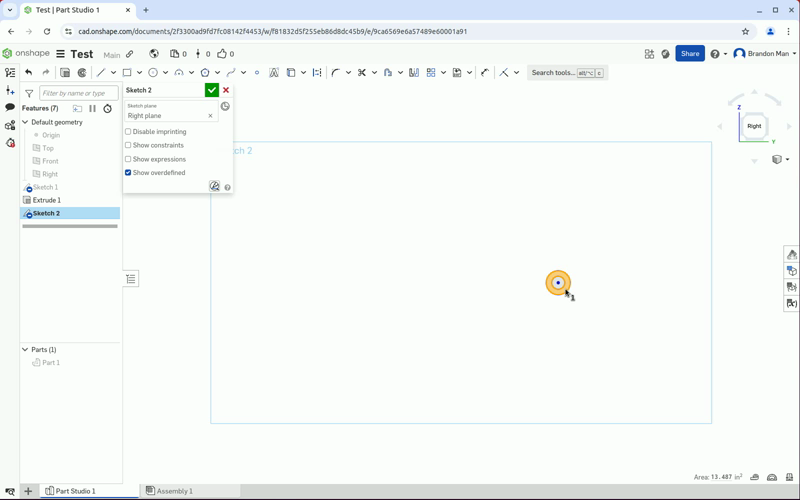
mouse_move(73, 352)
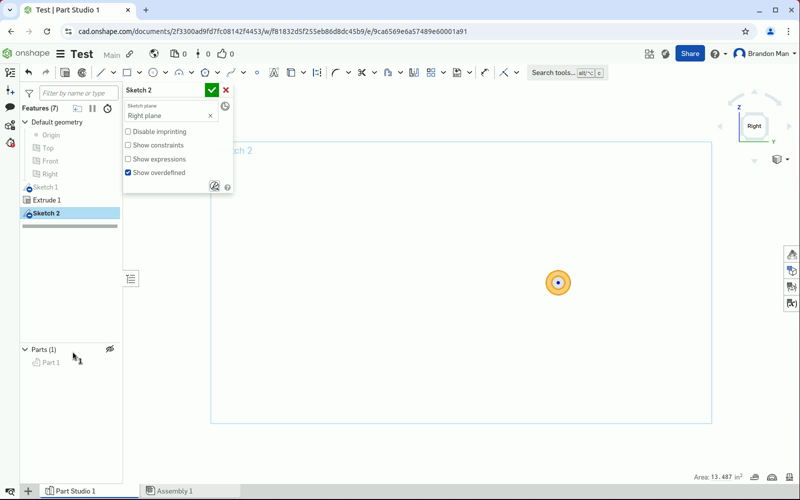
key(shift+y)
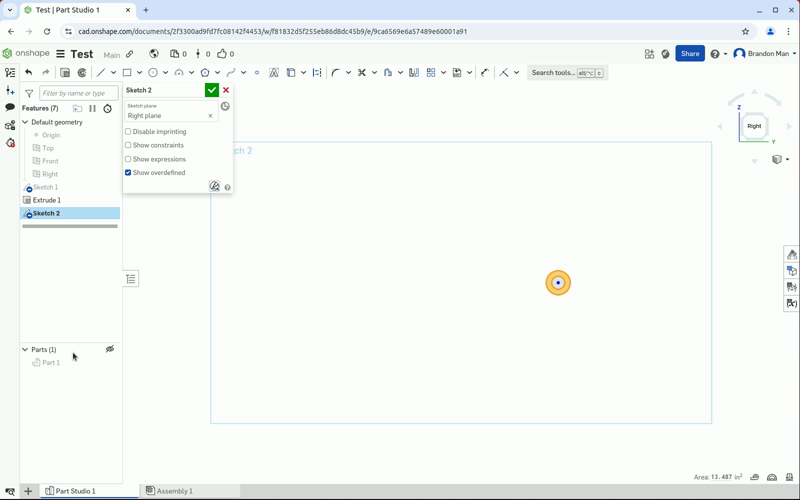
key(shift+e)
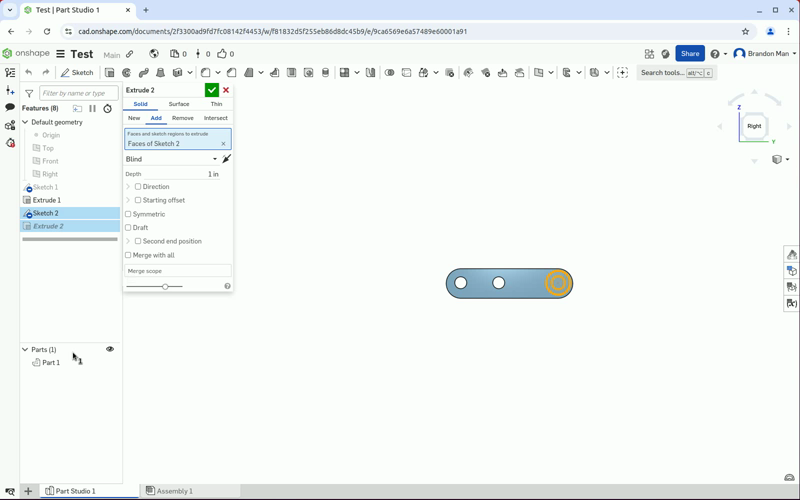
mouse_move(143, 106)
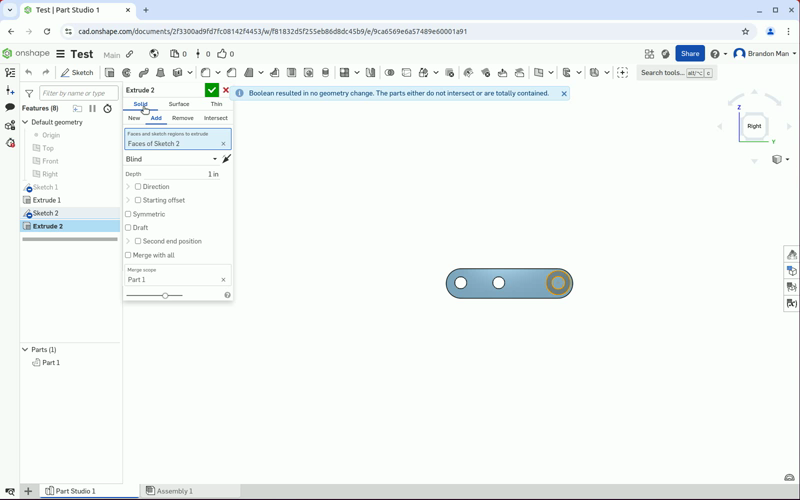
click(143, 106)
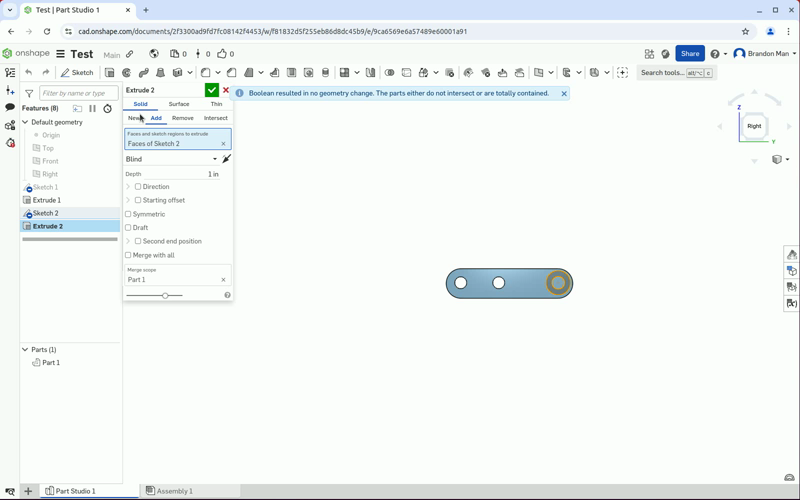
mouse_move(137, 120)
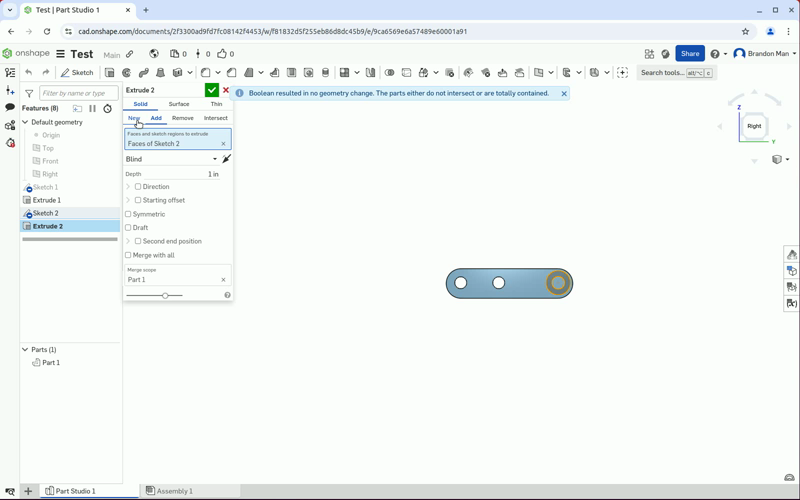
click(137, 120)
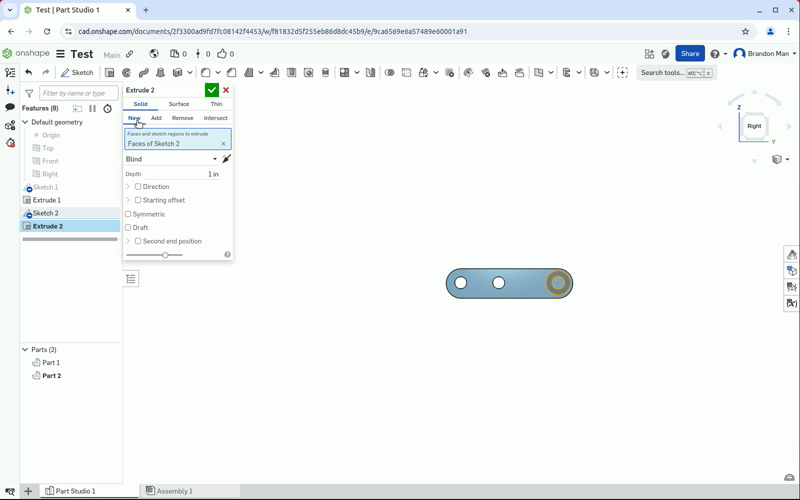
key(tab, 4)
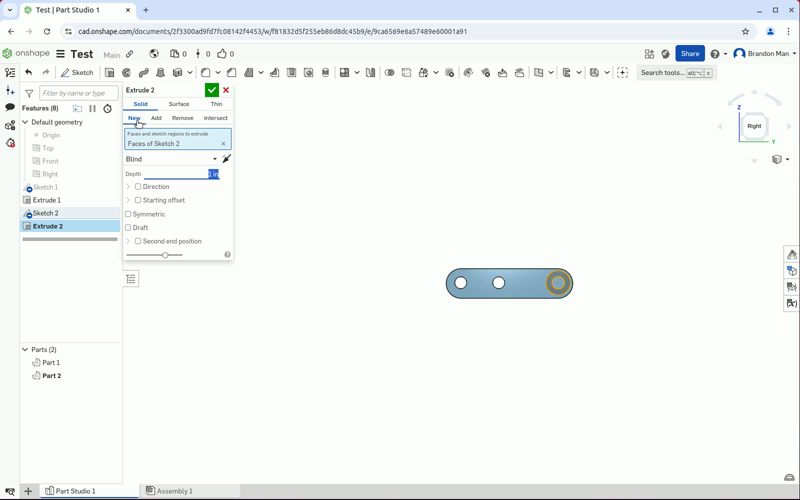
text(4.814)
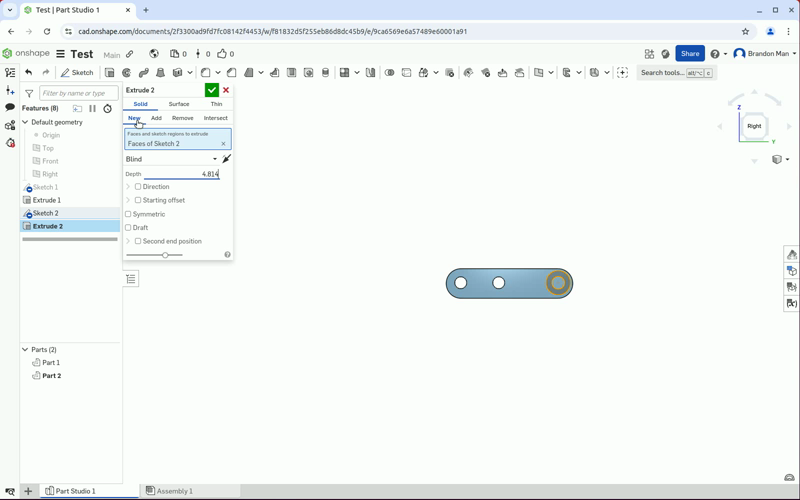
key(enter)
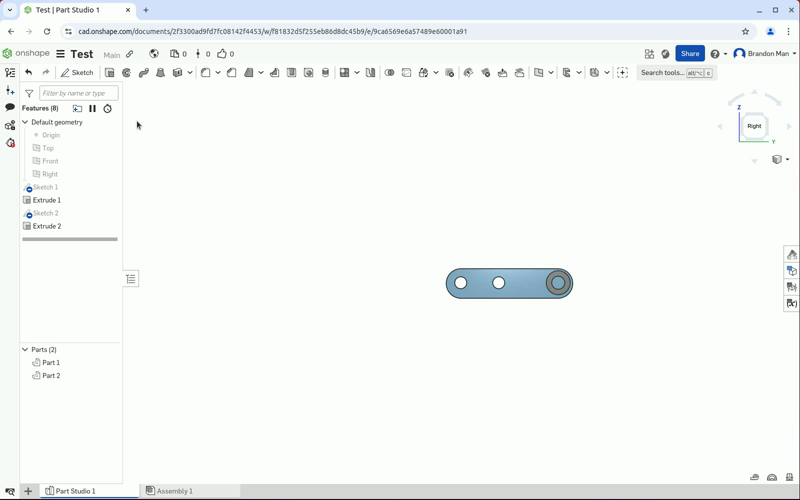
key(shift+h)
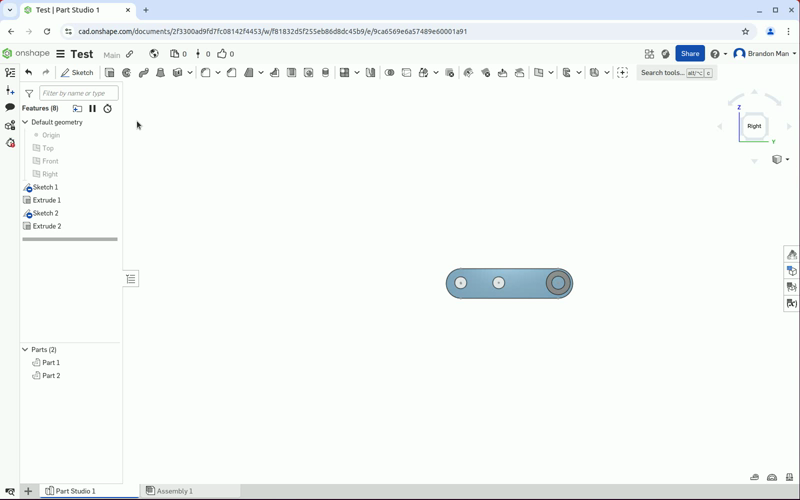
key(shift+h)
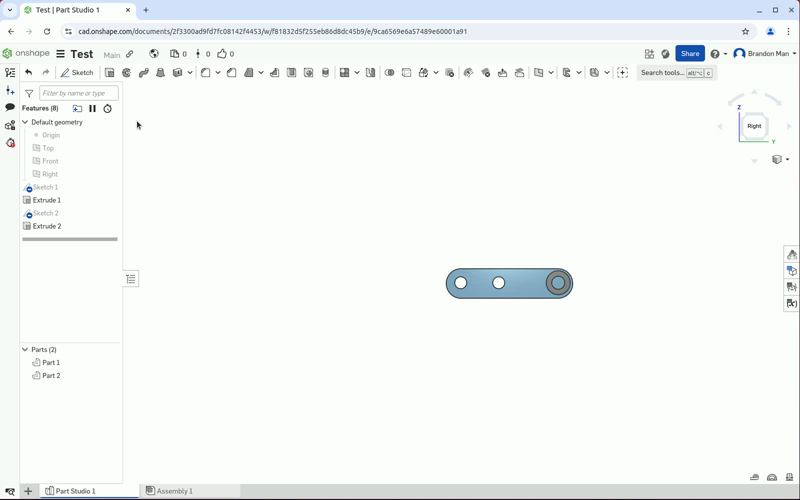
mouse_move(73, 189)
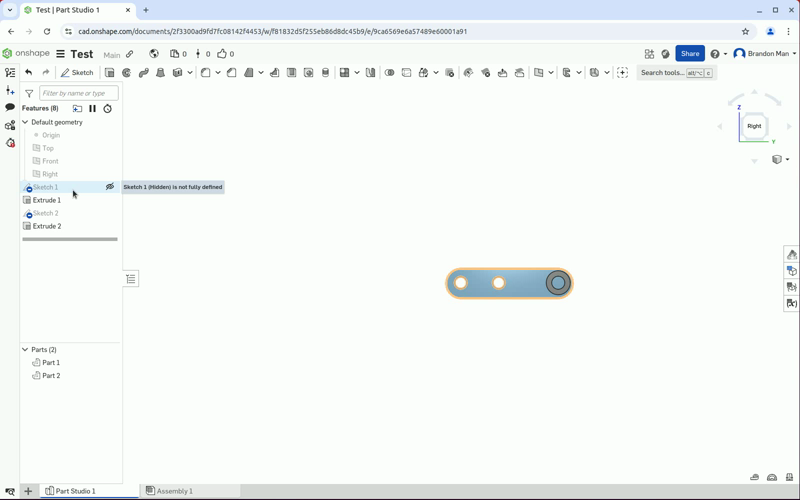
click(73, 189)
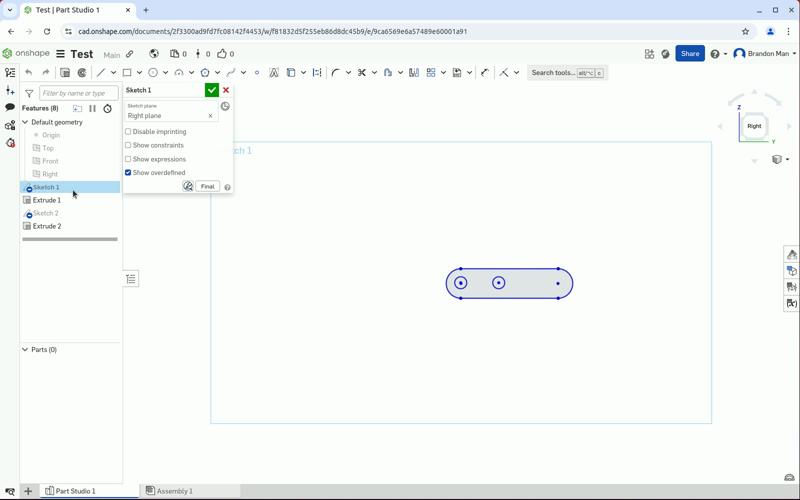
mouse_move(229, 92)
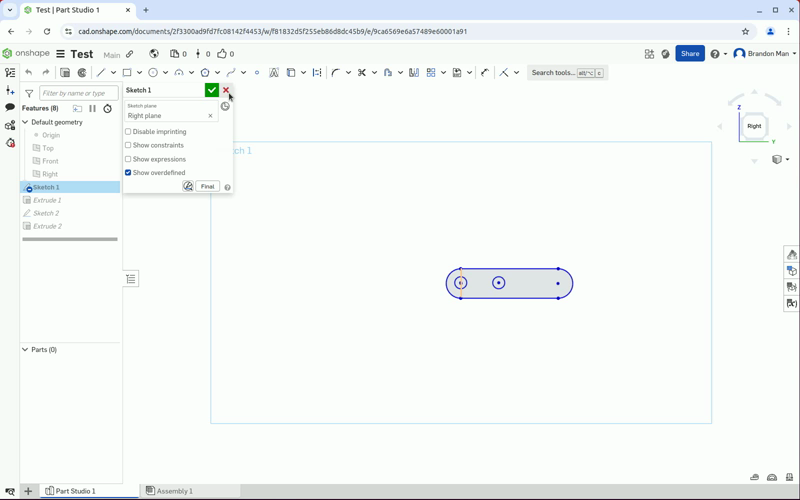
click(229, 92)
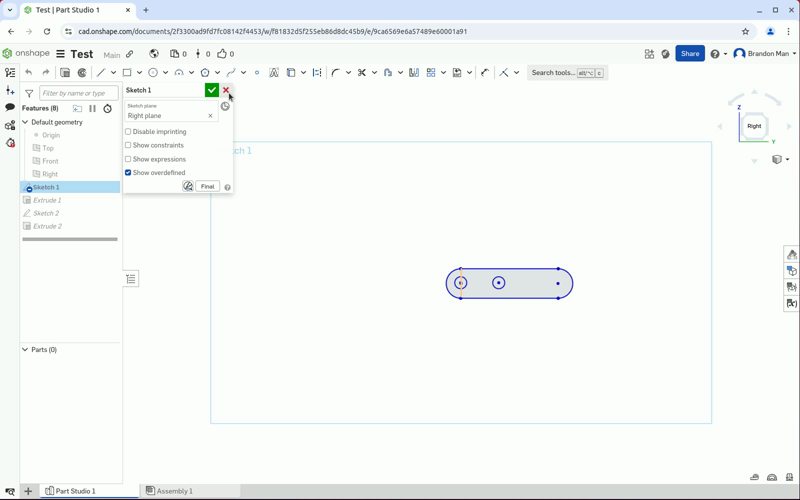
key(shift+s)
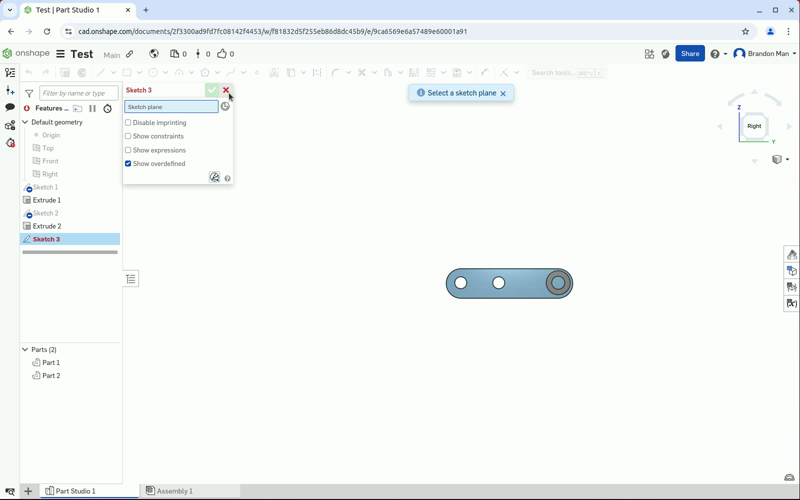
mouse_move(73, 176)
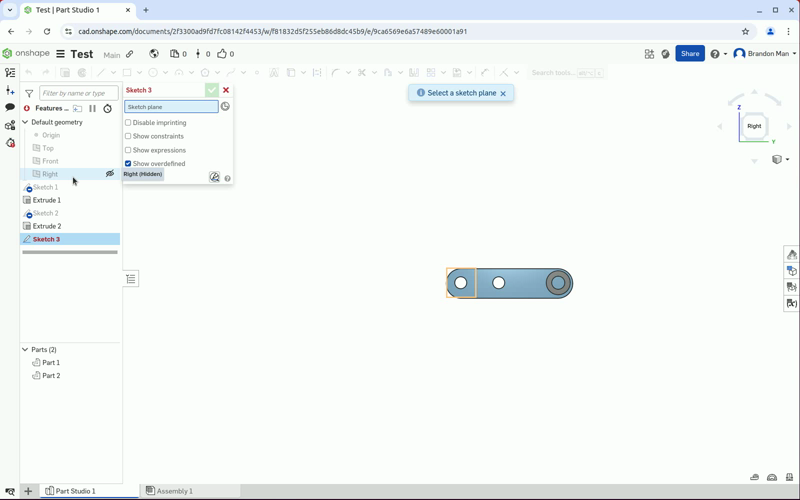
click(73, 176)
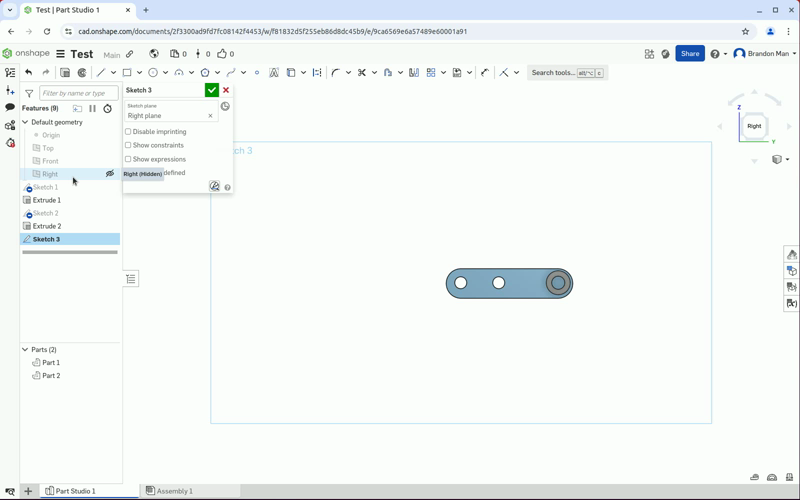
mouse_move(73, 352)
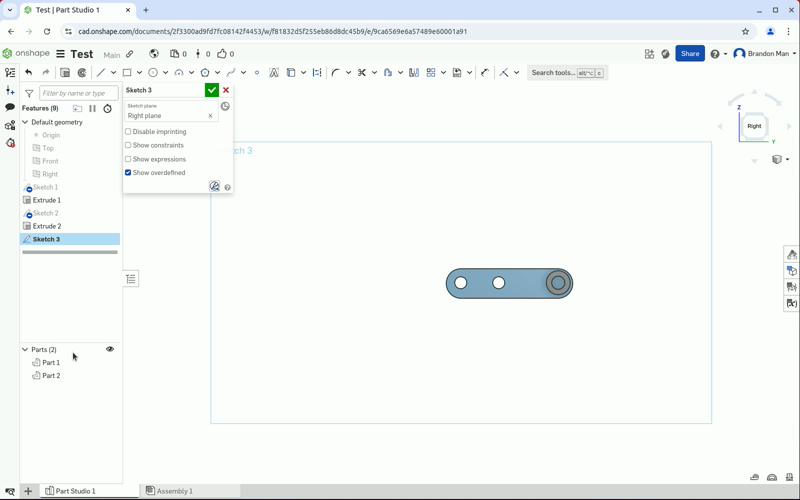
key(y)
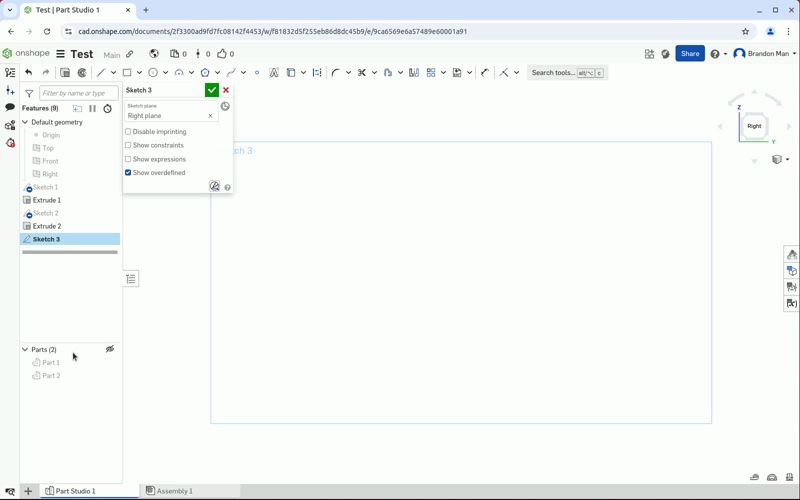
key(c)
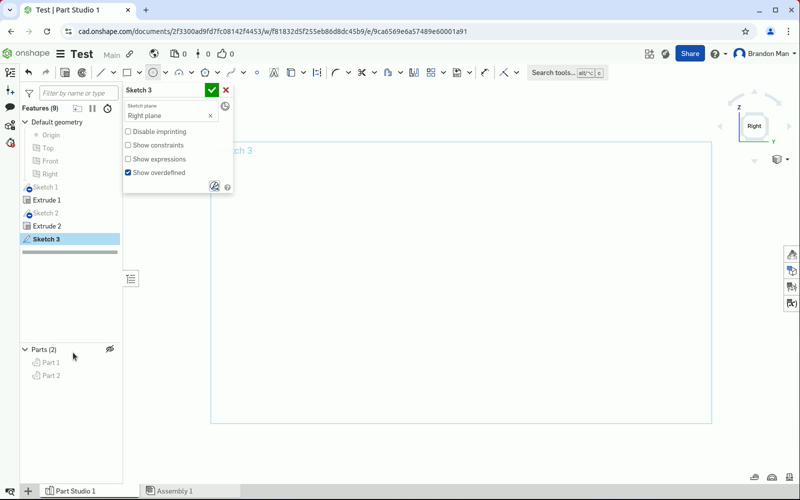
key_down(shift)
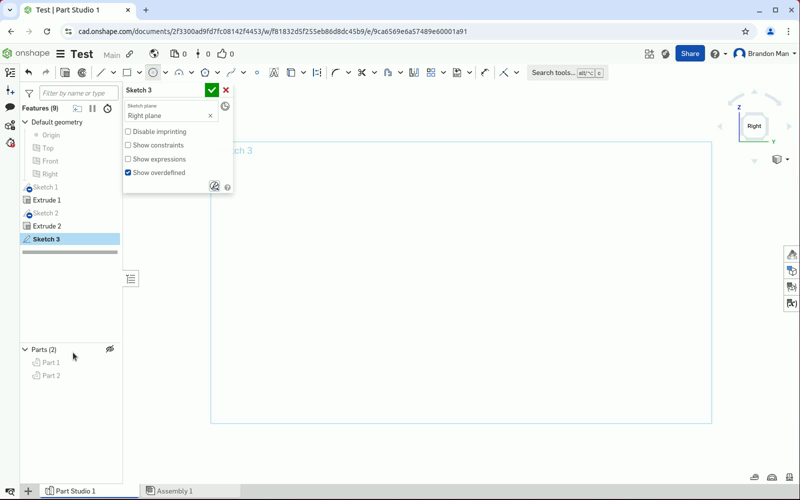
mouse_move(558, 282)
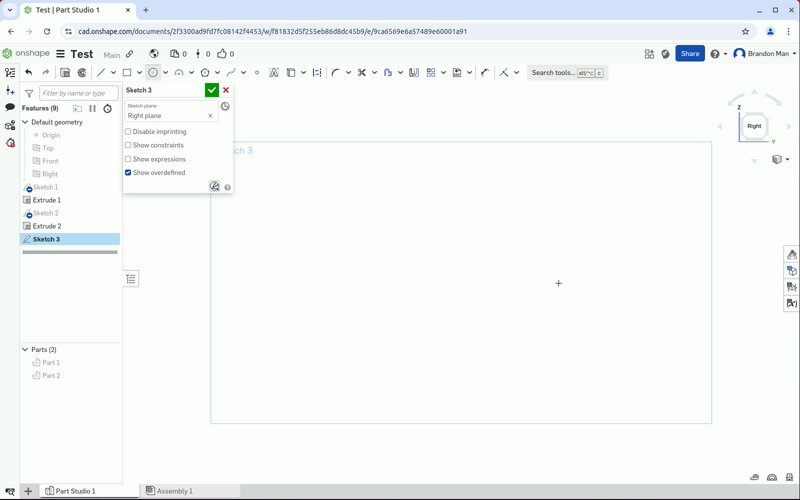
click(558, 282)
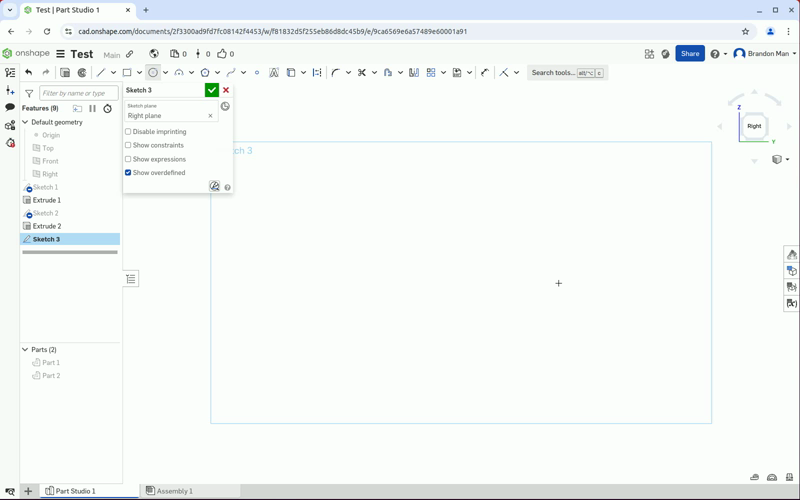
key_up(shift)
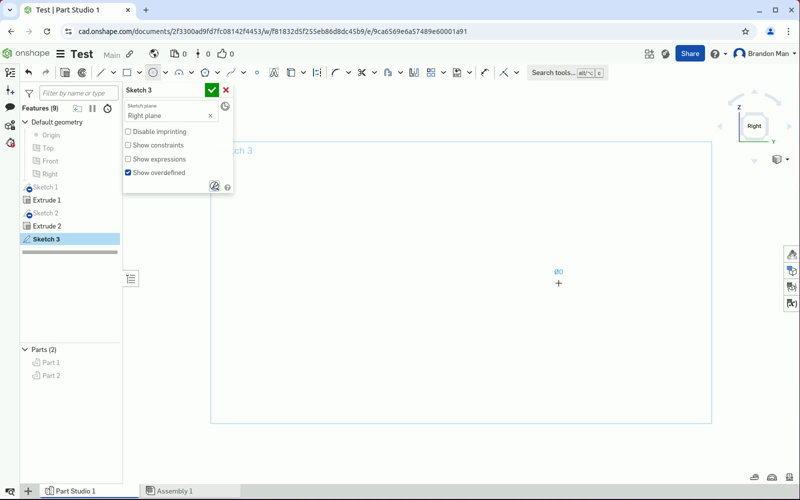
mouse_move(564, 282)
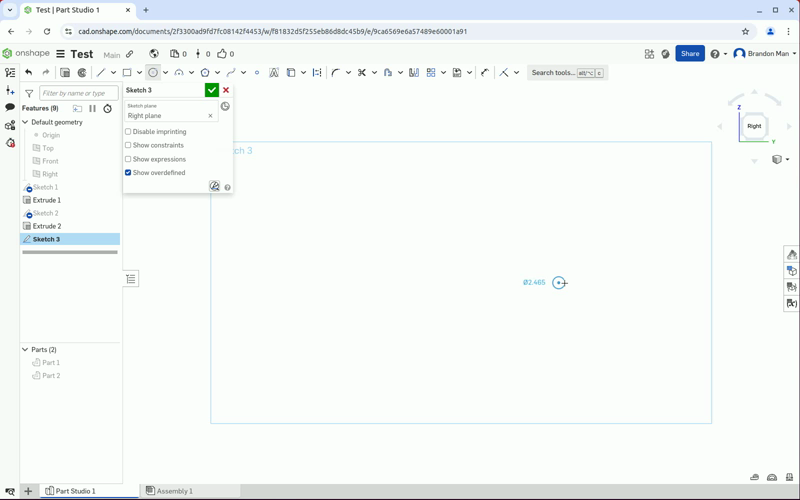
click(564, 282)
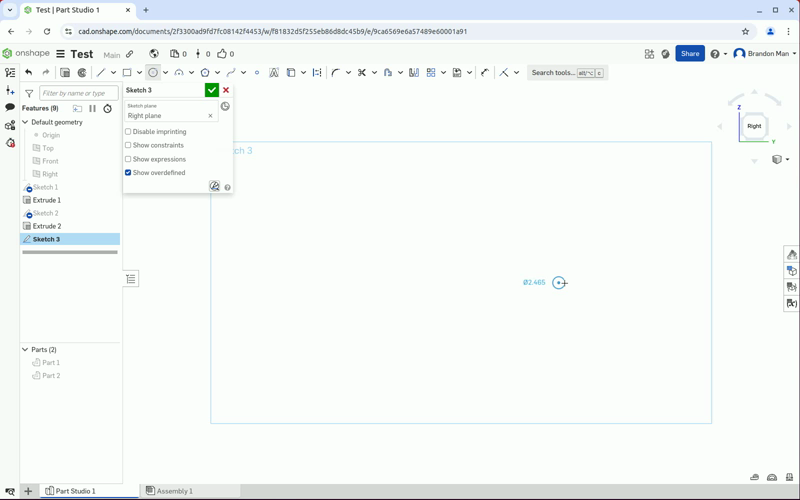
key(esc)
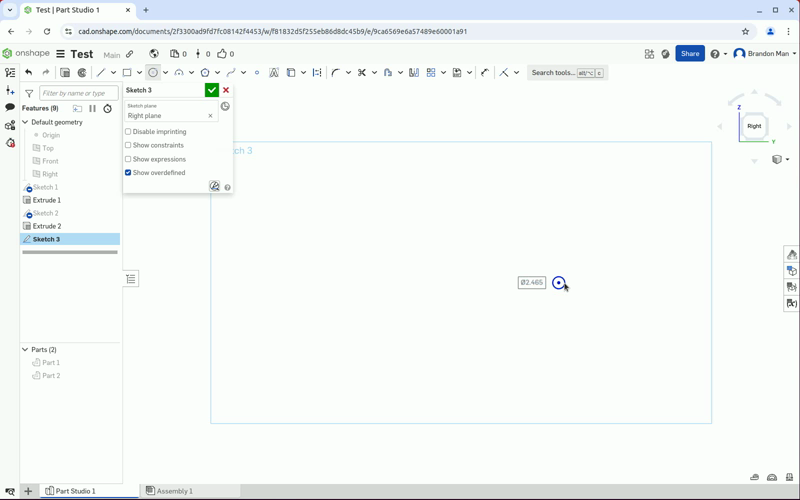
mouse_move(561, 280)
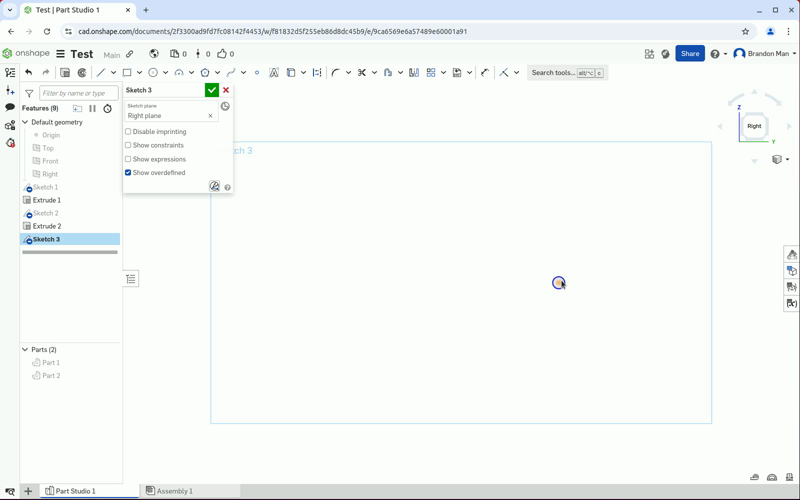
scroll(6)
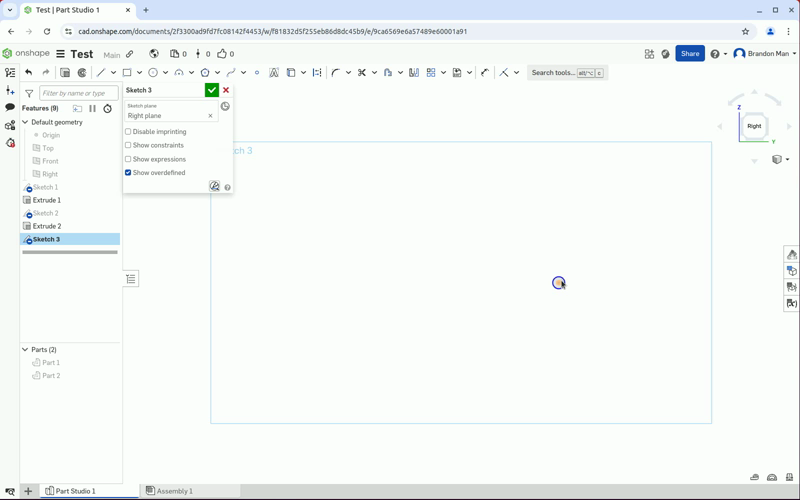
scroll(6)
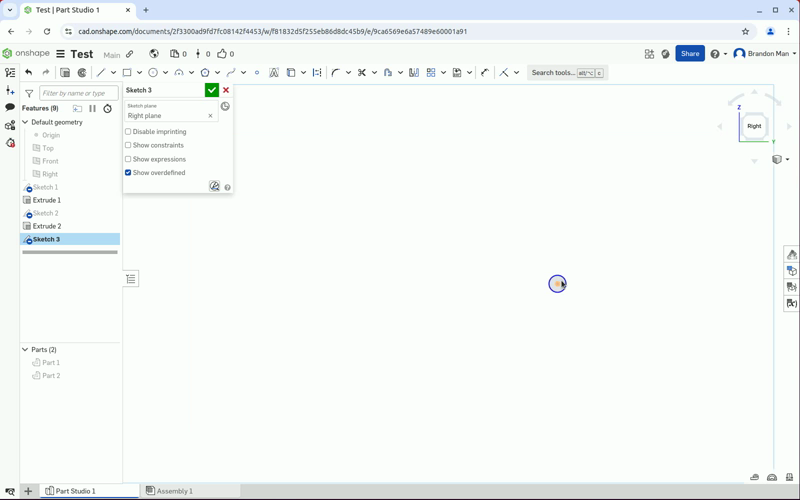
scroll(6)
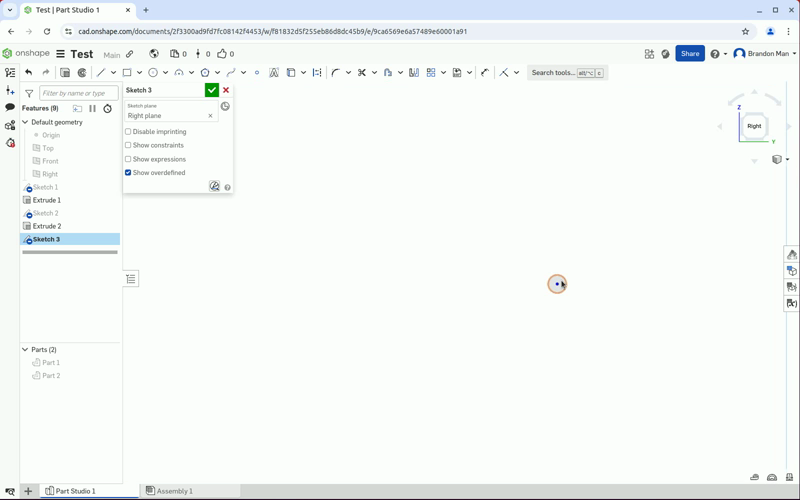
scroll(6)
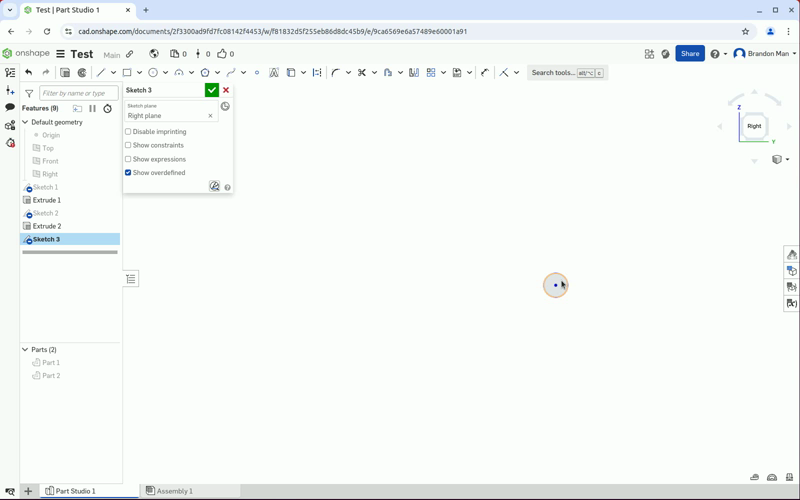
scroll(6)
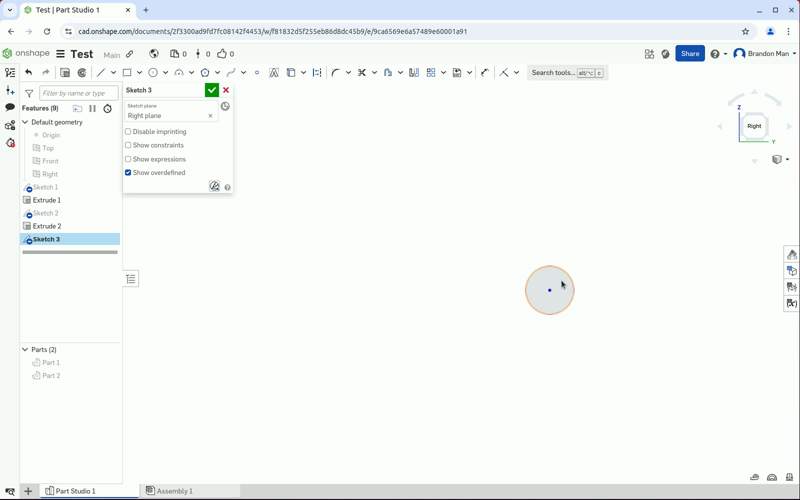
scroll(6)
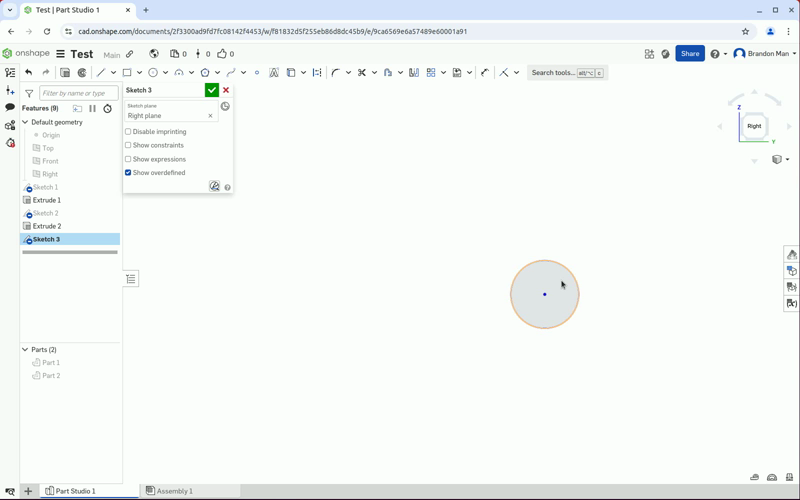
scroll(6)
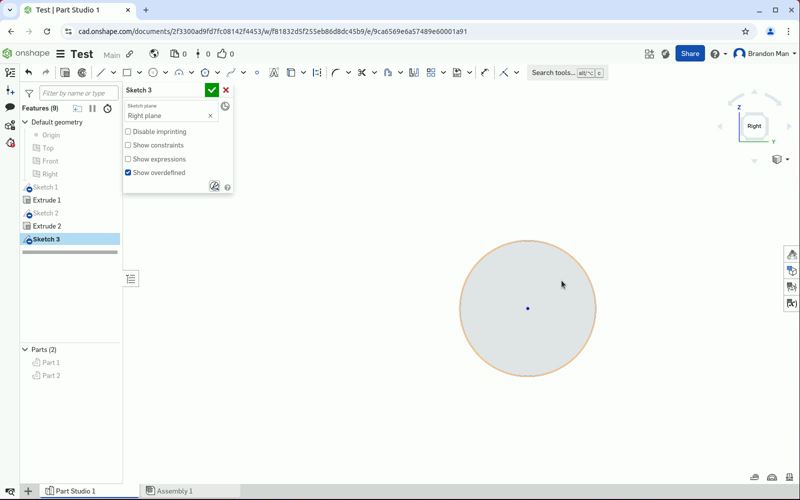
click(561, 280)
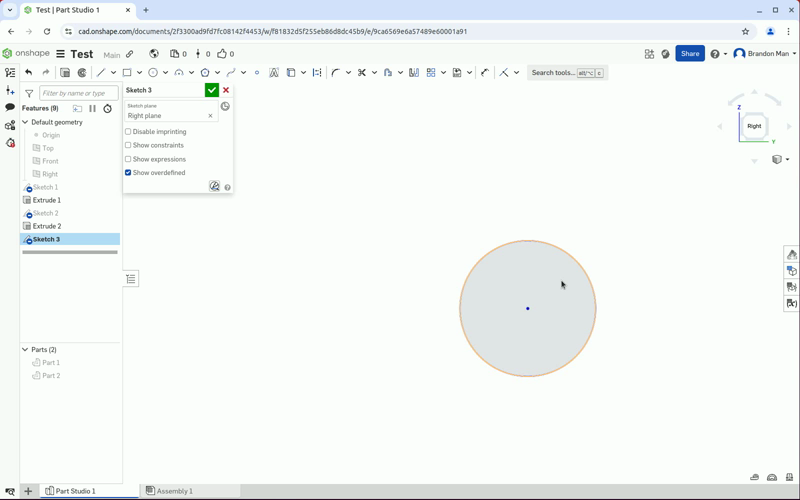
scroll(-6)
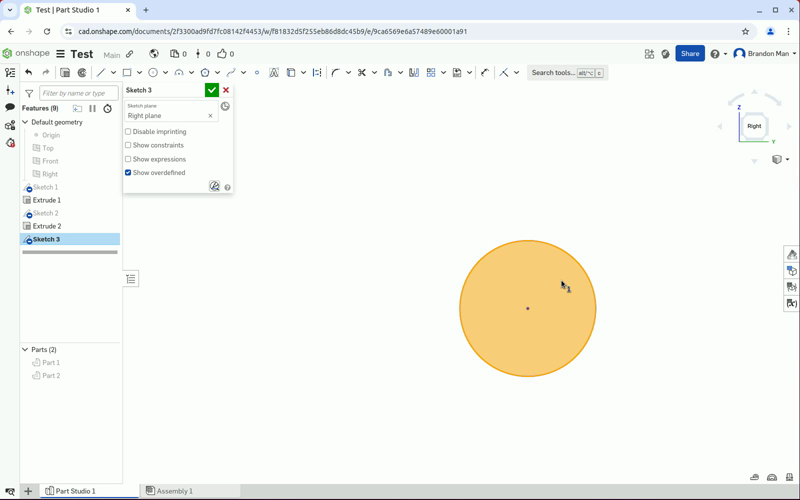
scroll(-6)
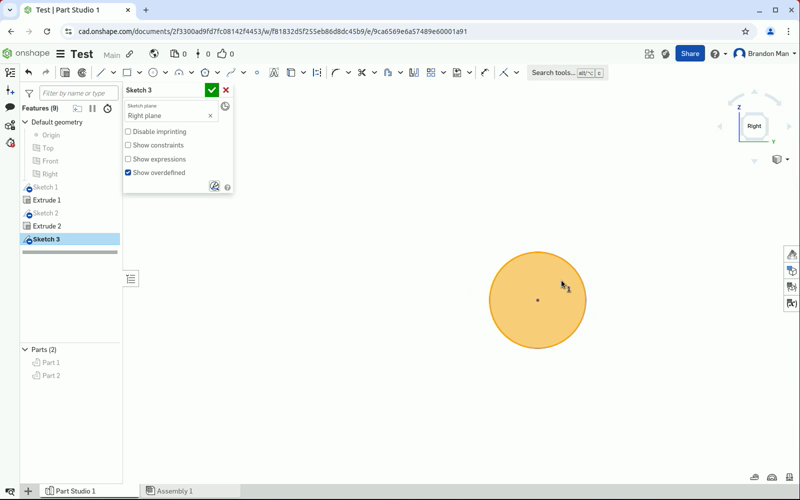
scroll(-6)
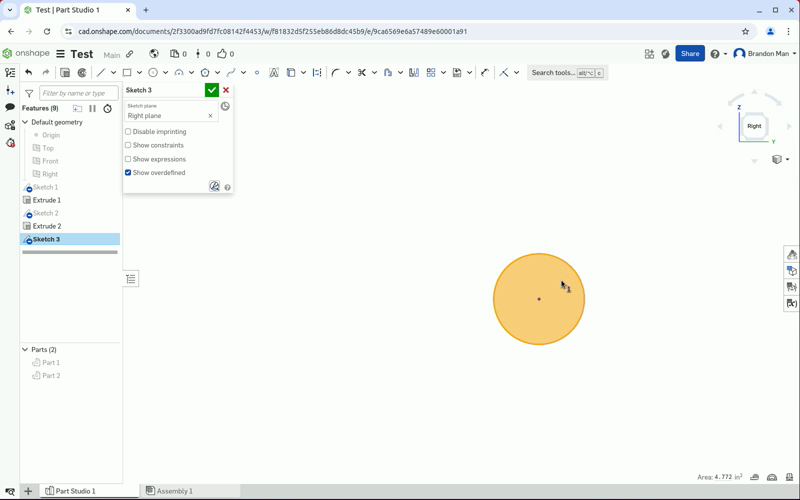
scroll(-6)
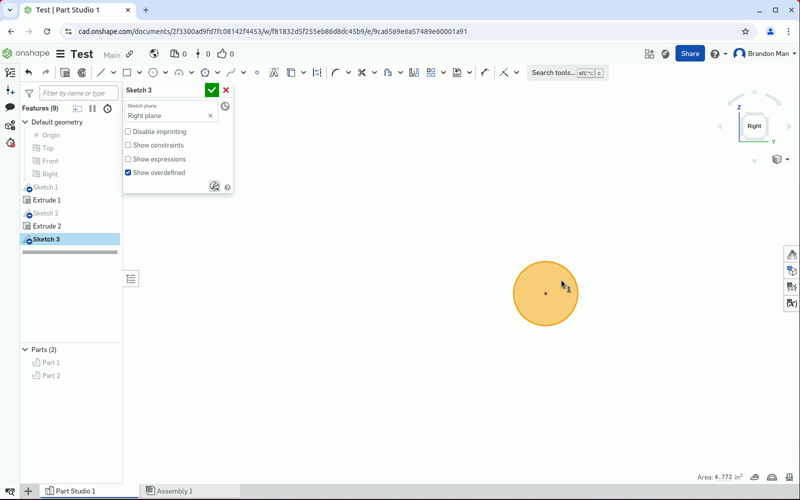
scroll(-6)
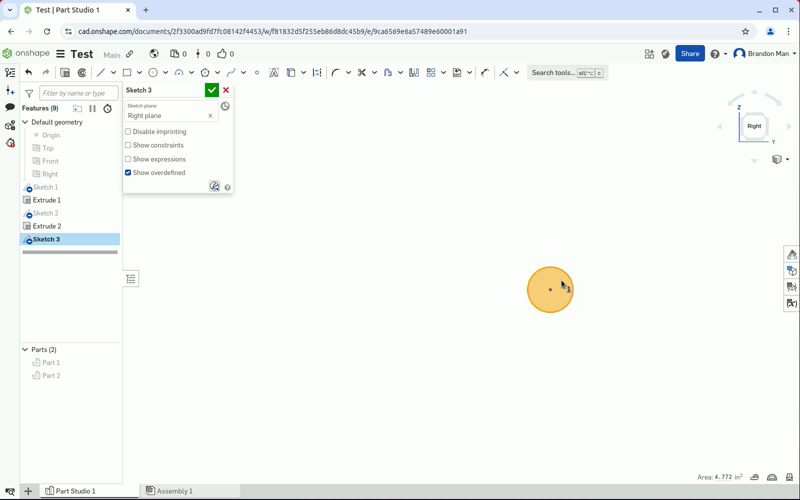
scroll(-6)
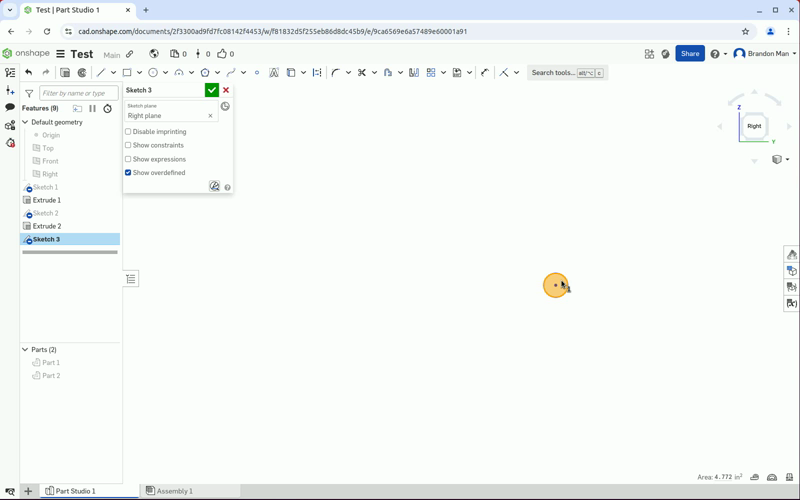
scroll(-6)
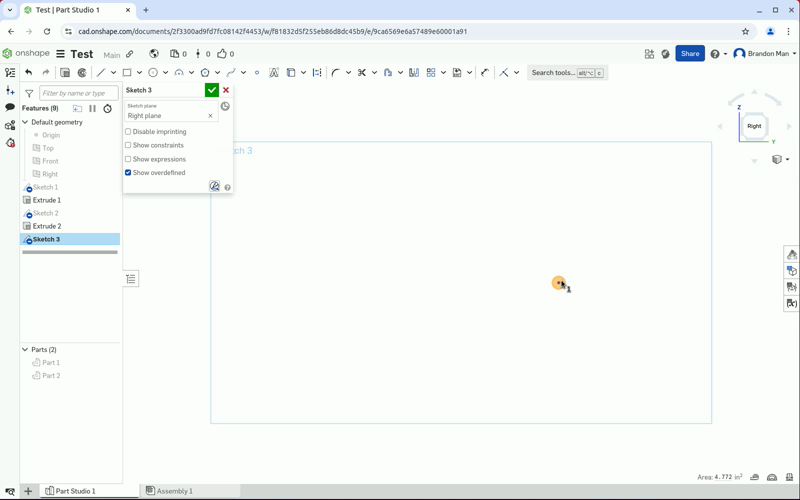
mouse_move(73, 352)
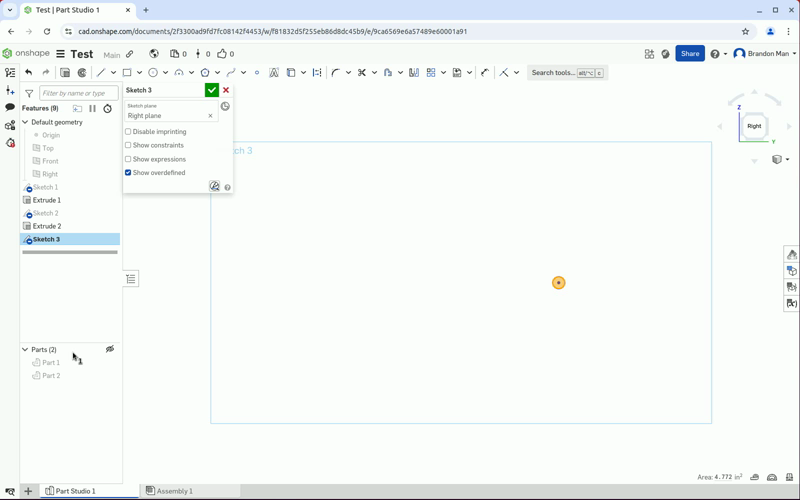
key(shift+y)
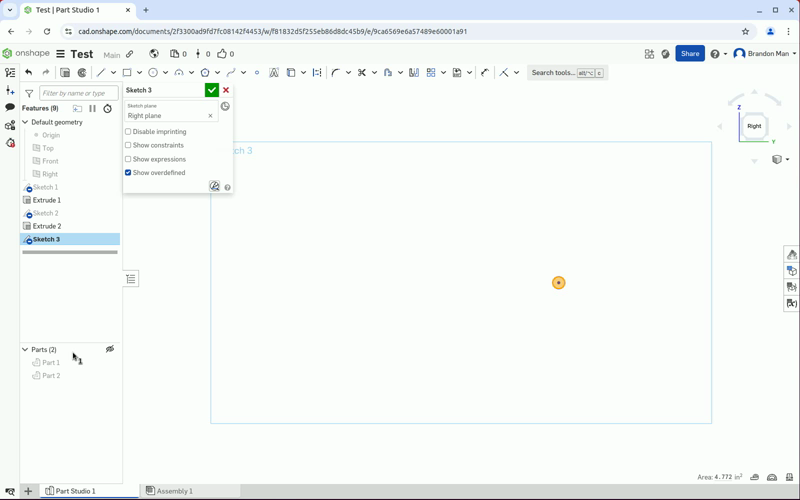
key(shift+e)
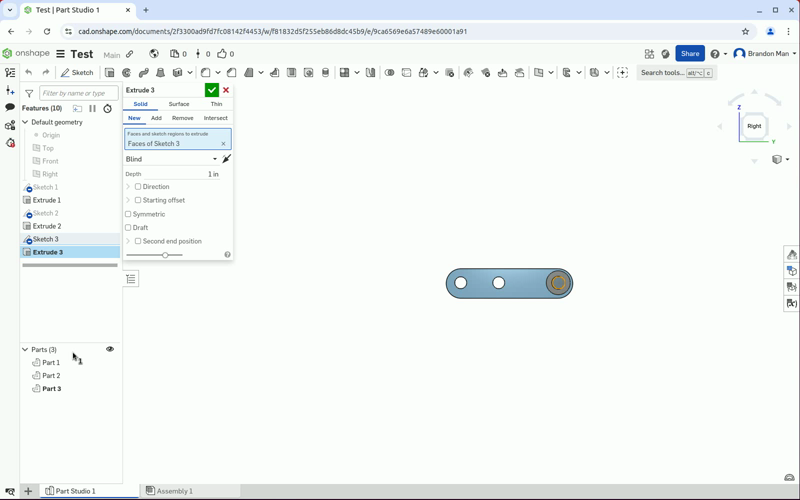
mouse_move(143, 106)
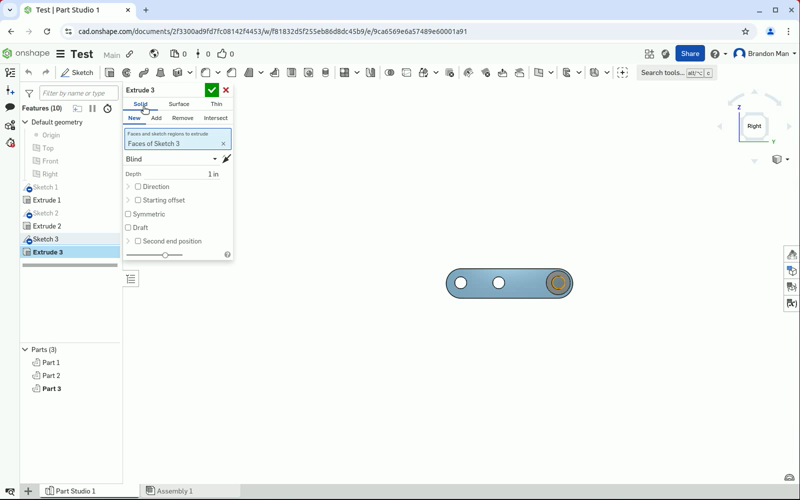
click(143, 106)
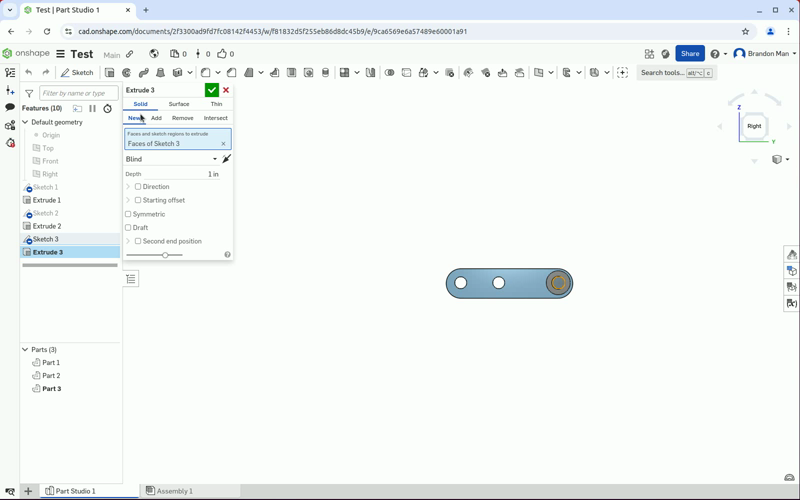
mouse_move(137, 120)
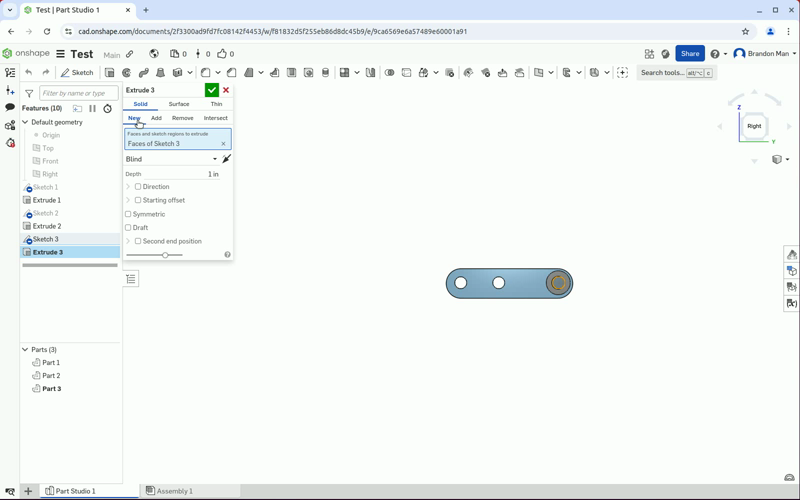
click(137, 120)
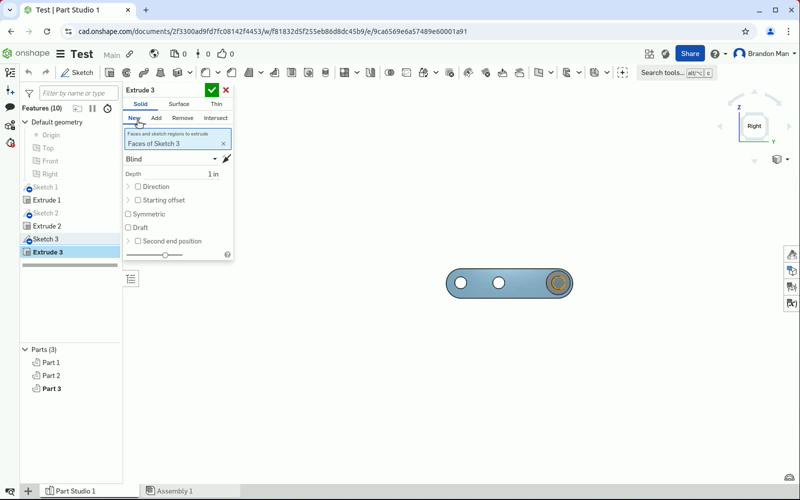
key(tab, 4)
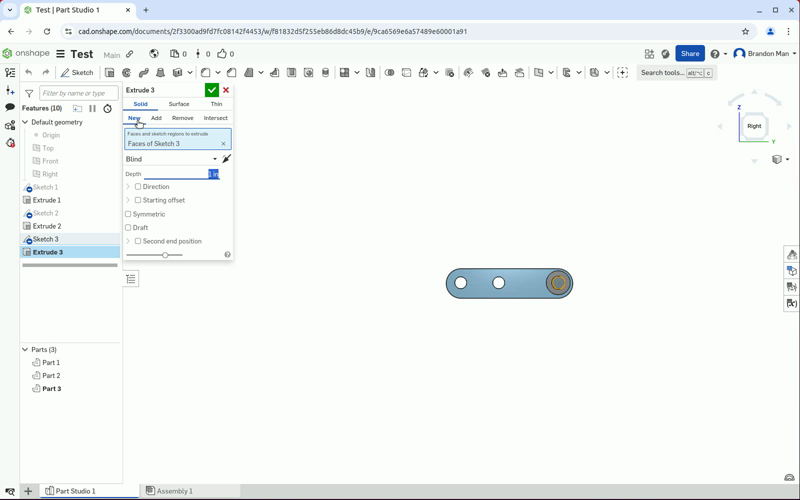
text(4.814)
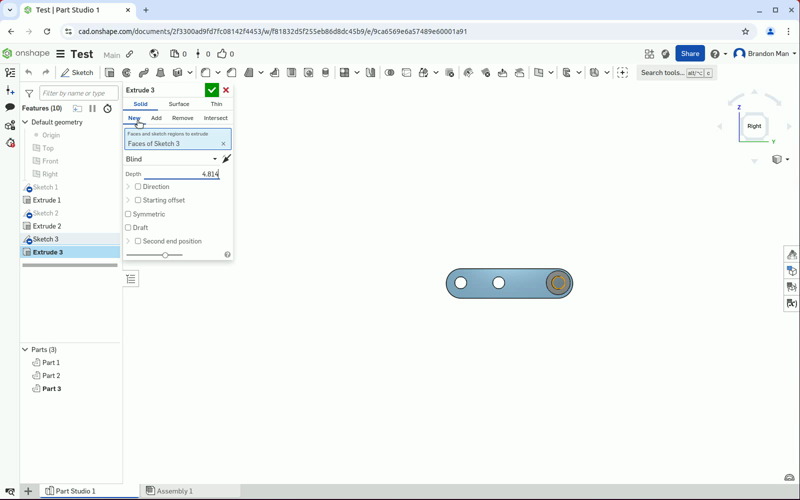
key(enter)
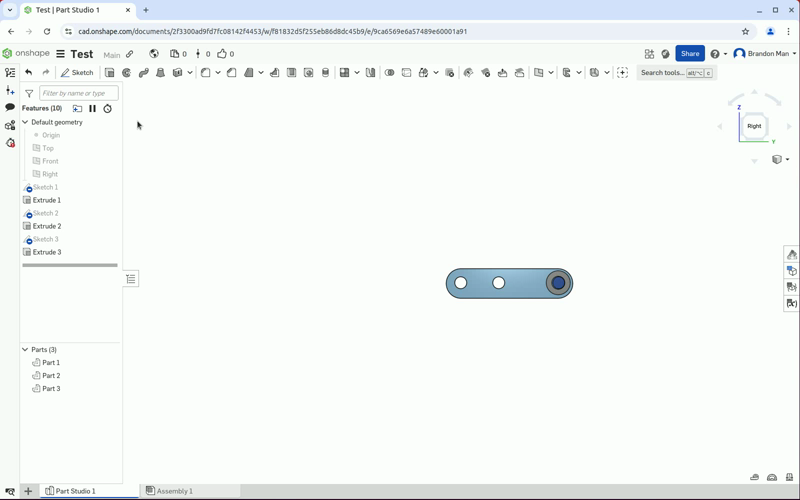
key(shift+h)
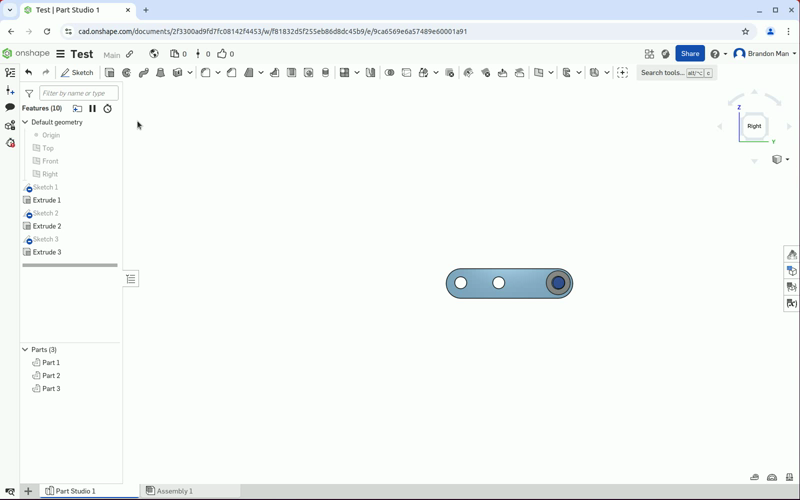
key(shift+h)
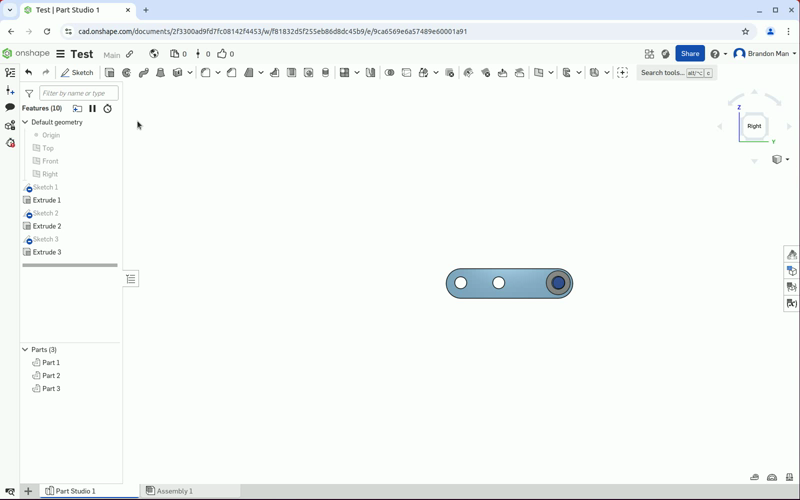
mouse_move(73, 189)
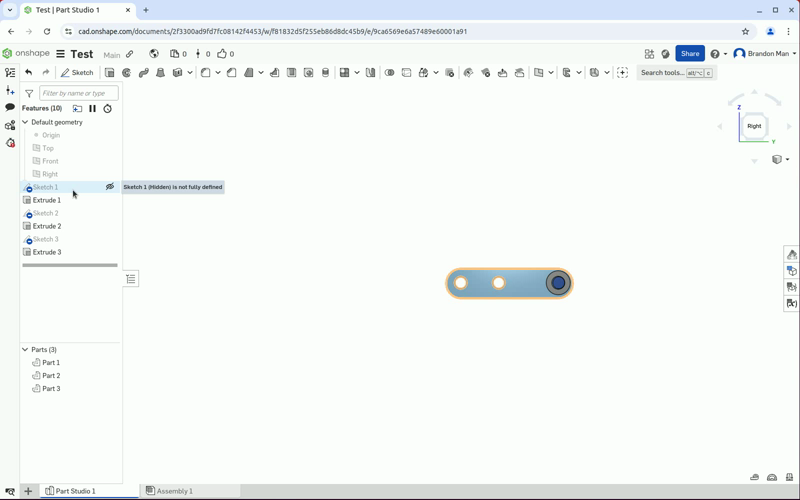
click(73, 189)
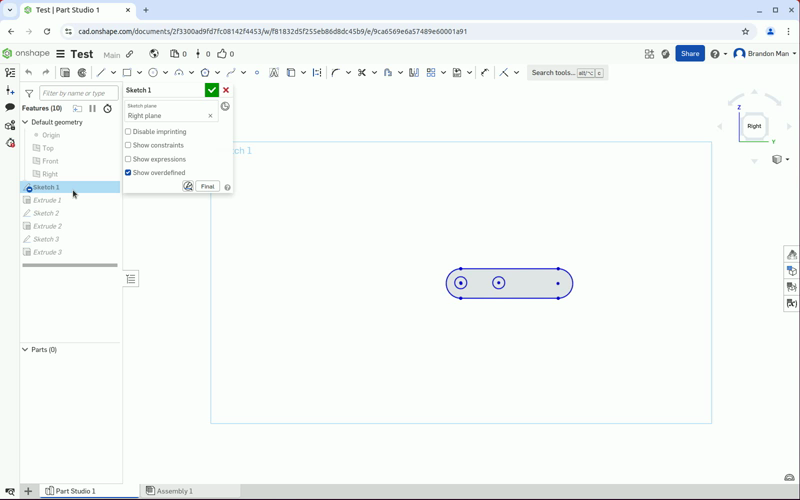
mouse_move(229, 92)
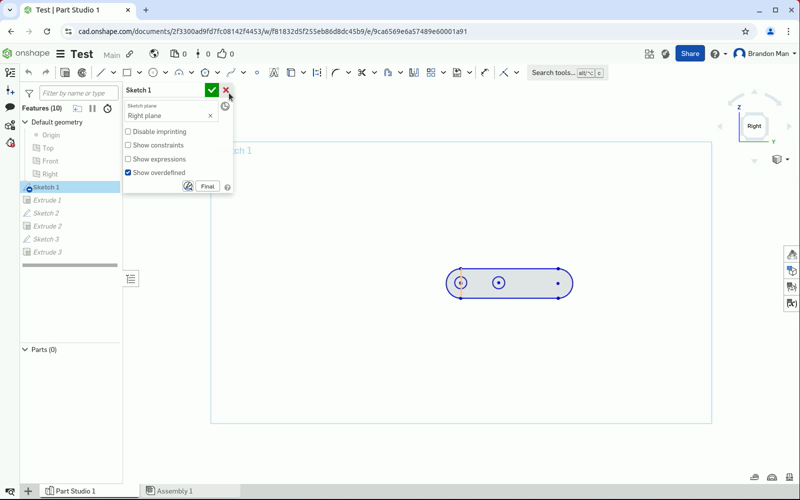
click(229, 92)
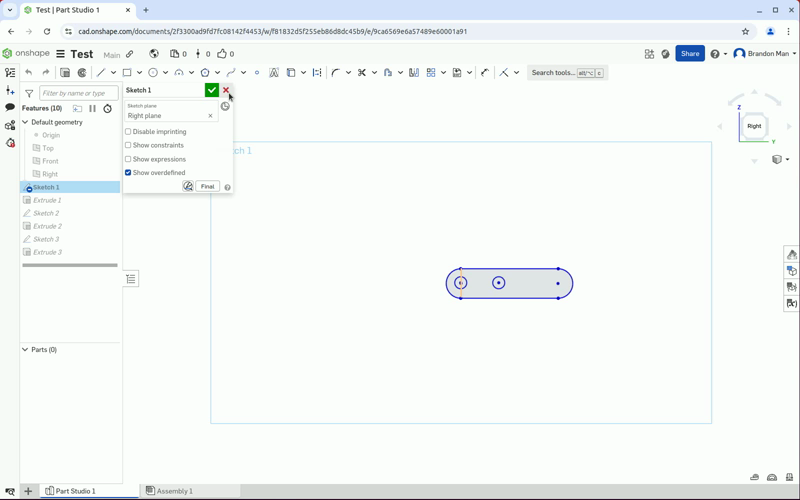
key(shift+s)
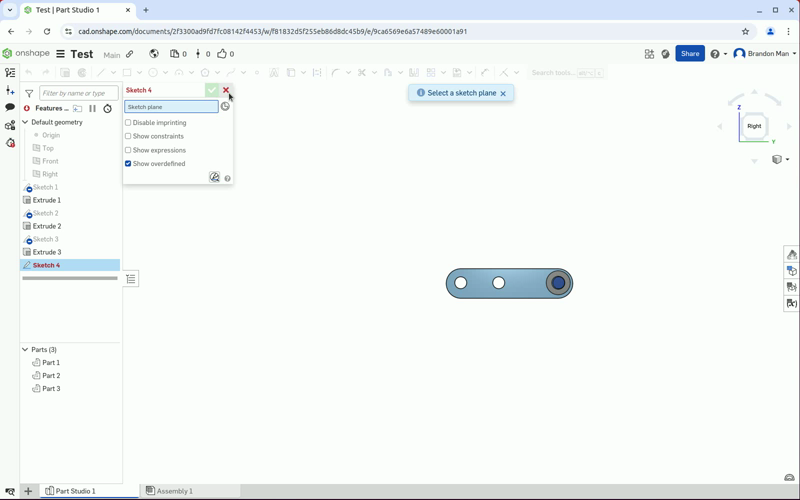
mouse_move(73, 176)
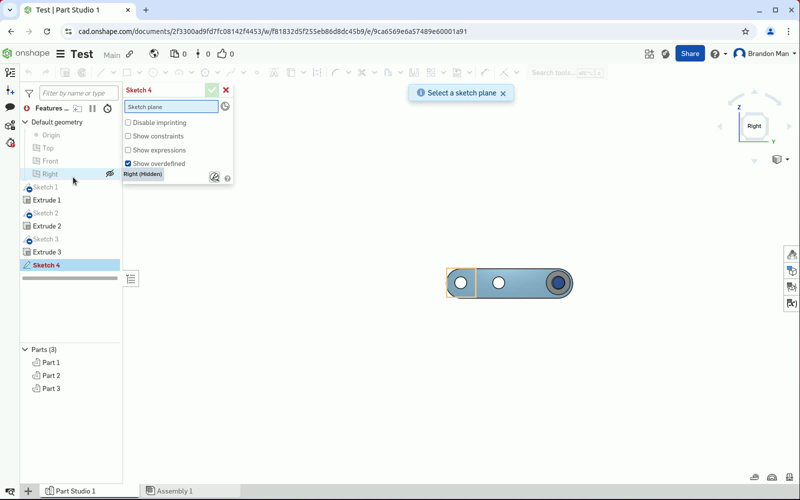
click(73, 176)
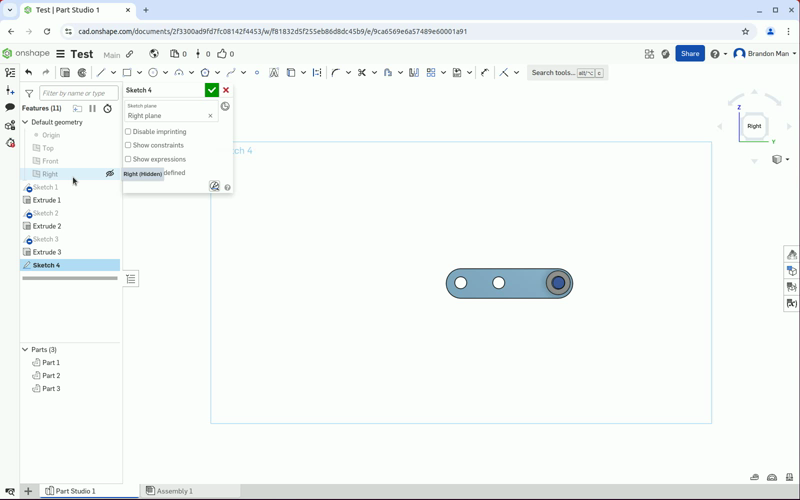
mouse_move(73, 352)
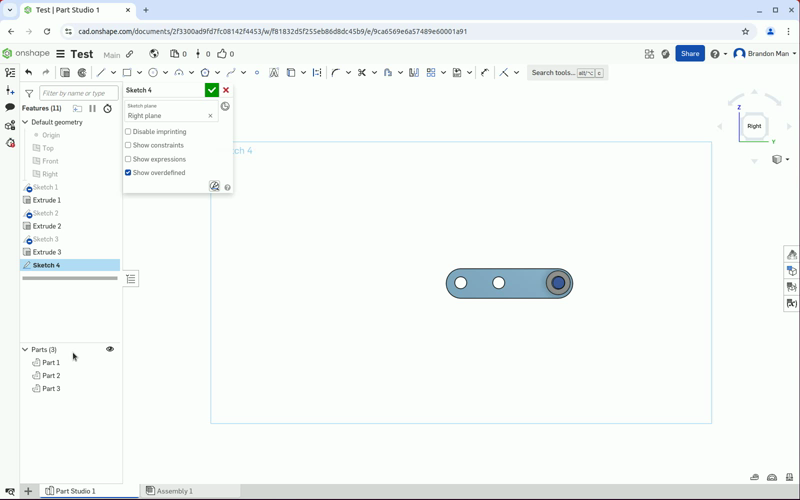
key(y)
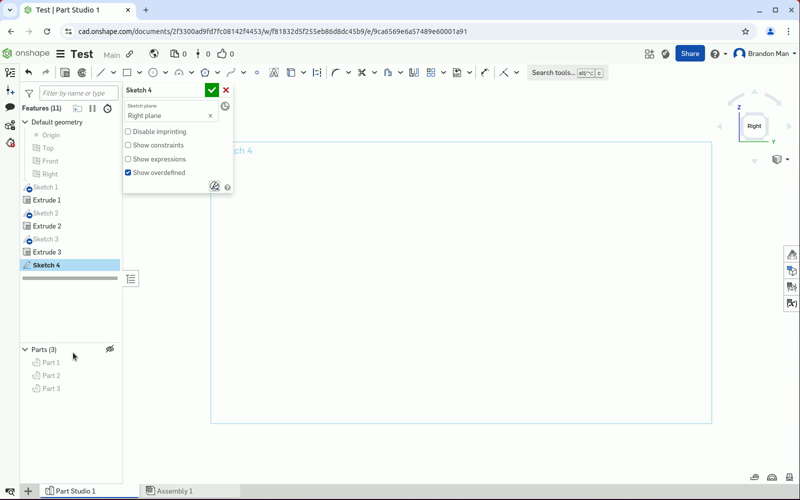
key(c)
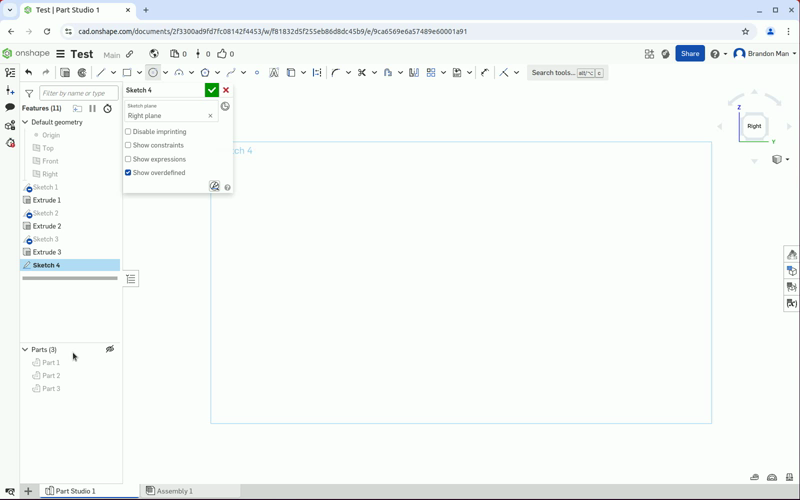
key_down(shift)
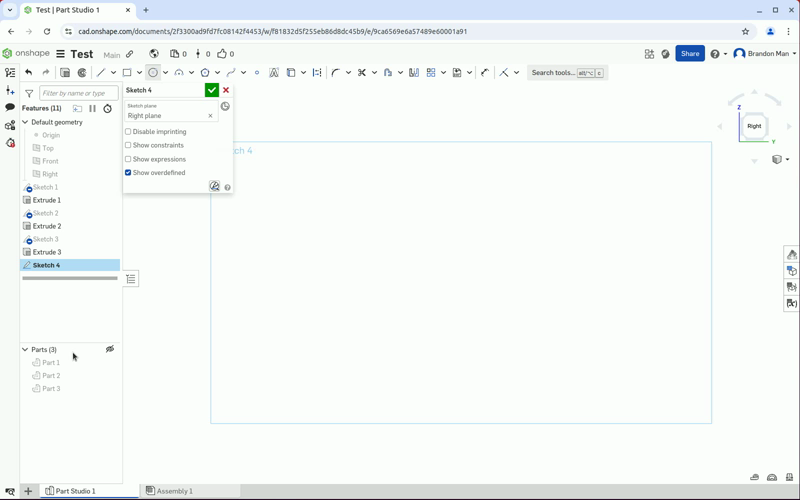
mouse_move(558, 282)
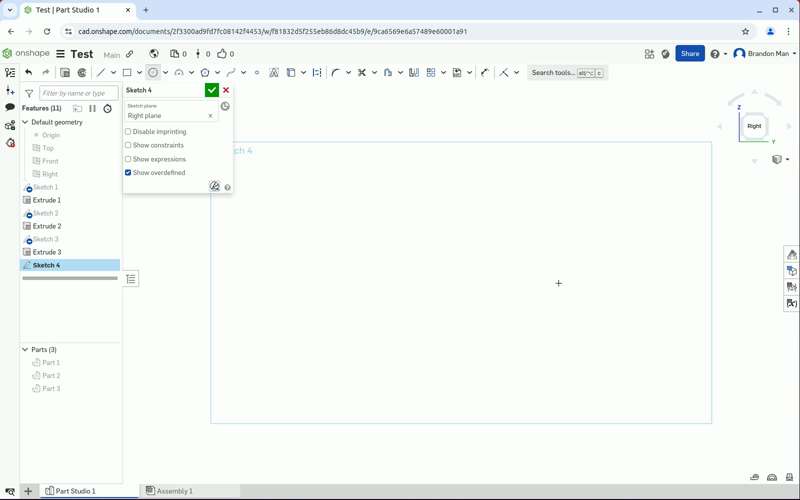
click(558, 282)
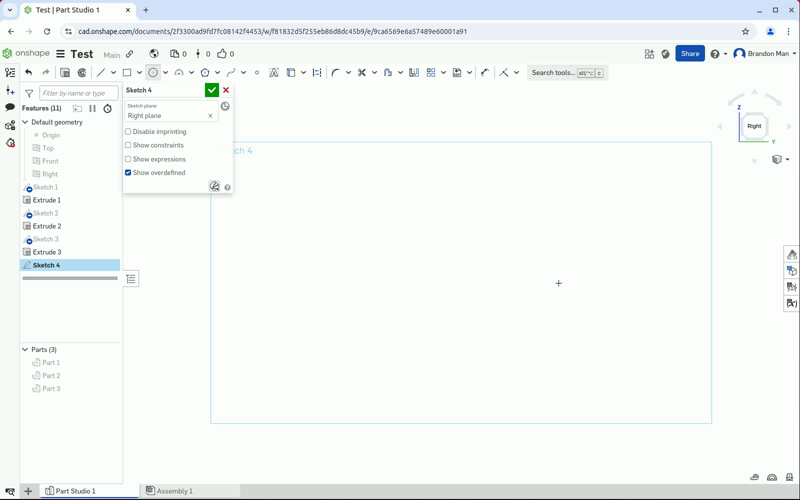
key_up(shift)
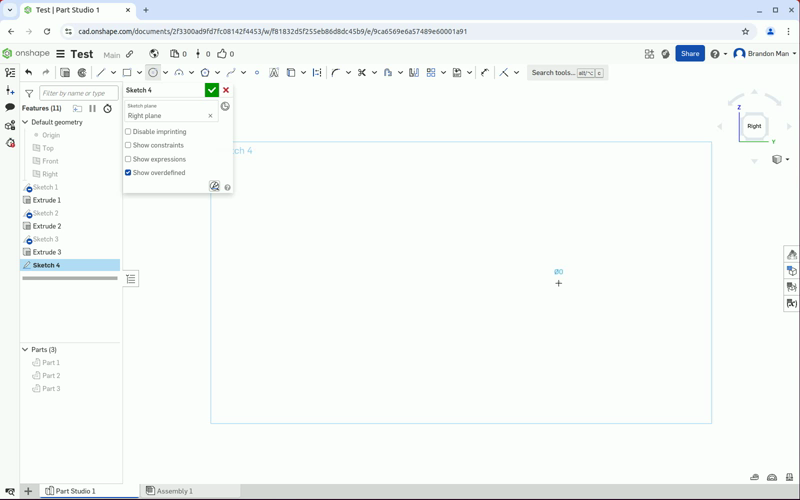
mouse_move(564, 282)
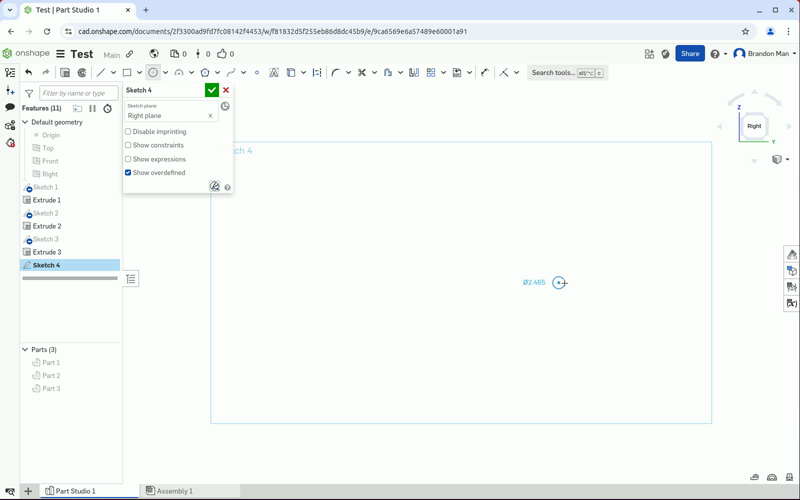
click(564, 282)
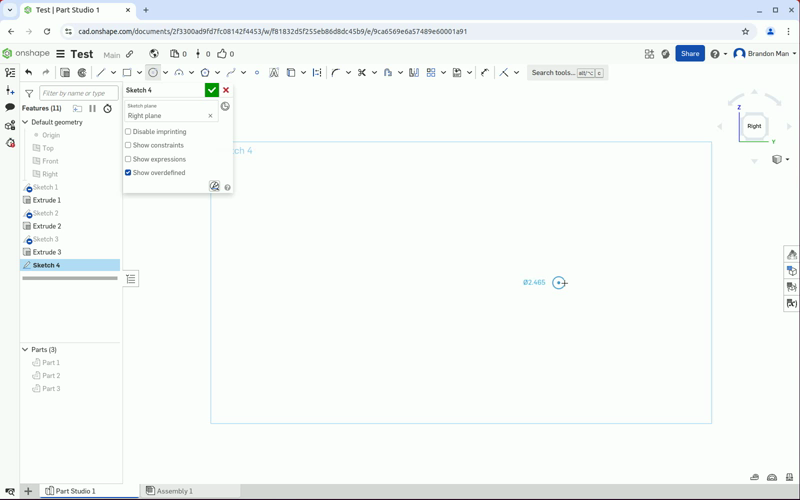
key(esc)
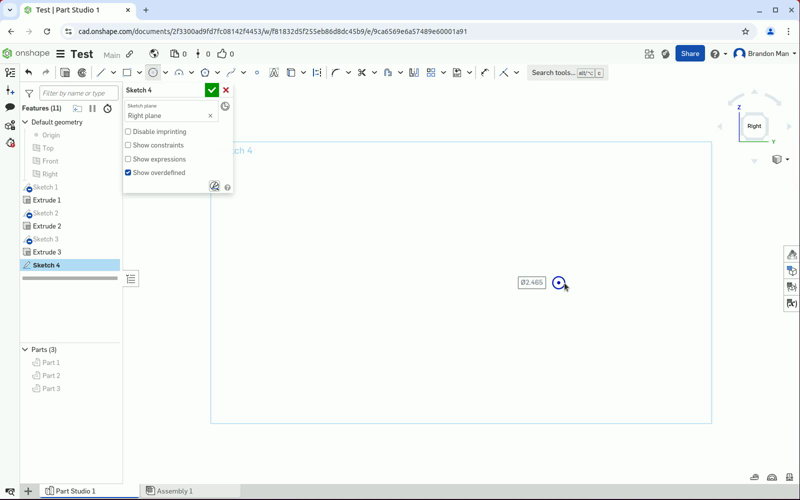
mouse_move(558, 279)
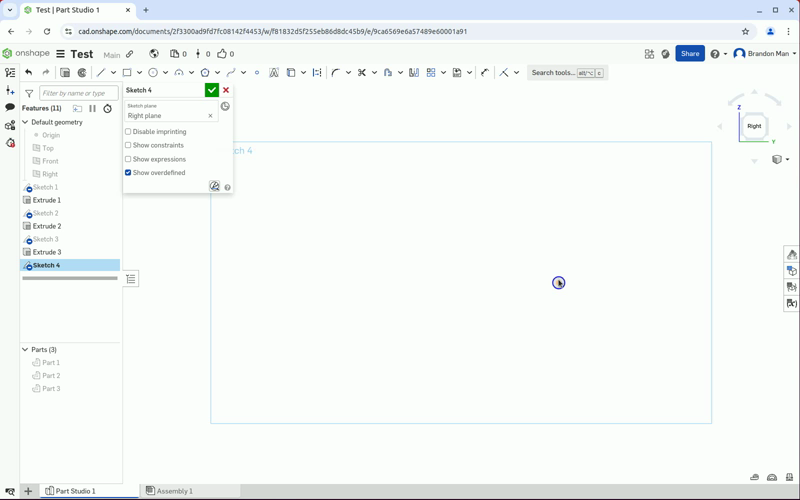
scroll(6)
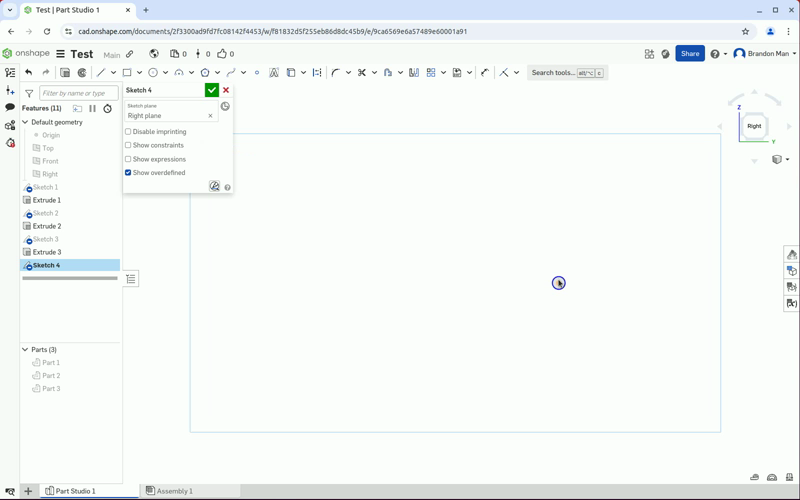
scroll(6)
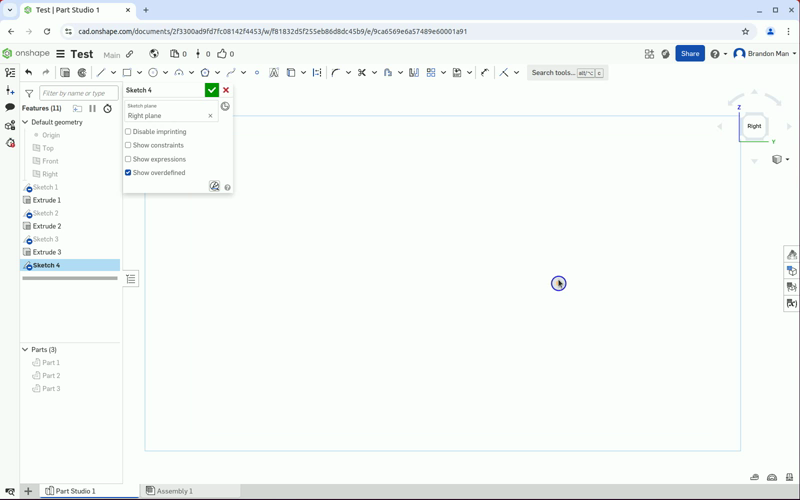
scroll(6)
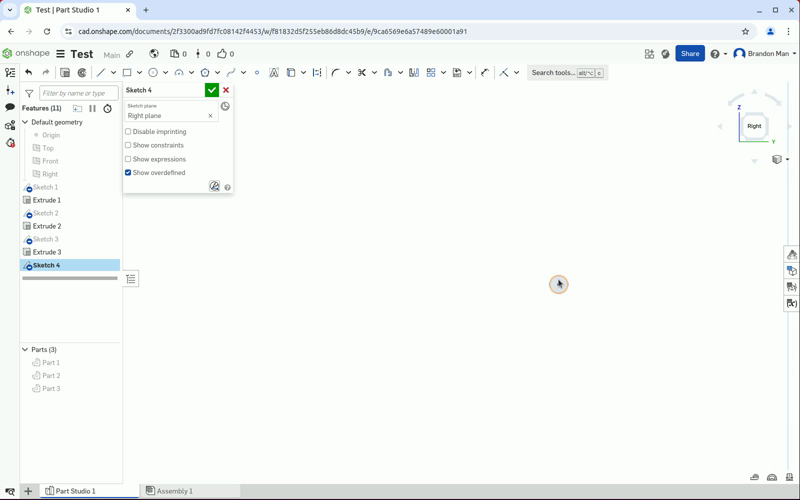
scroll(6)
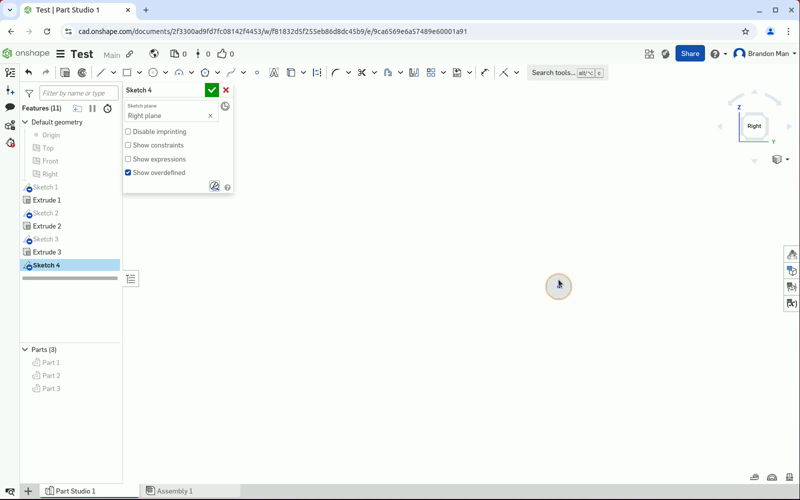
scroll(6)
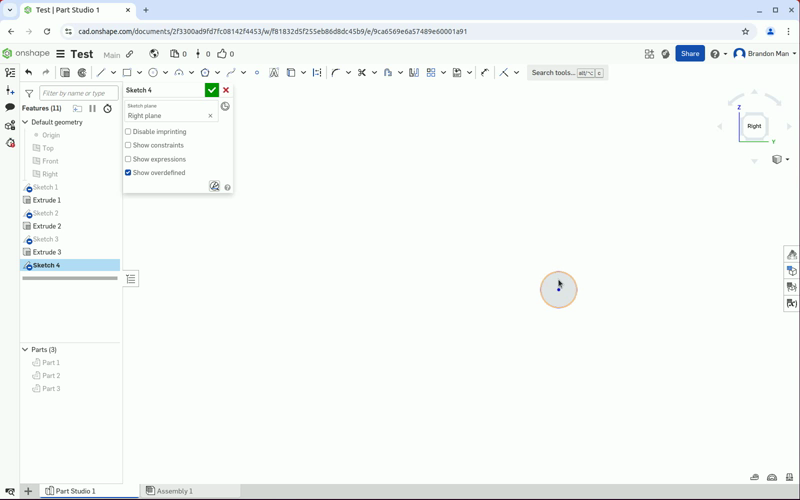
scroll(6)
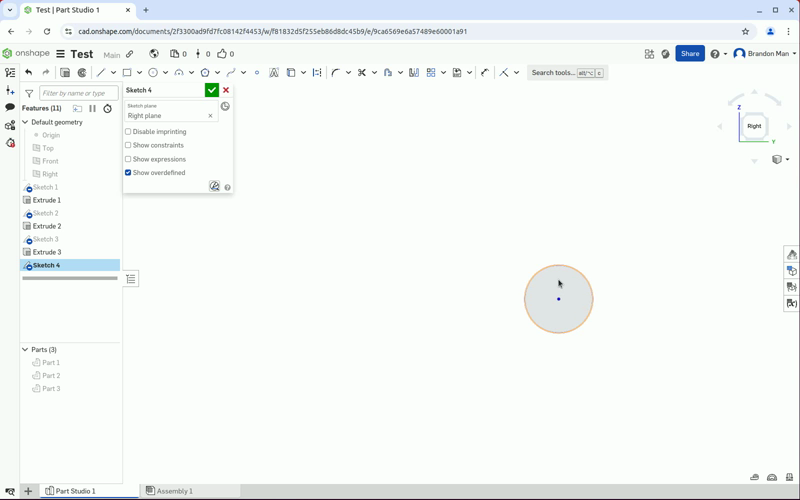
scroll(6)
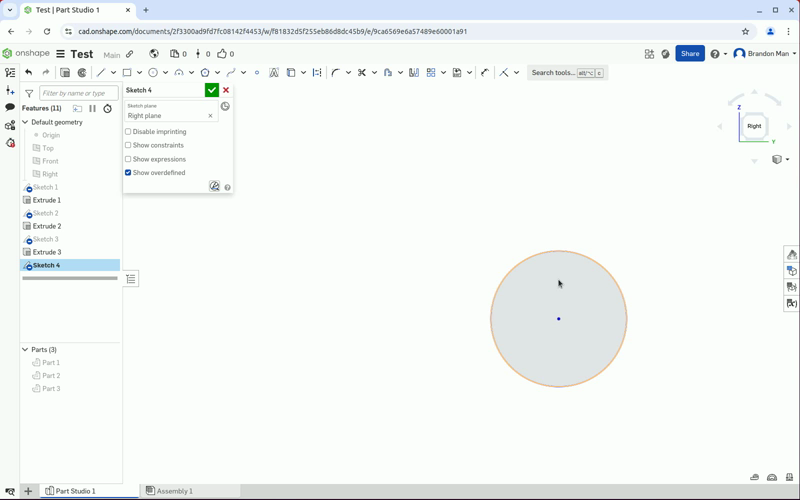
click(558, 279)
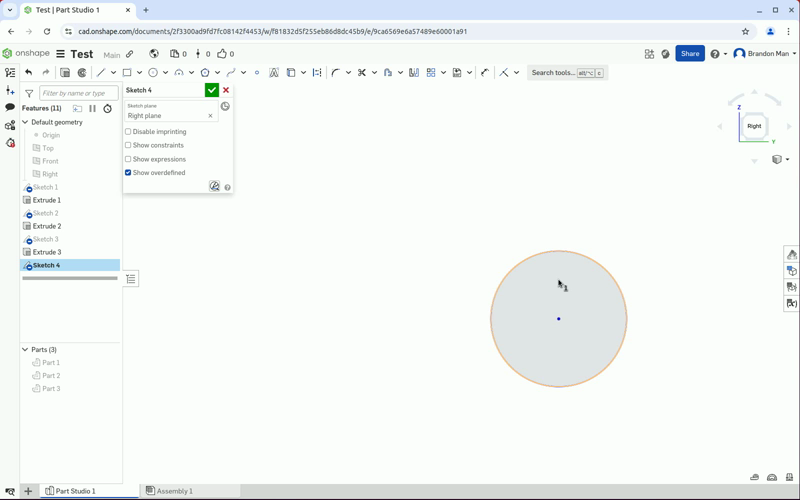
scroll(-6)
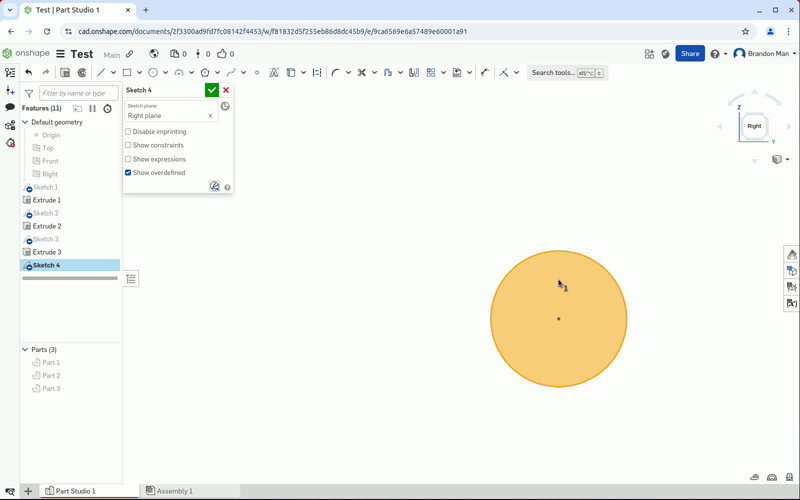
scroll(-6)
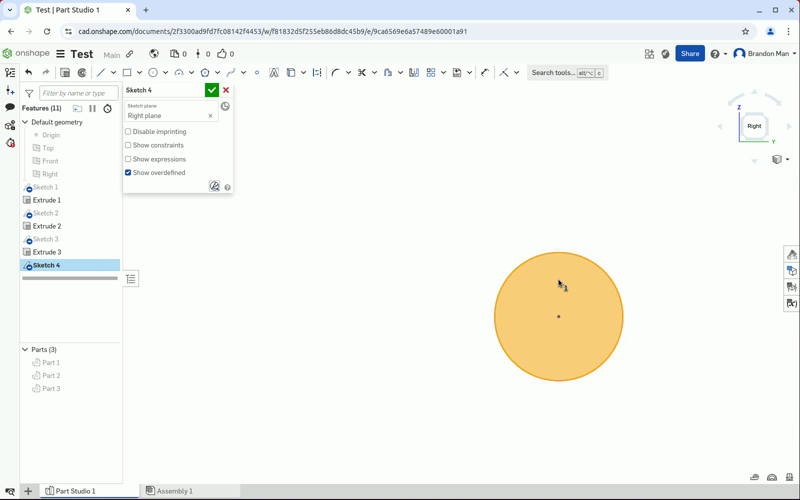
scroll(-6)
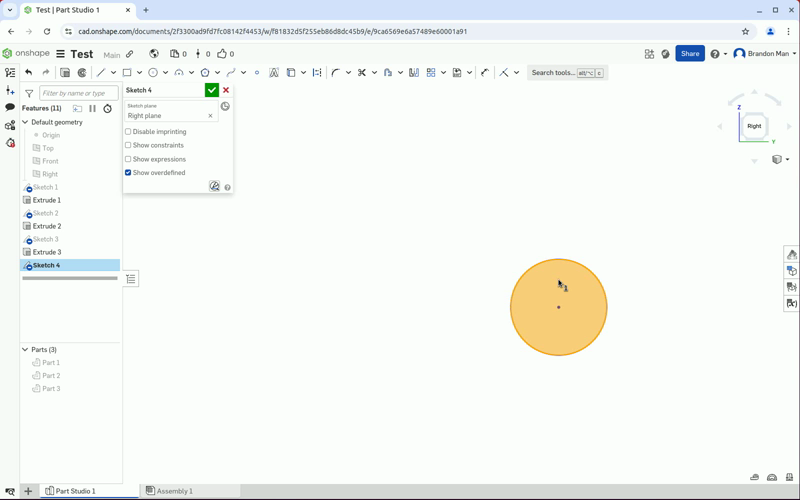
scroll(-6)
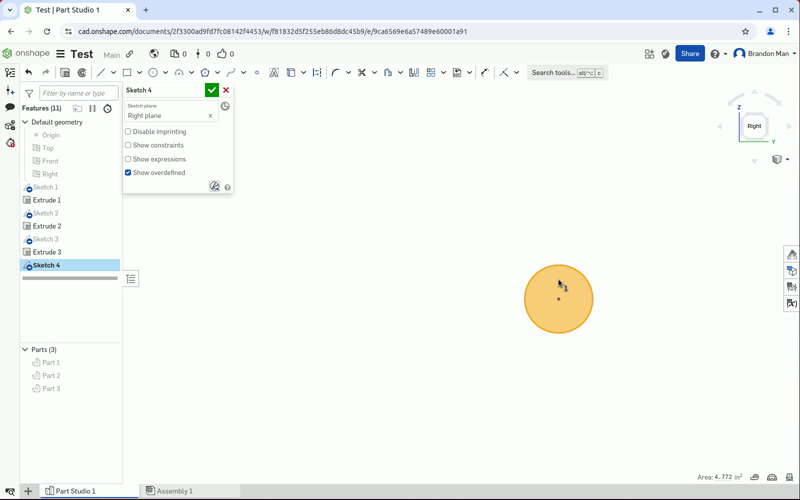
scroll(-6)
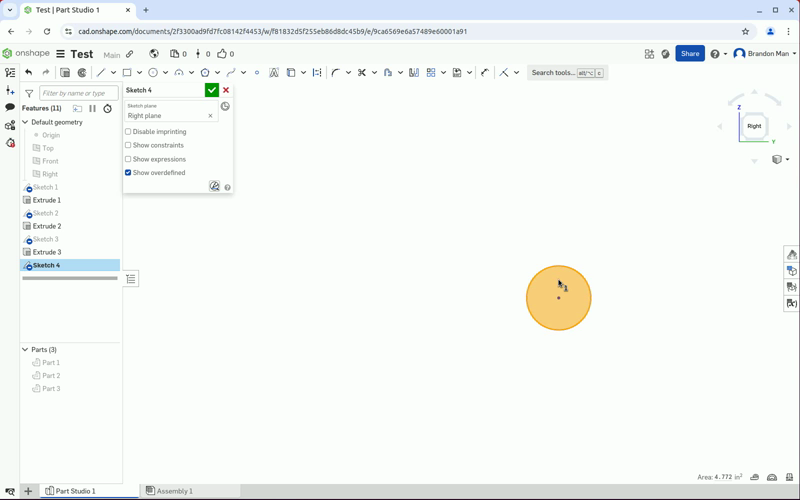
scroll(-6)
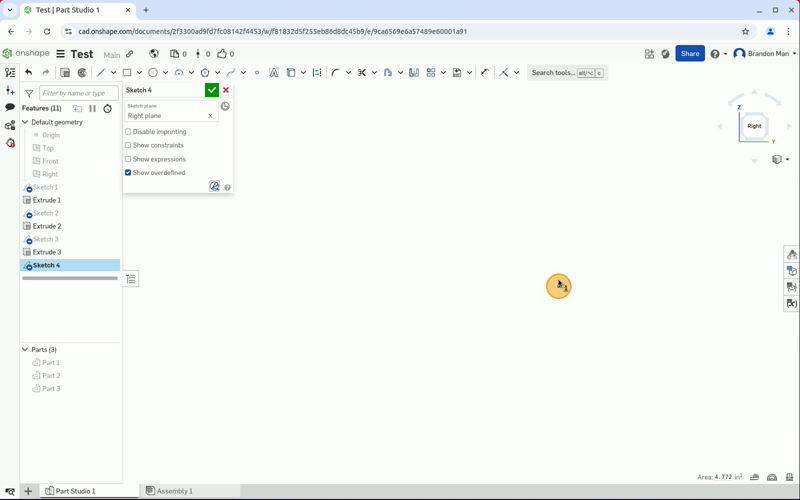
scroll(-6)
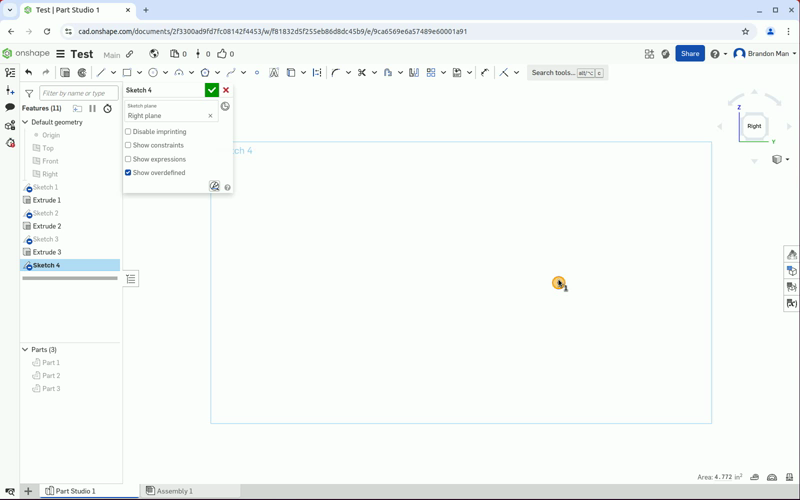
mouse_move(73, 352)
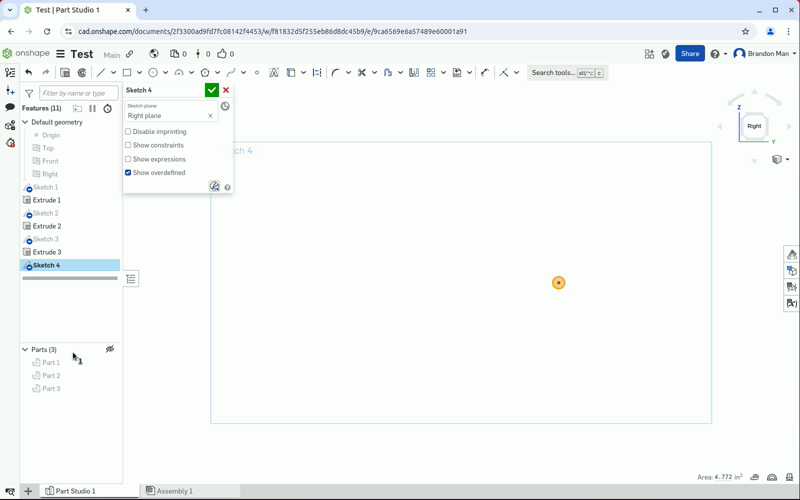
key(shift+y)
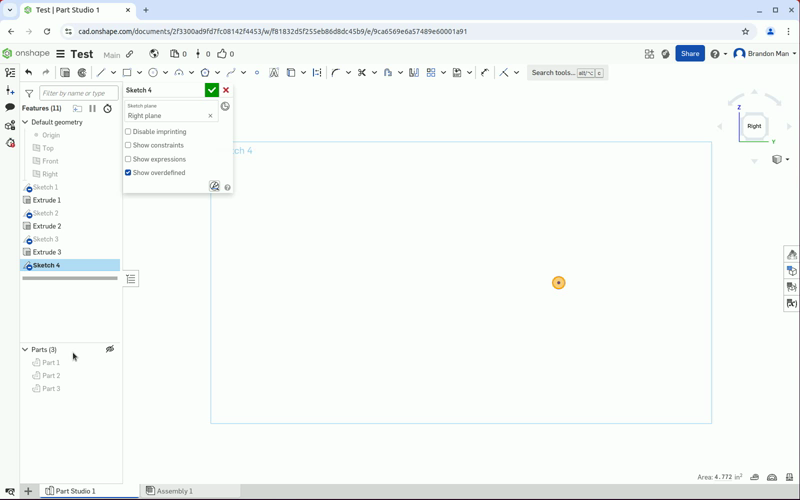
key(shift+e)
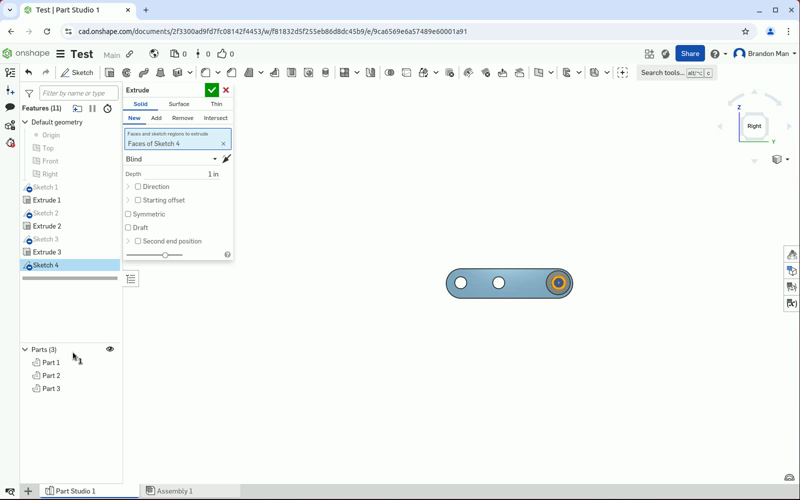
mouse_move(143, 106)
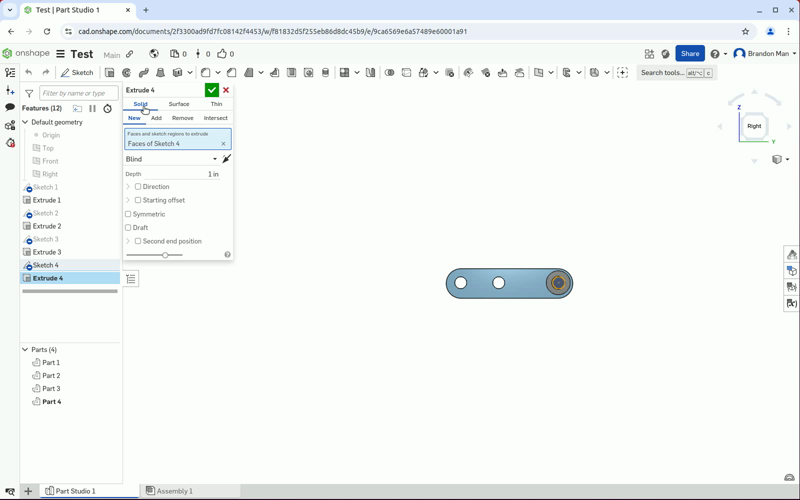
click(143, 106)
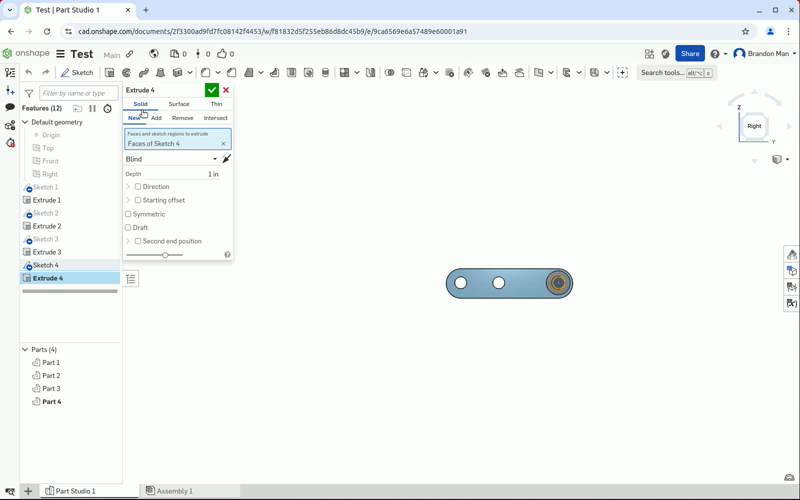
mouse_move(137, 120)
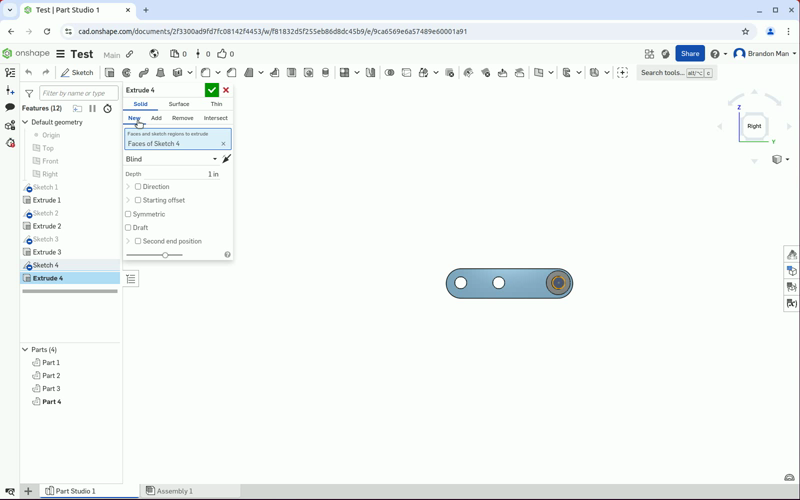
click(137, 120)
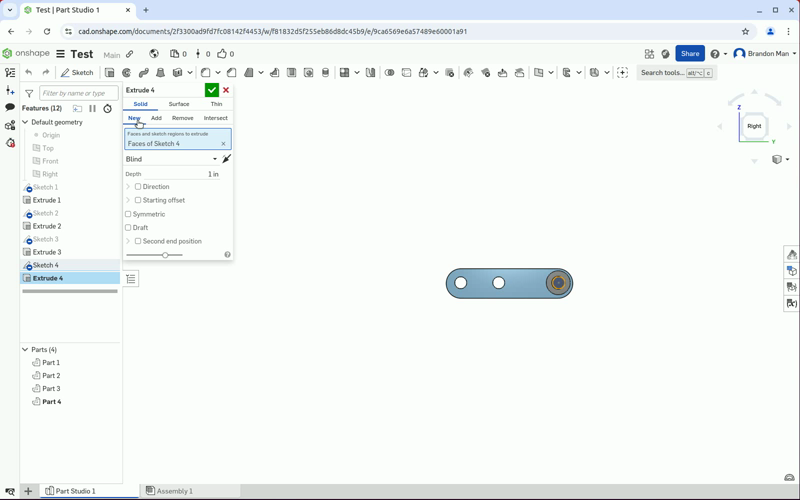
key(tab, 4)
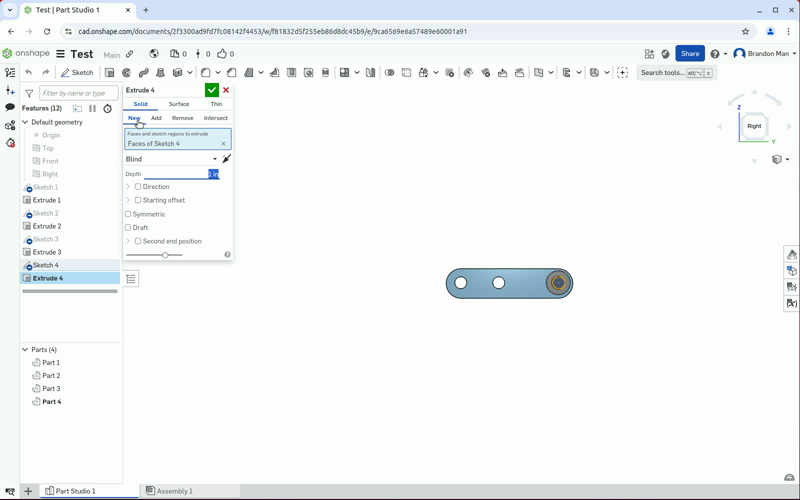
text(-0.722)
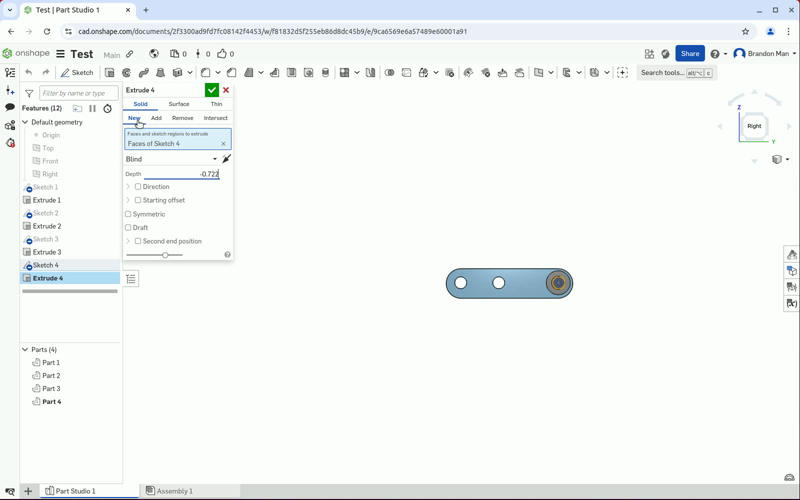
key(enter)
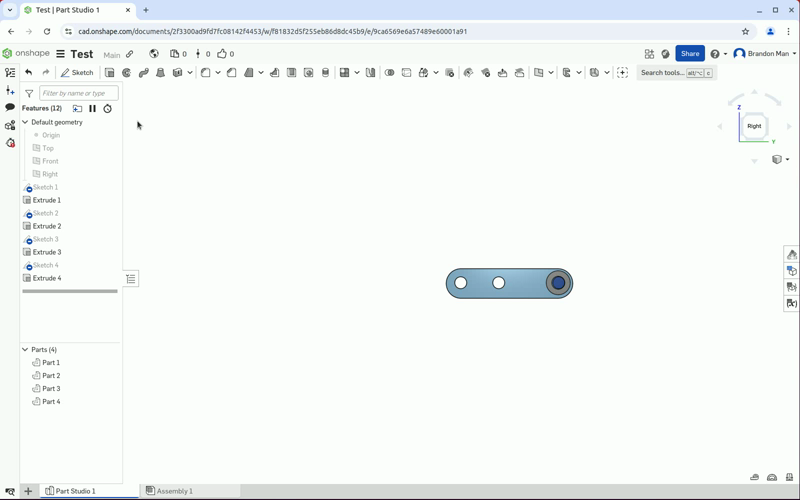
key(shift+h)
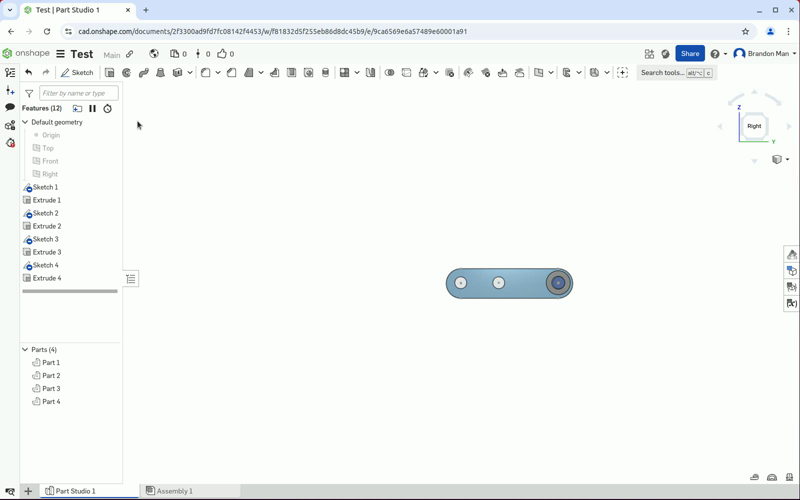
key(shift+h)
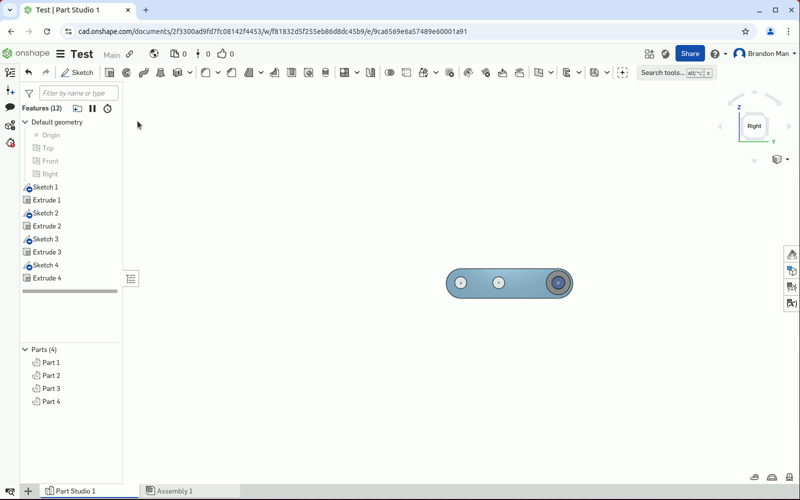
key(shift+7)
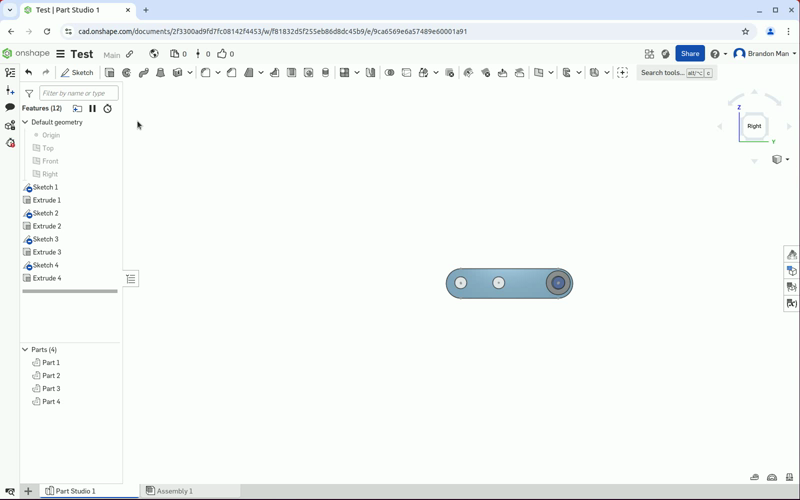
key(right, 2)
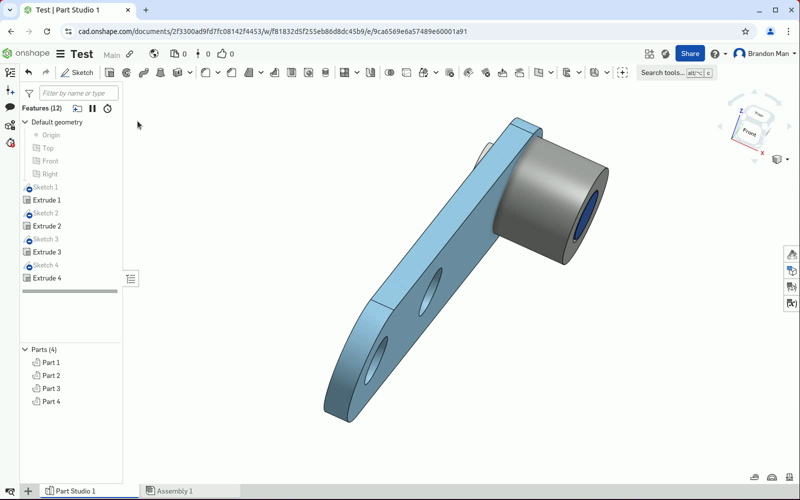
key(down, 2)
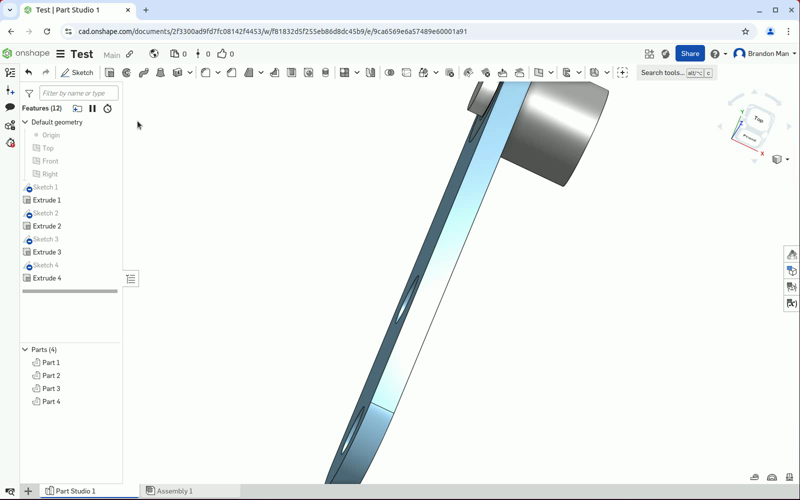
key(up, 2)
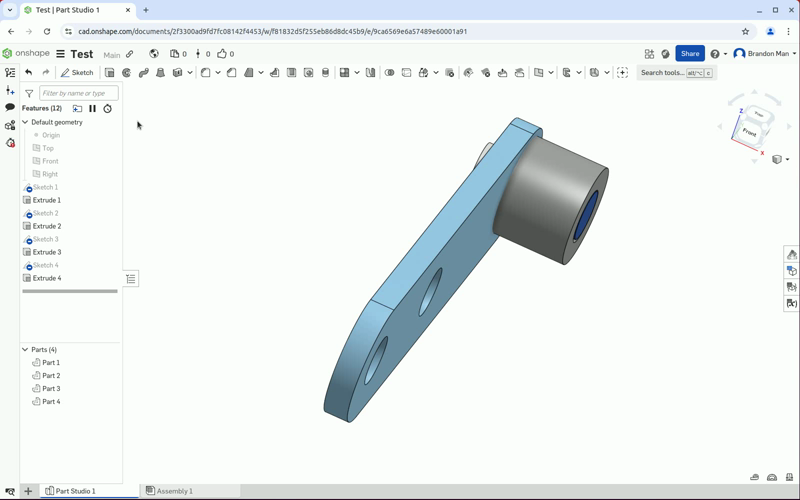
key(left, 2)
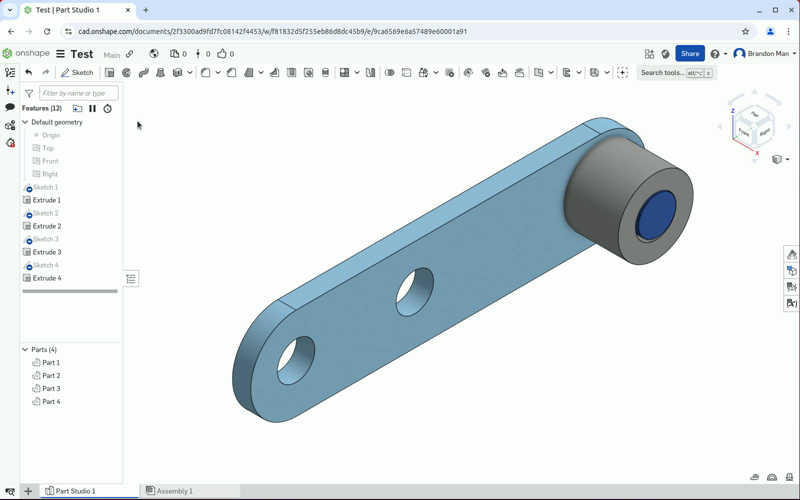
mouse_move(73, 189)
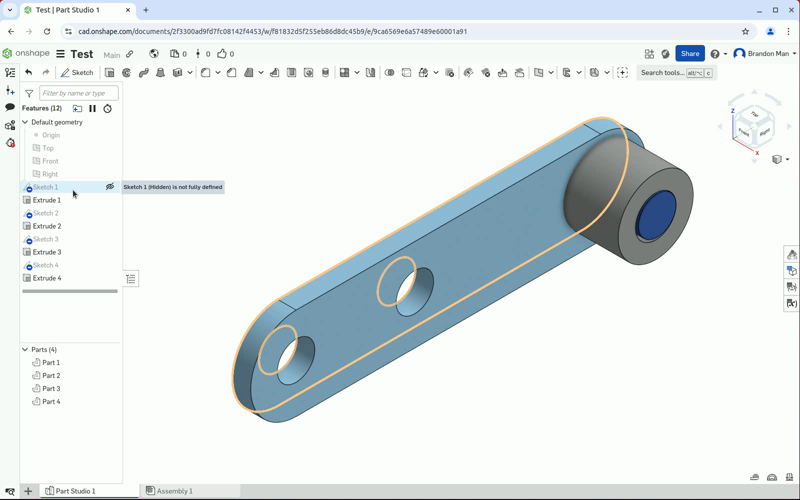
click(73, 189)